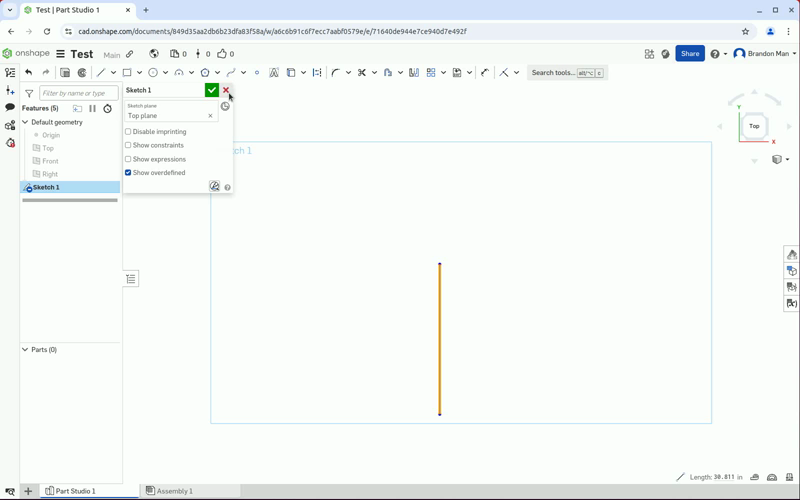
key(shift+h)
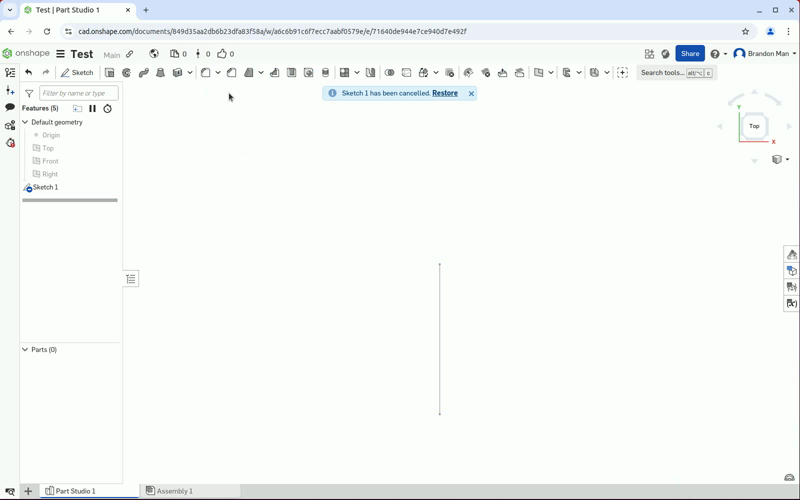
key(shift+s)
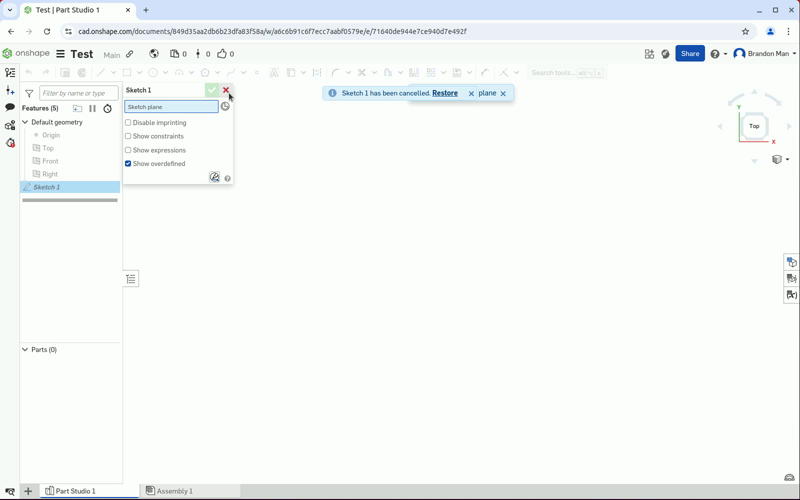
mouse_move(73, 150)
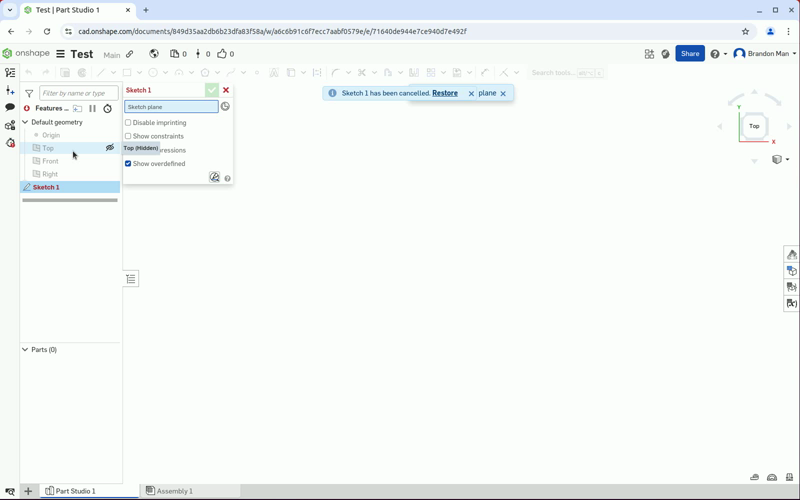
click(73, 150)
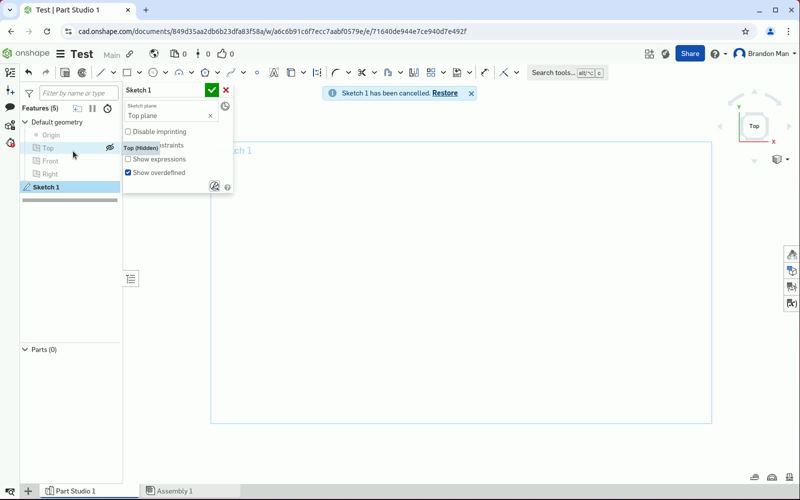
mouse_move(73, 352)
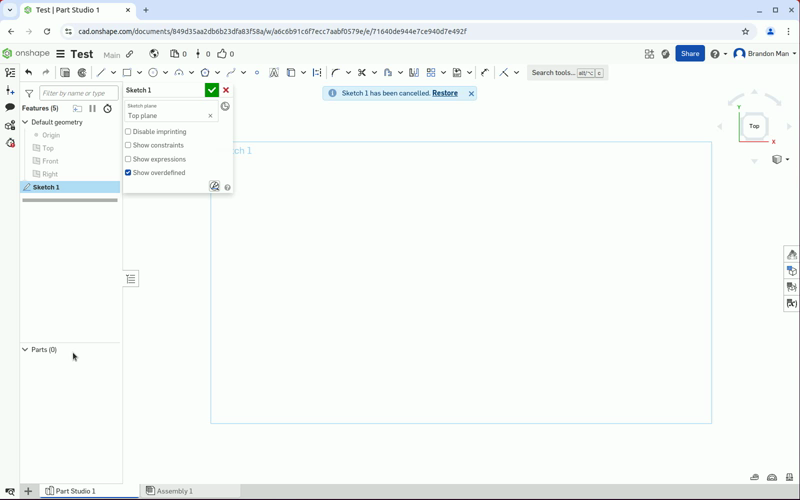
key(y)
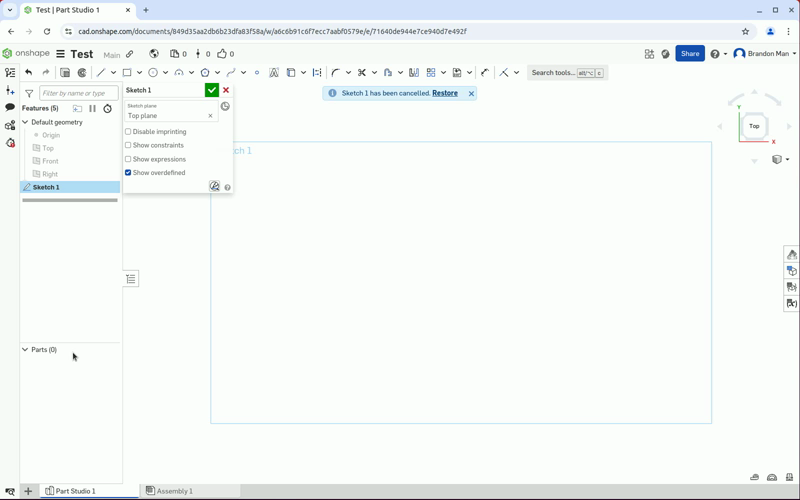
key(c)
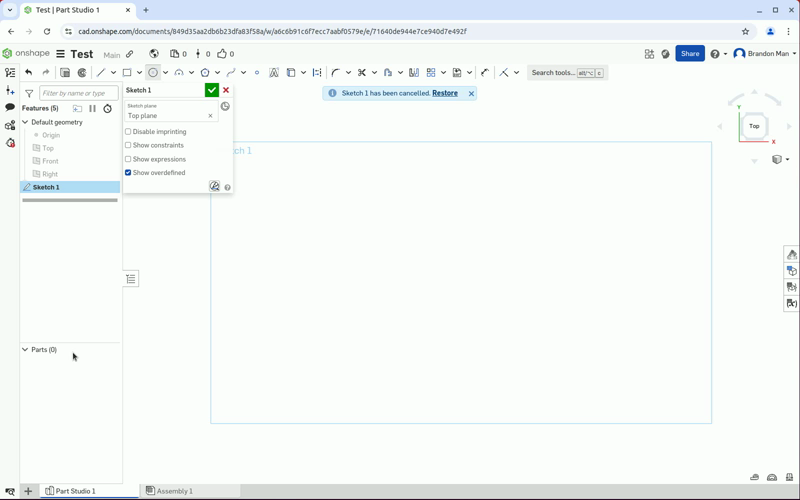
key_down(shift)
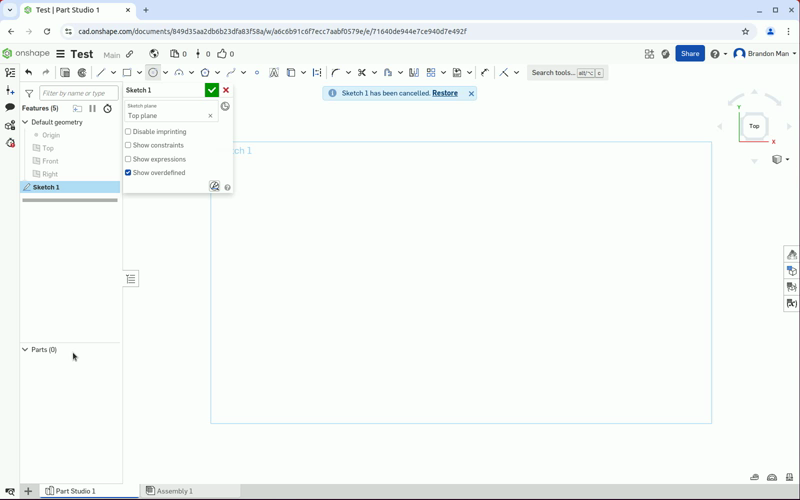
mouse_move(460, 282)
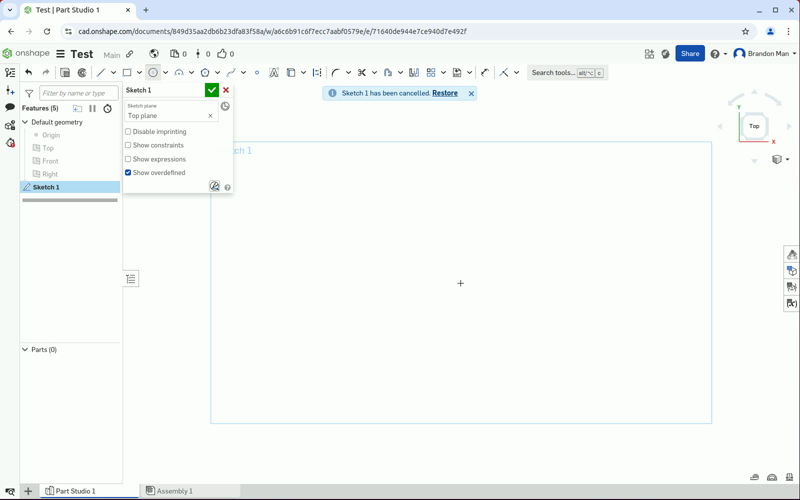
click(460, 282)
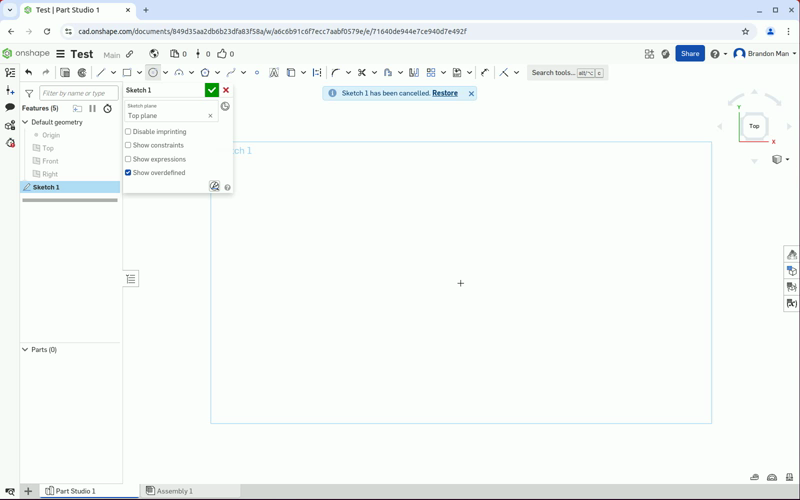
key_up(shift)
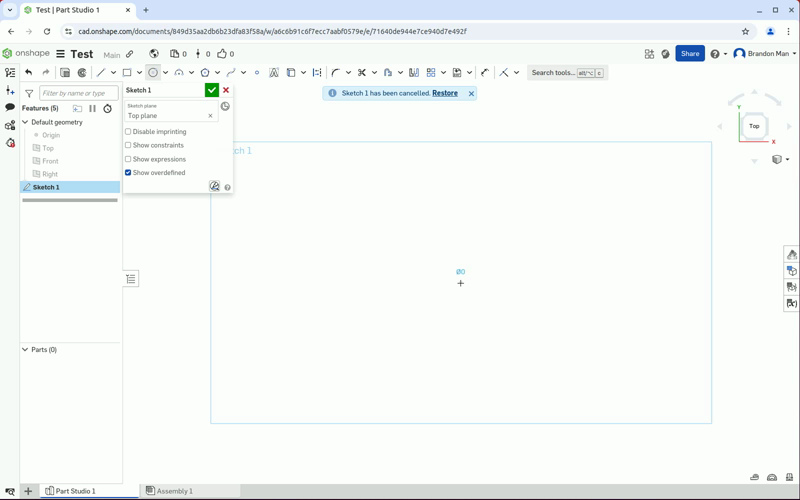
mouse_move(573, 282)
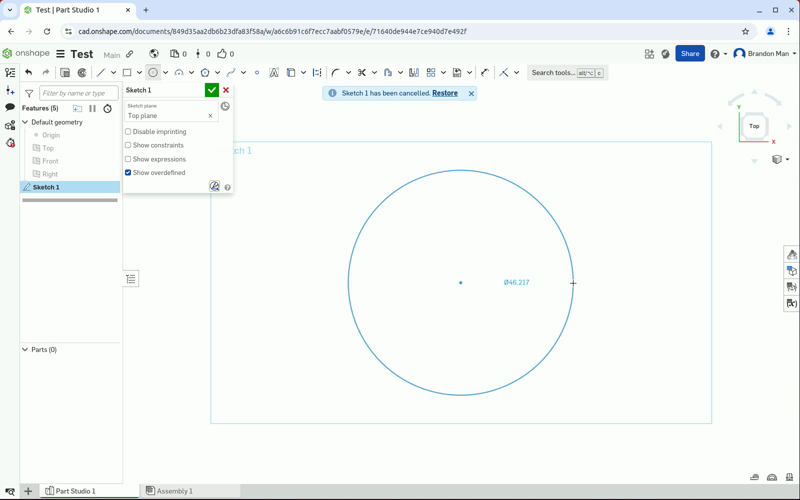
click(573, 282)
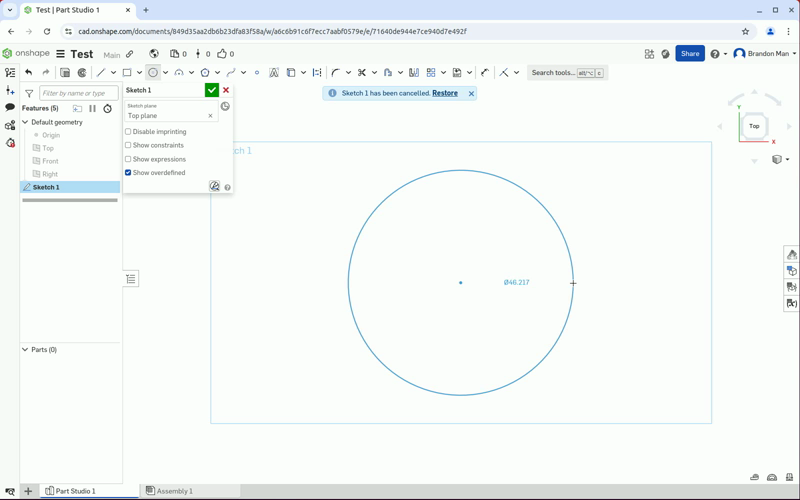
key(esc)
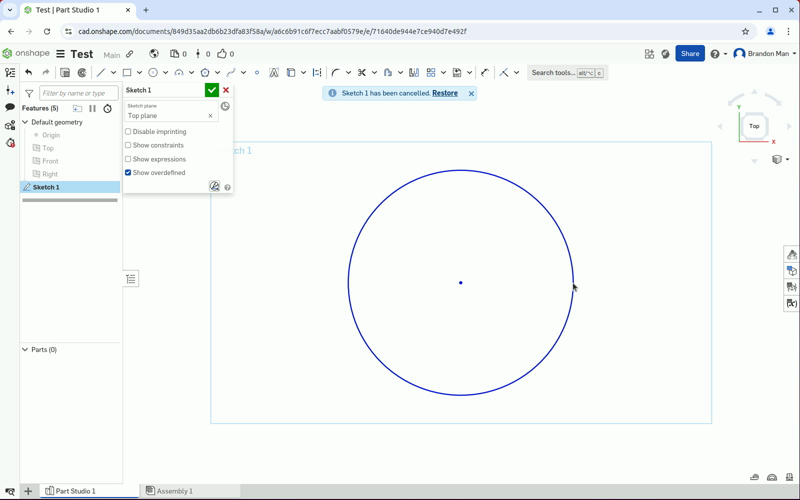
key(c)
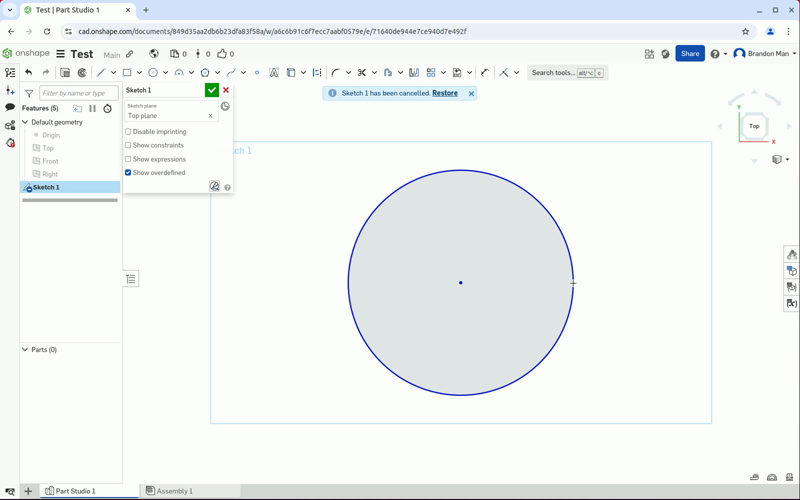
key_down(shift)
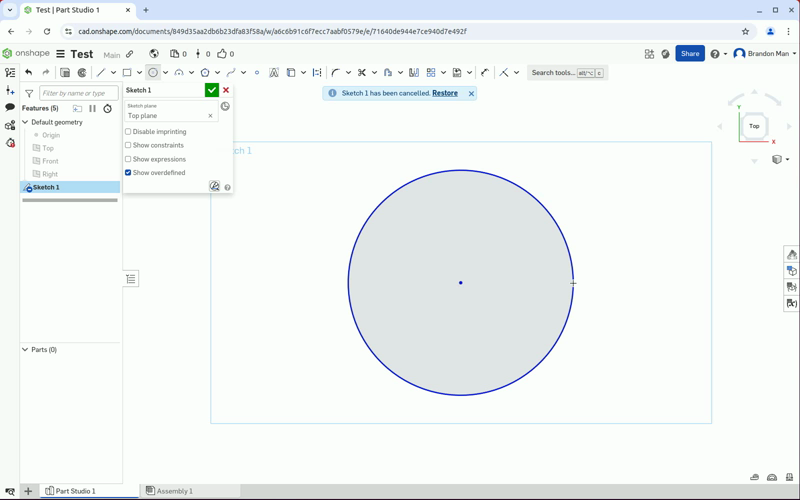
mouse_move(460, 282)
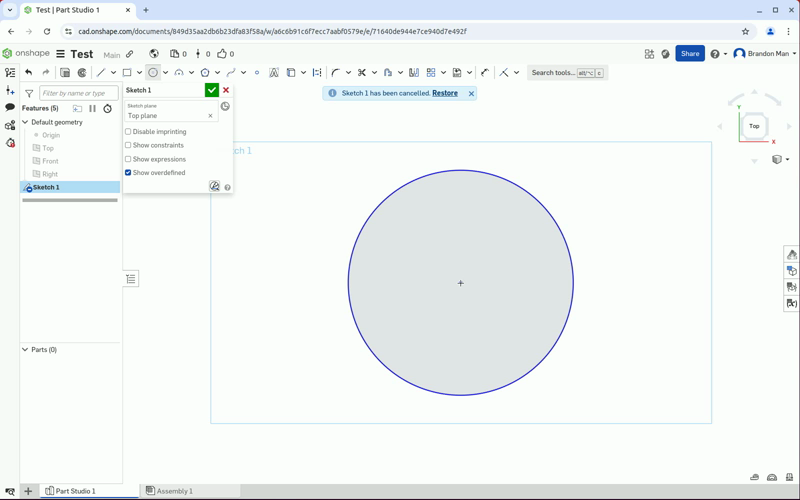
click(460, 282)
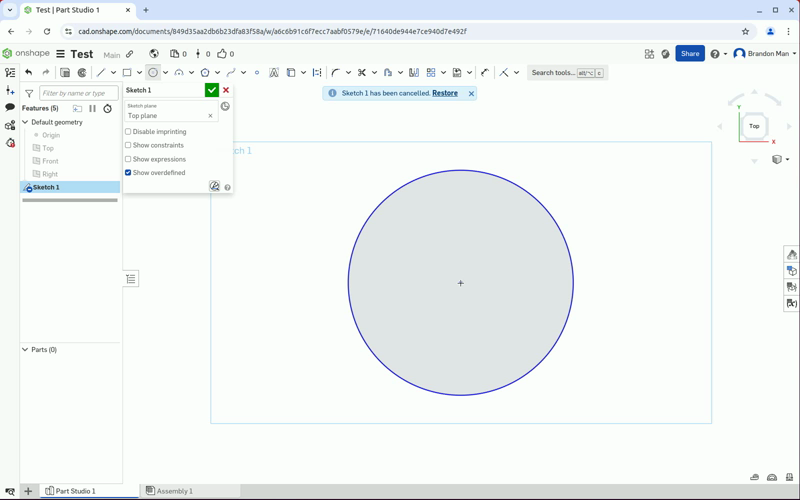
key_up(shift)
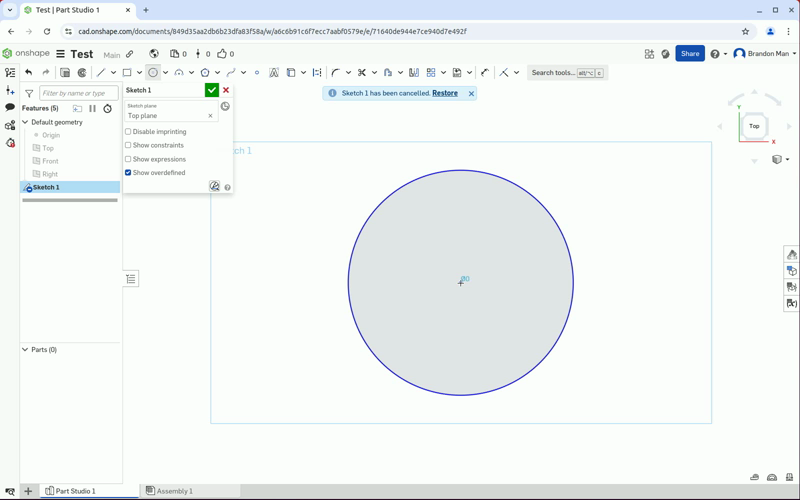
mouse_move(566, 282)
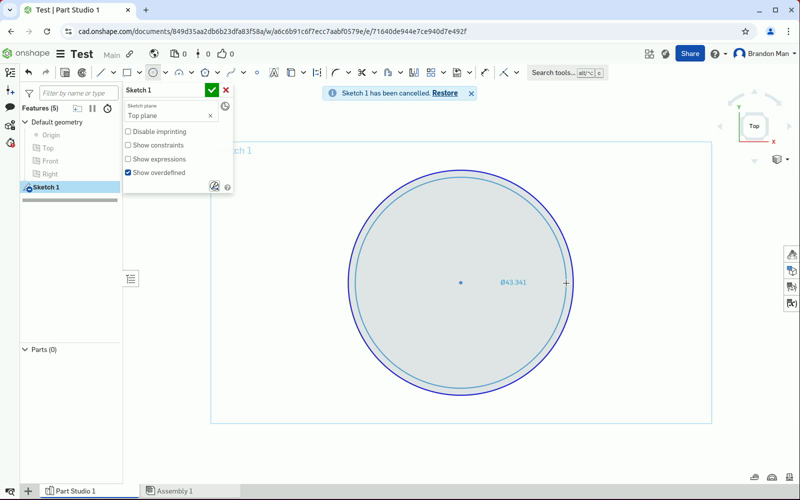
click(566, 282)
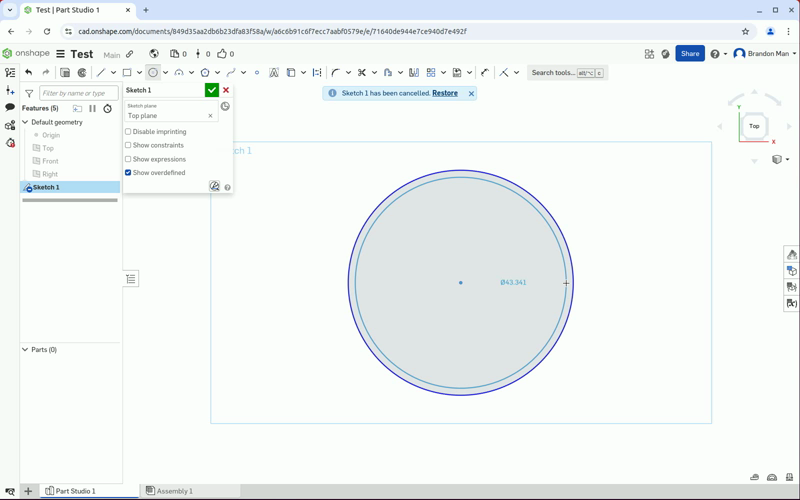
key(esc)
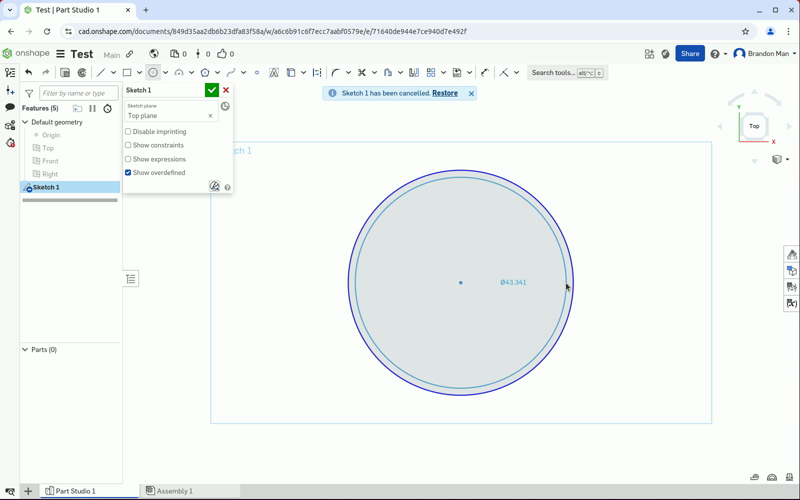
mouse_move(565, 314)
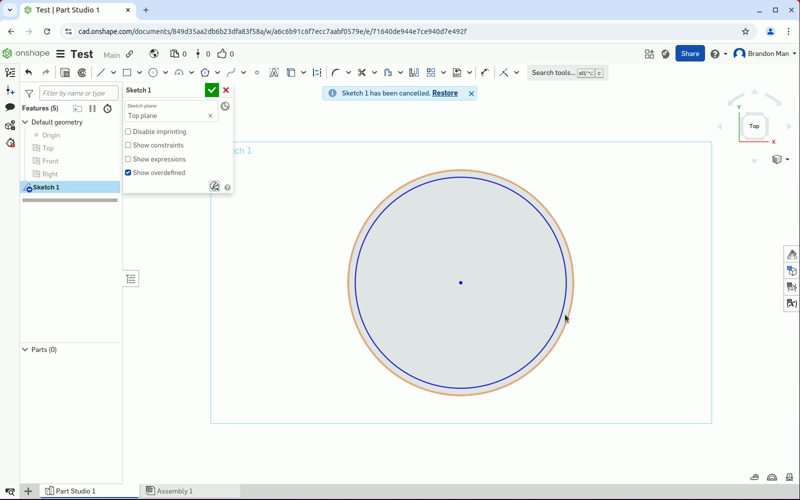
click(565, 314)
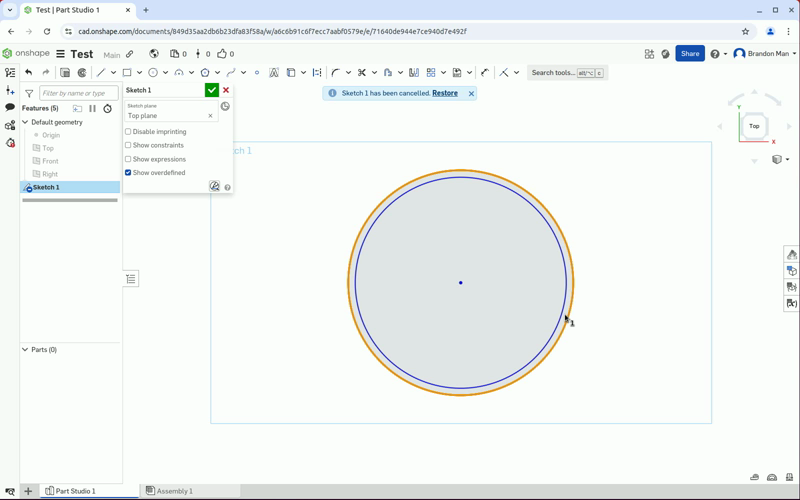
mouse_move(73, 352)
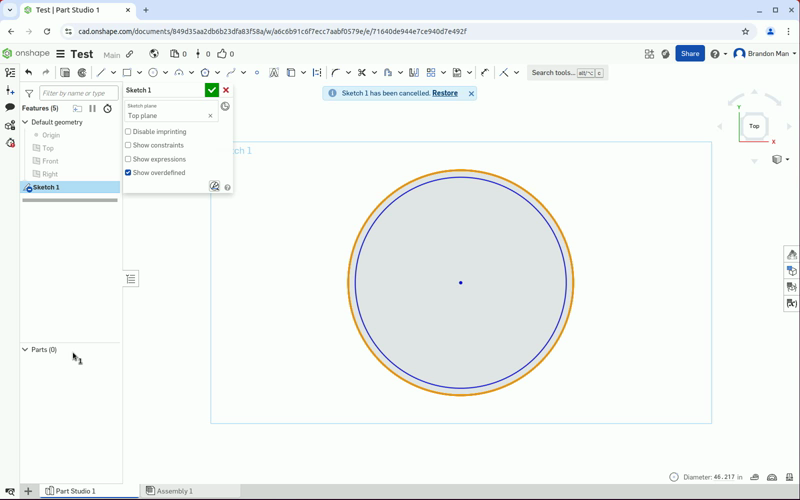
key(shift+y)
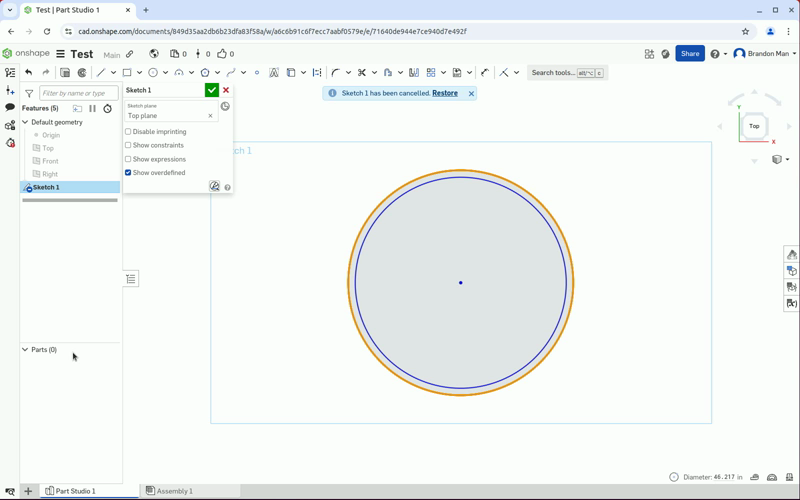
key(shift+e)
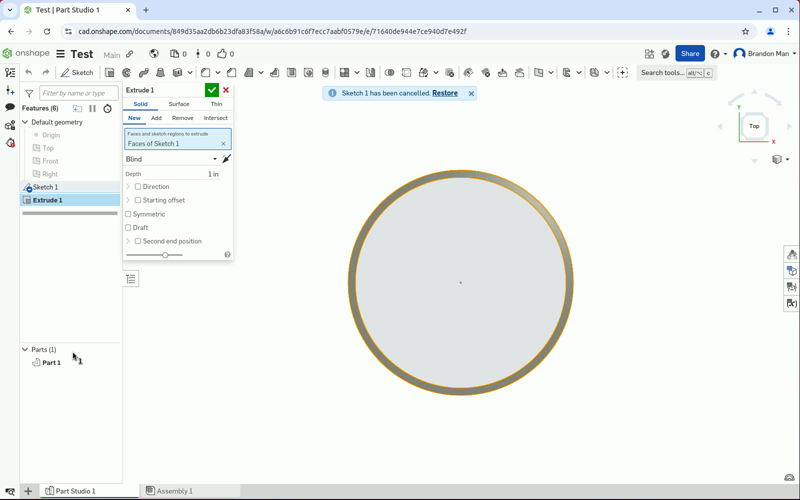
mouse_move(143, 106)
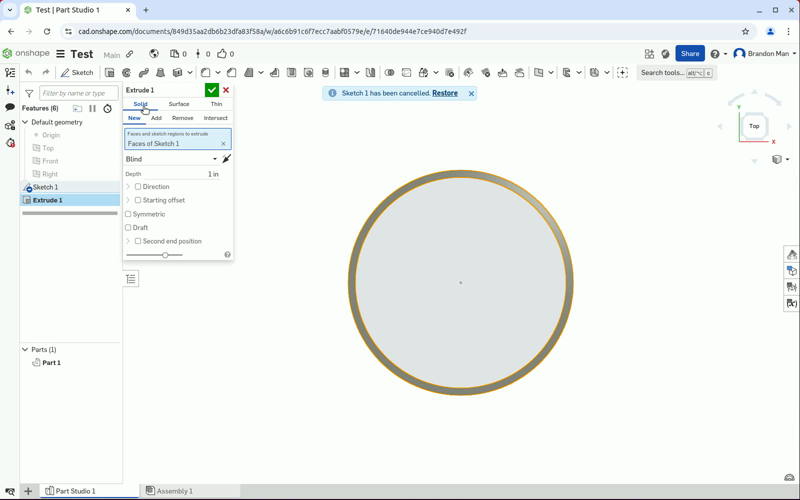
click(143, 106)
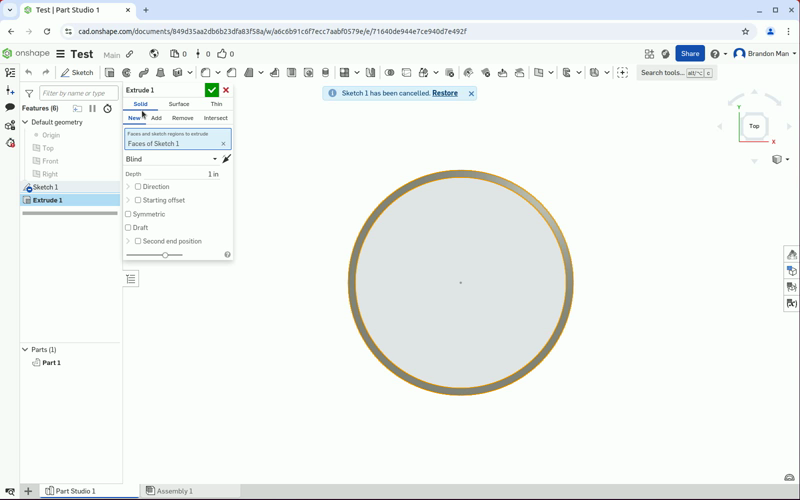
mouse_move(137, 120)
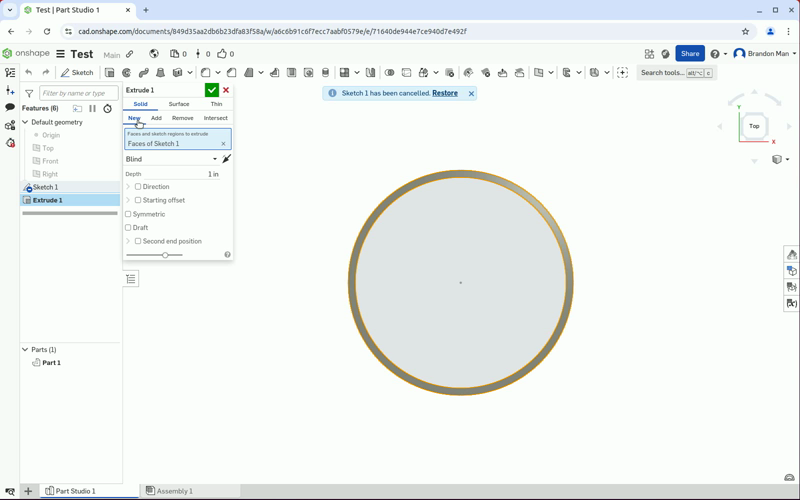
click(137, 120)
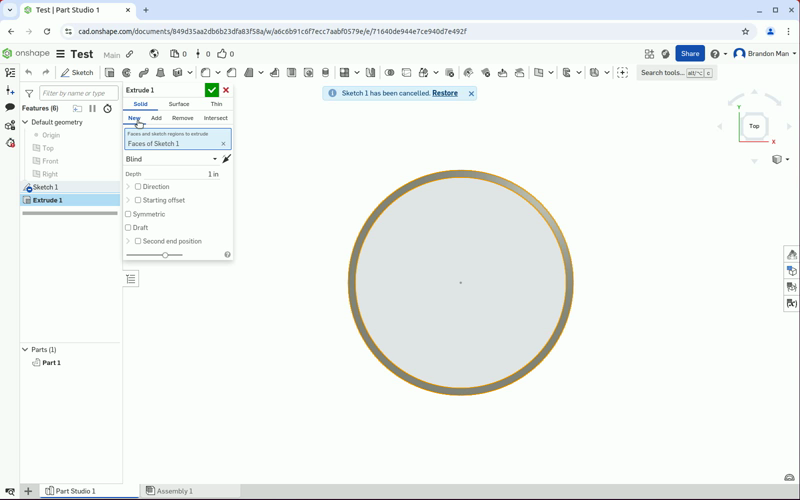
key(tab, 4)
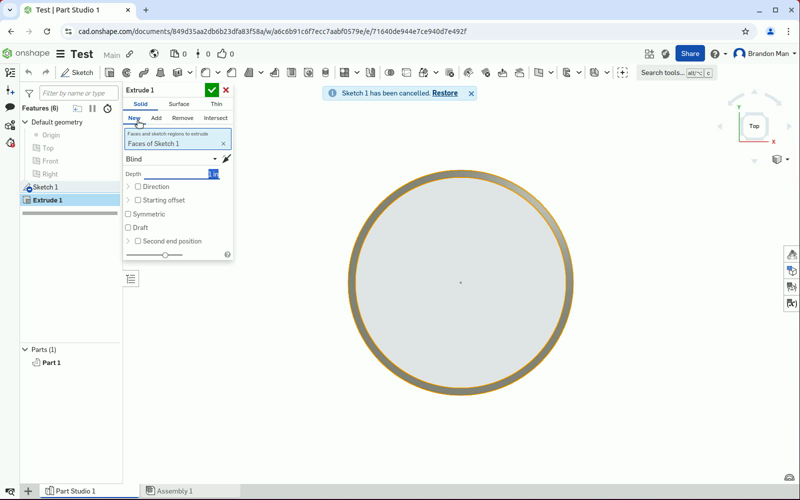
text(9.147)
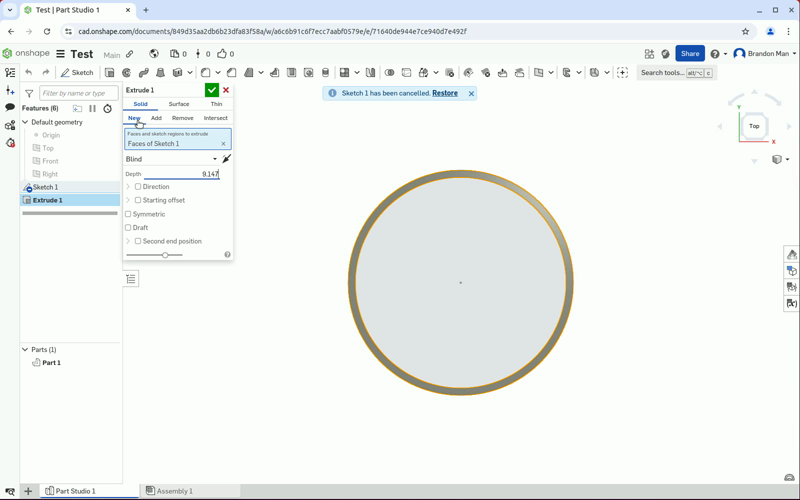
key(enter)
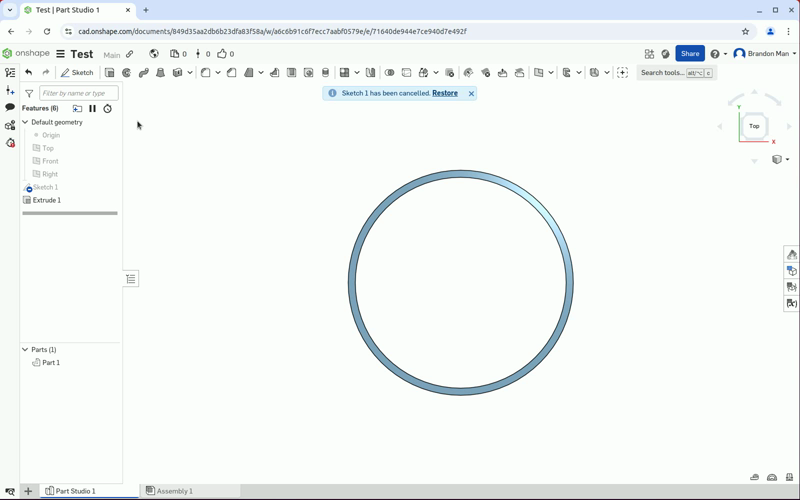
key(shift+h)
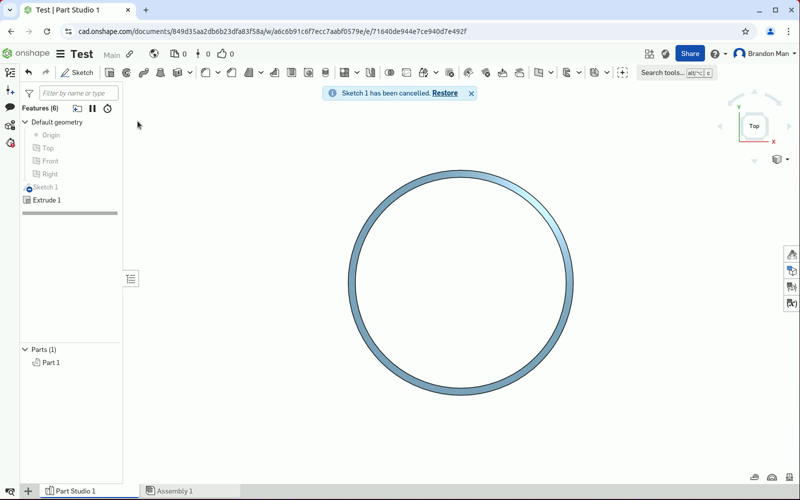
key(shift+h)
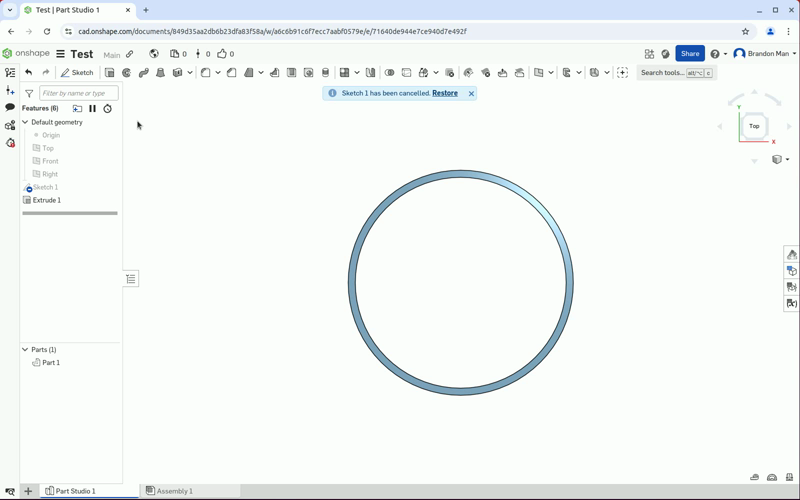
mouse_move(73, 189)
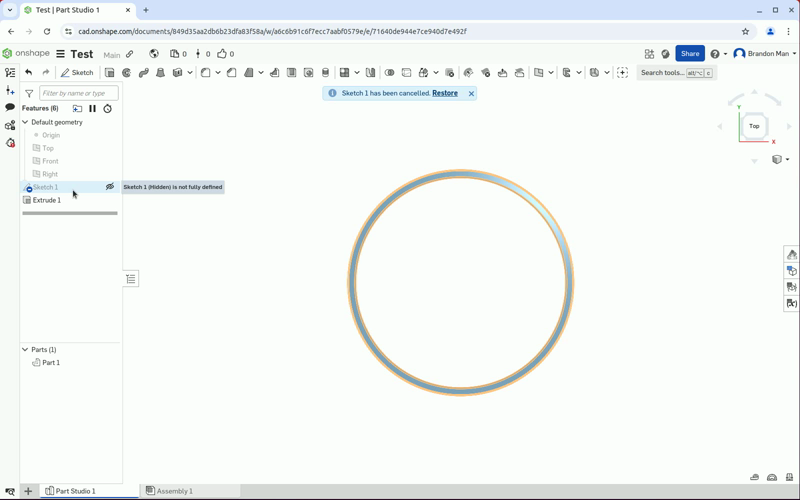
click(73, 189)
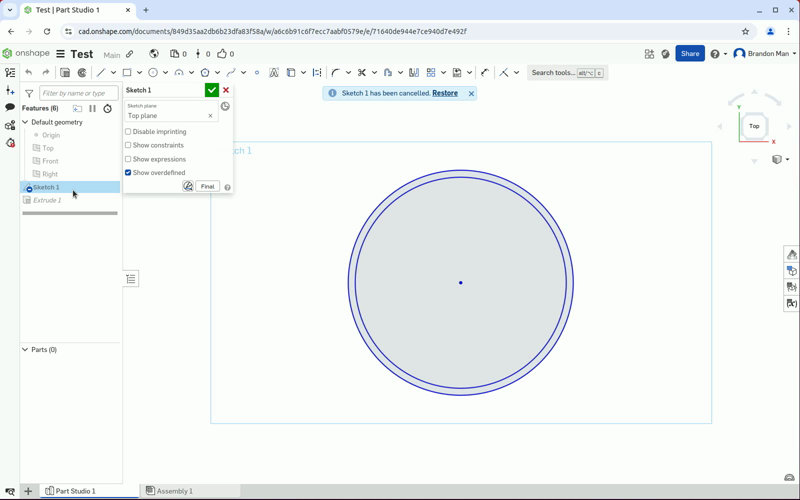
mouse_move(229, 92)
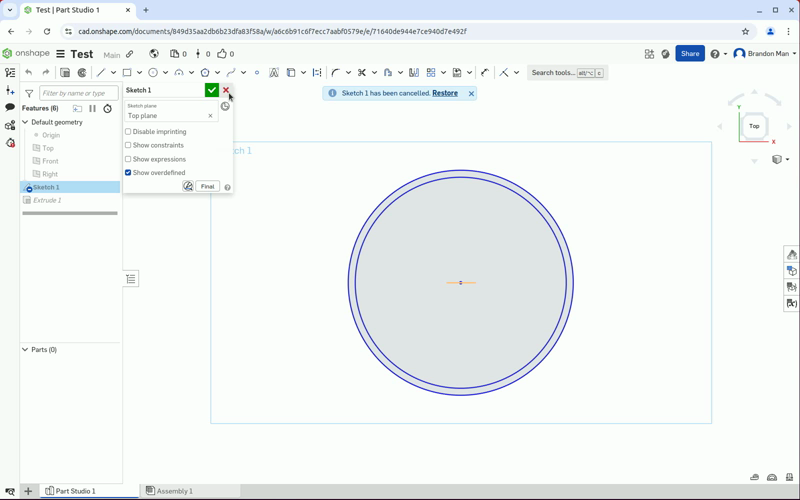
click(229, 92)
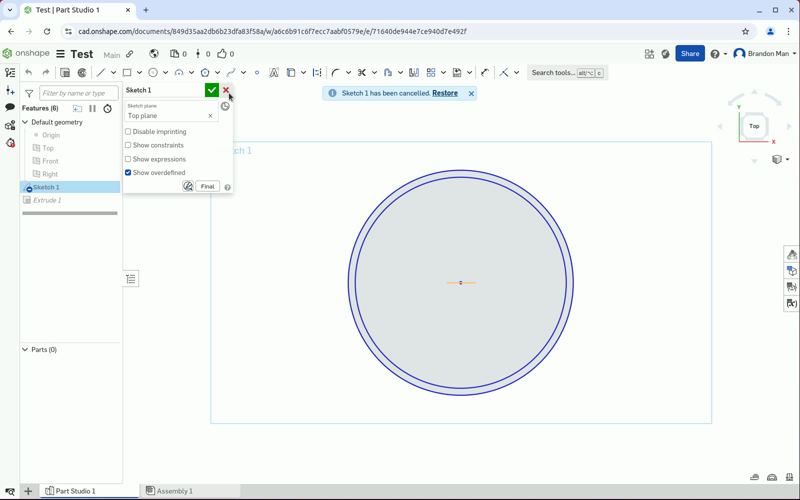
key(shift+s)
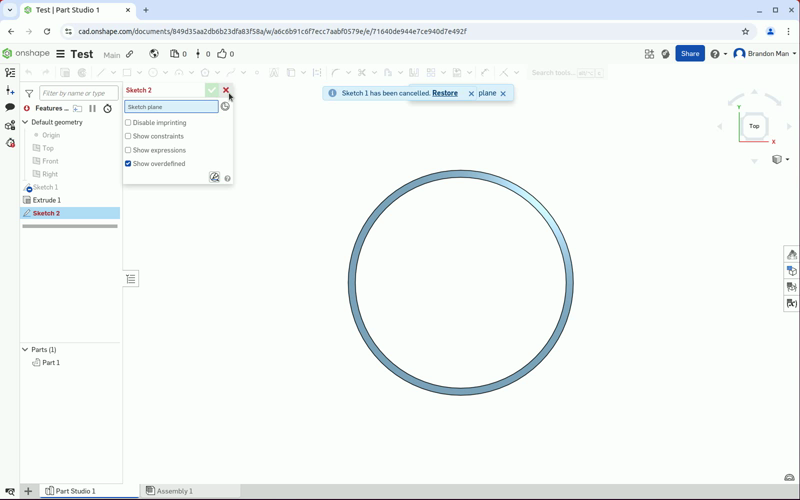
mouse_move(73, 150)
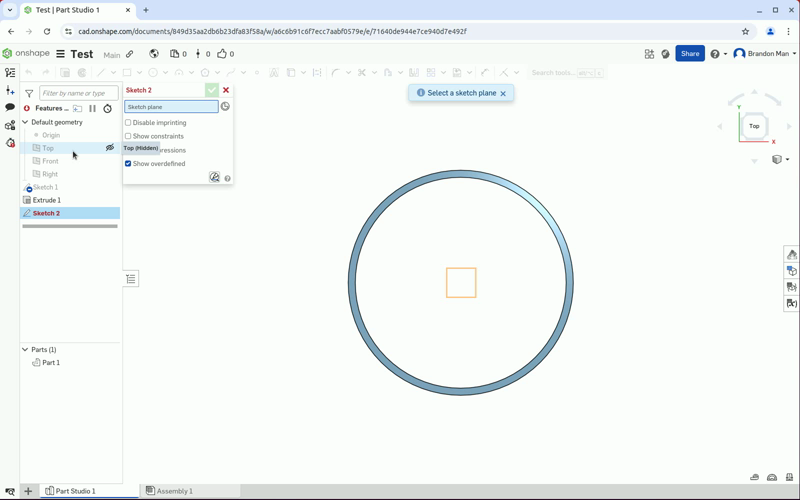
click(73, 150)
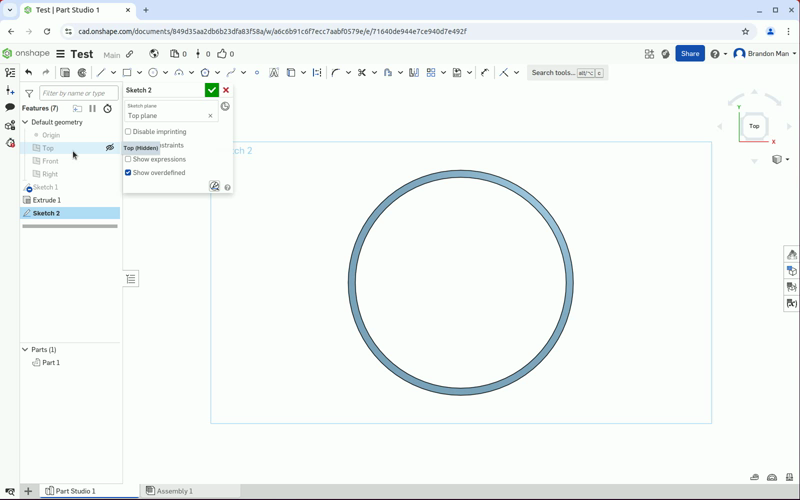
mouse_move(73, 352)
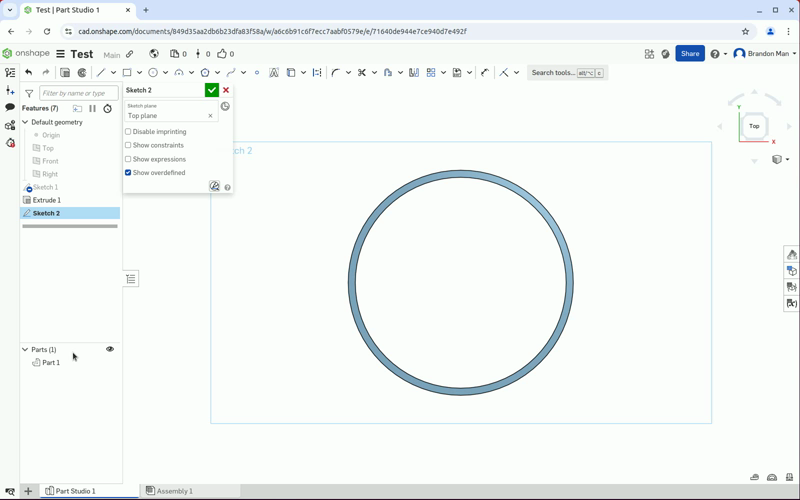
key(y)
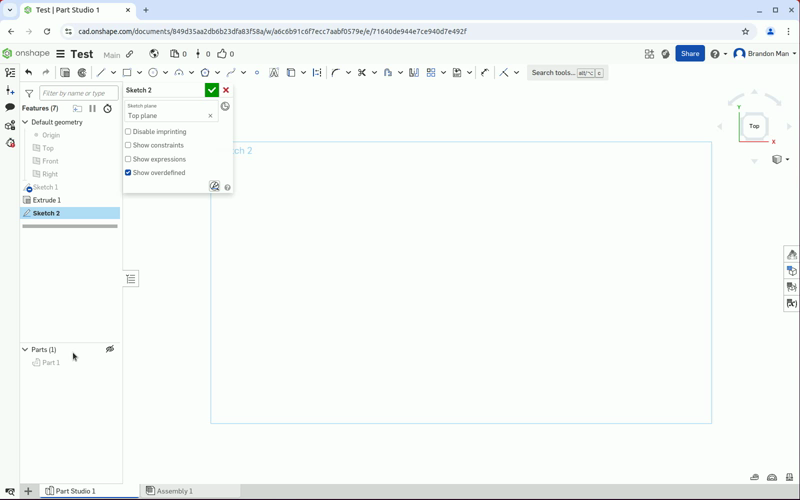
key(l)
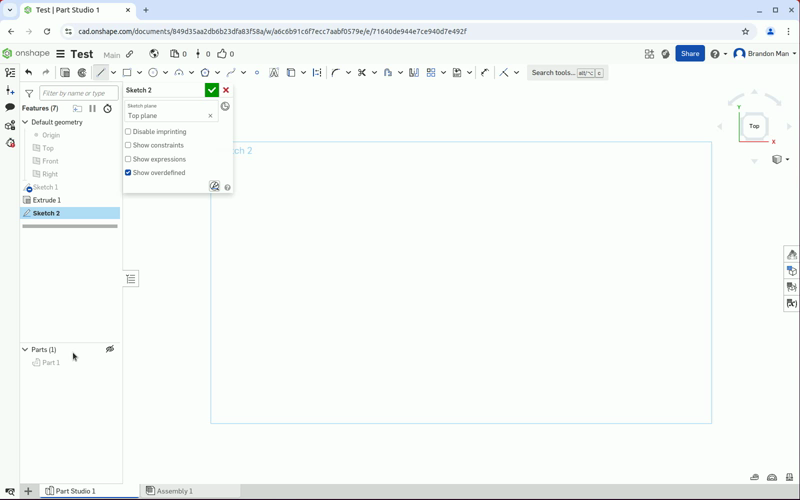
key_down(shift)
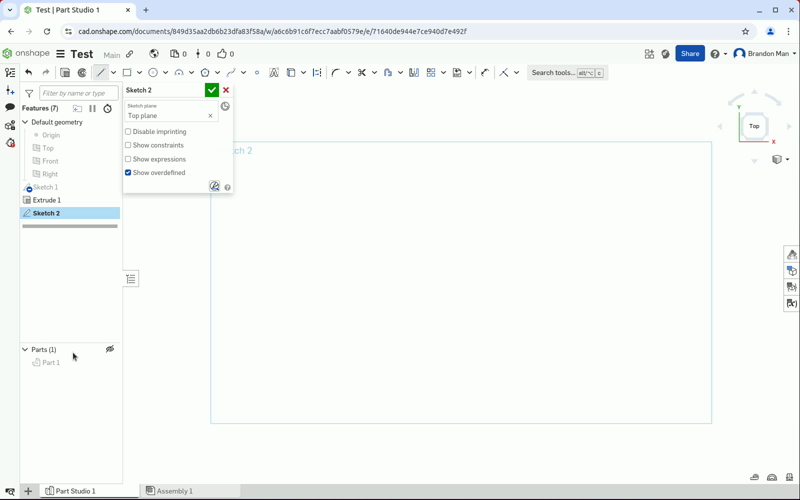
mouse_move(393, 199)
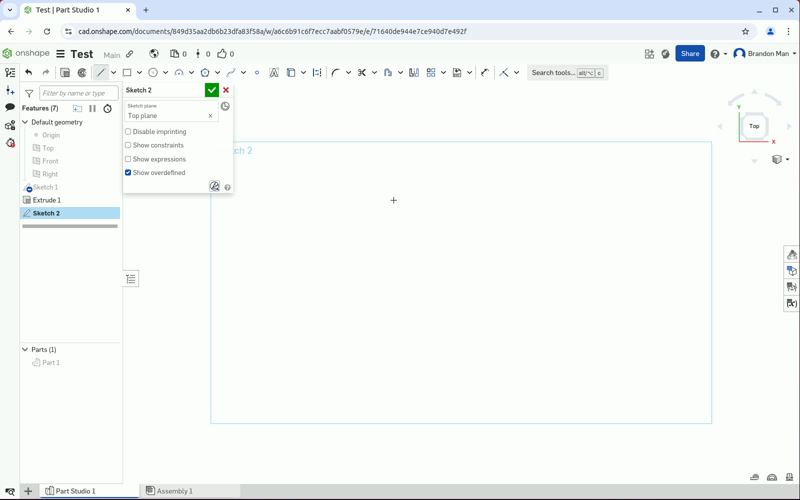
click(393, 199)
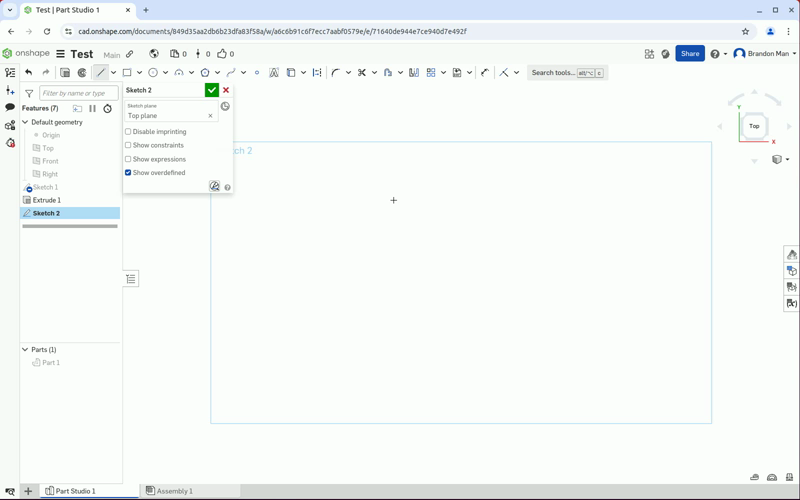
key_up(shift)
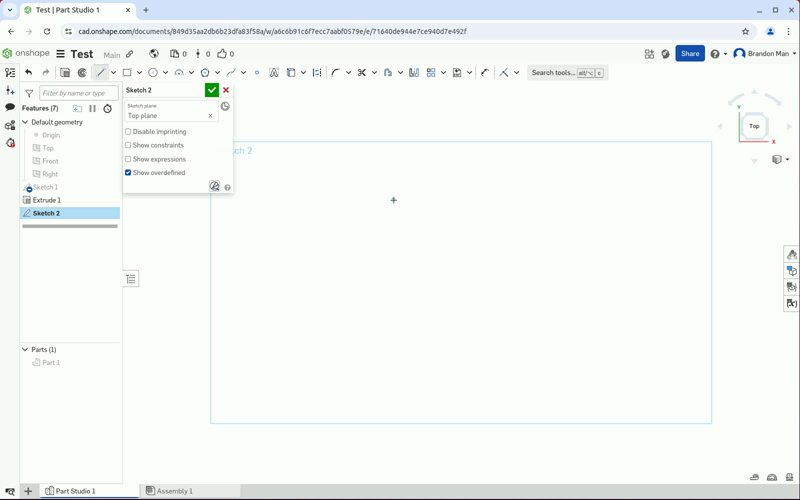
key_down(shift)
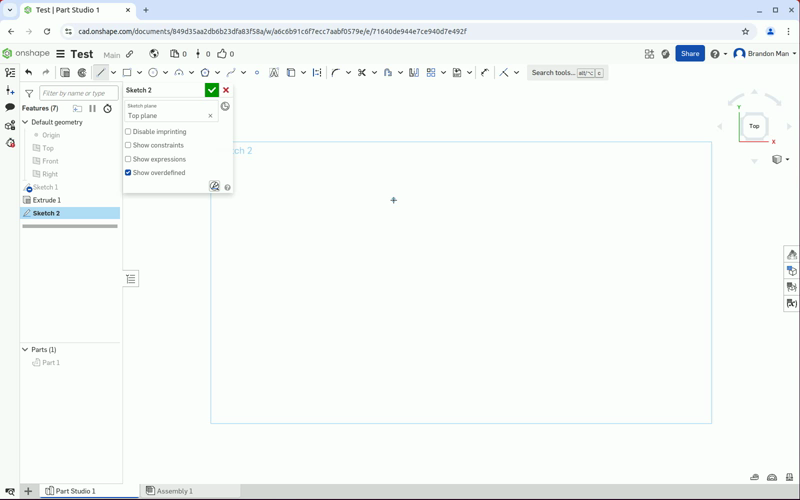
mouse_move(443, 265)
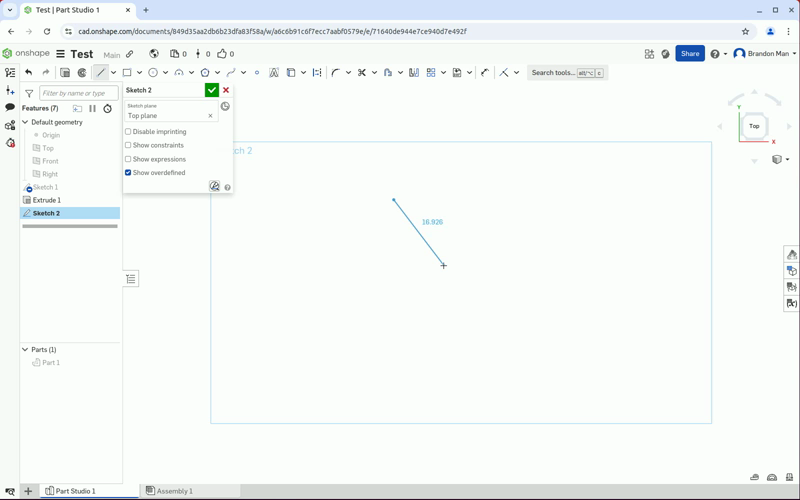
click(443, 265)
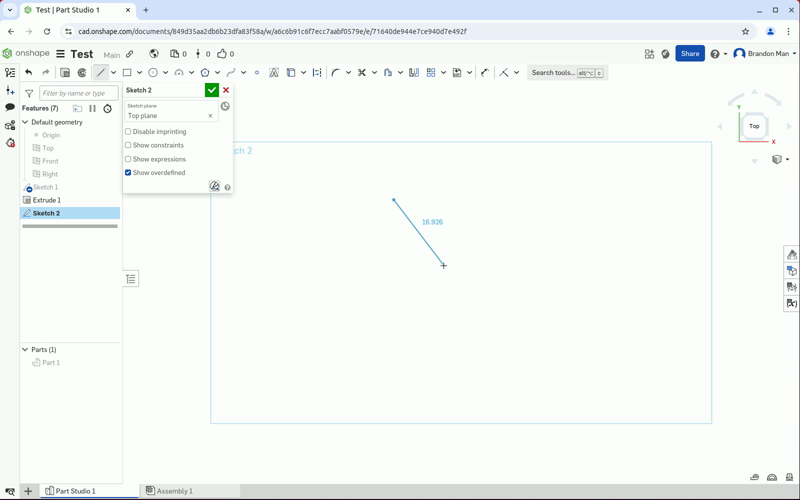
key_up(shift)
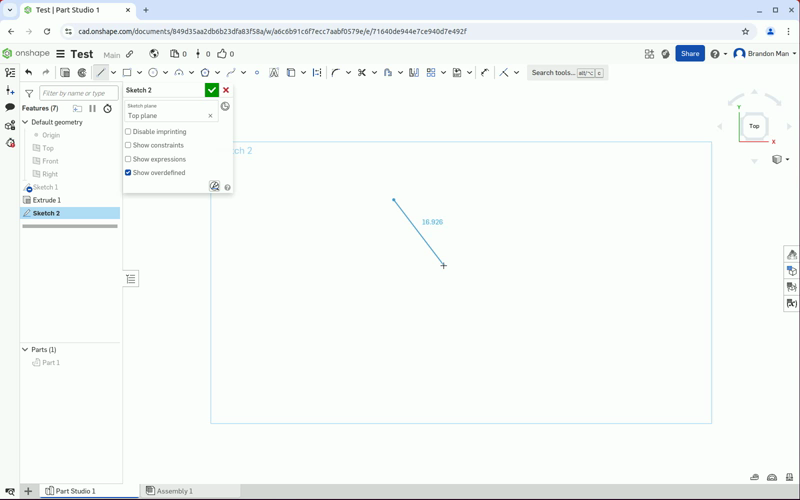
key(esc)
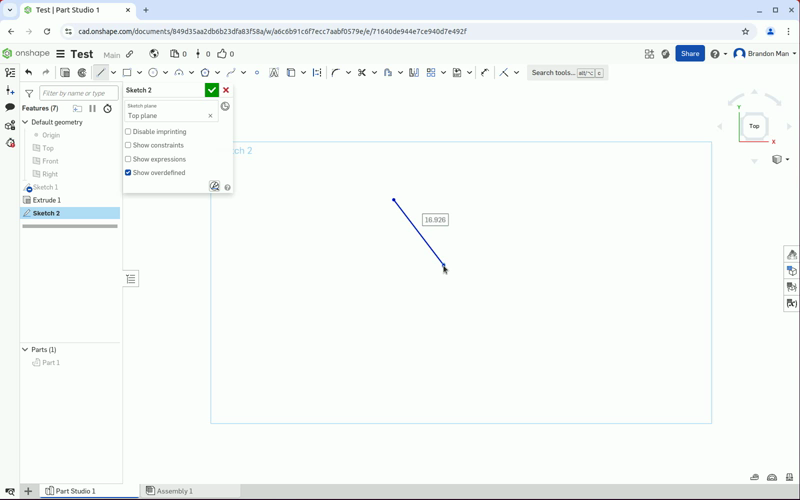
key(a)
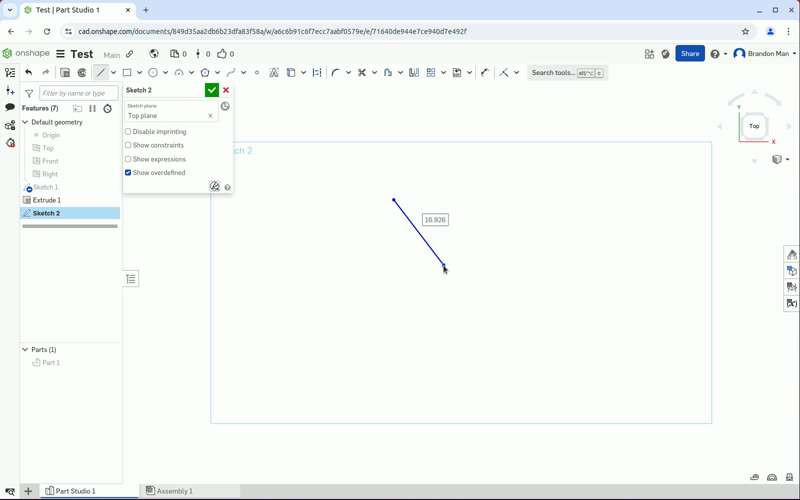
mouse_move(443, 265)
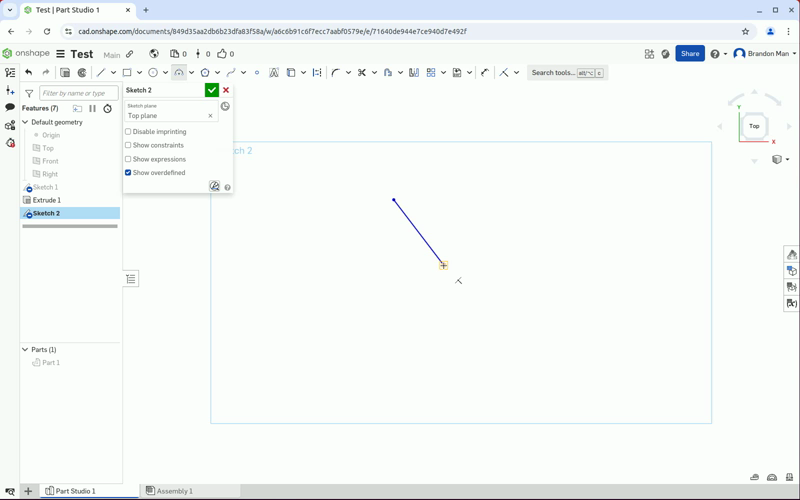
click(443, 265)
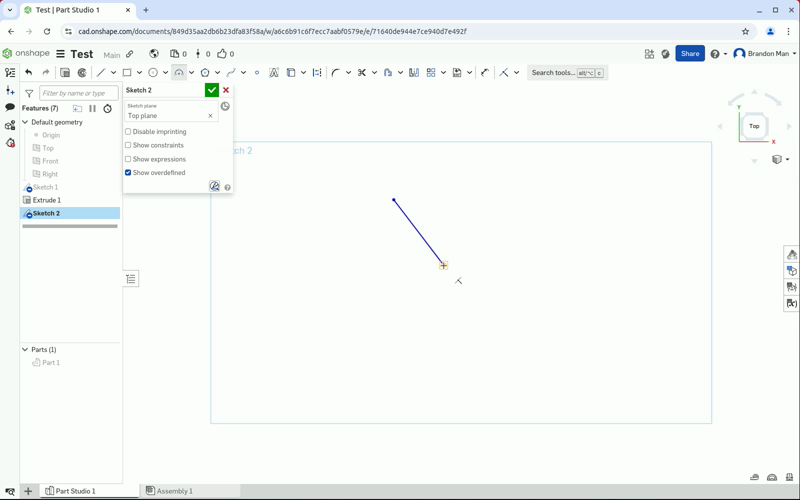
key_down(shift)
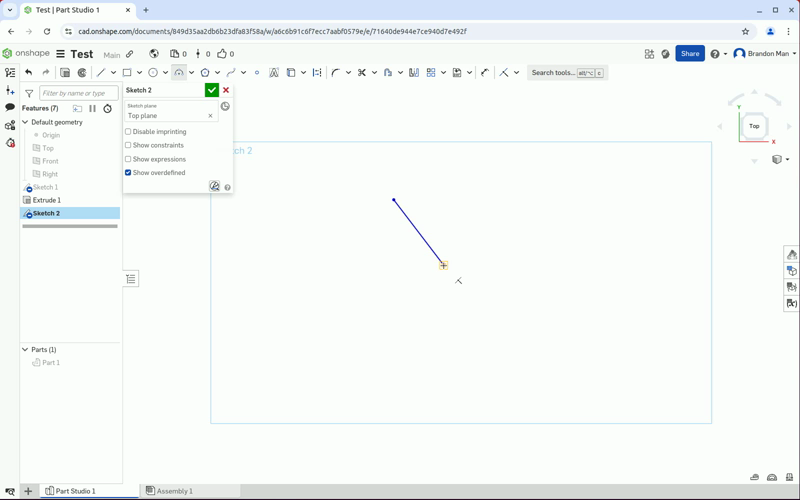
mouse_move(470, 302)
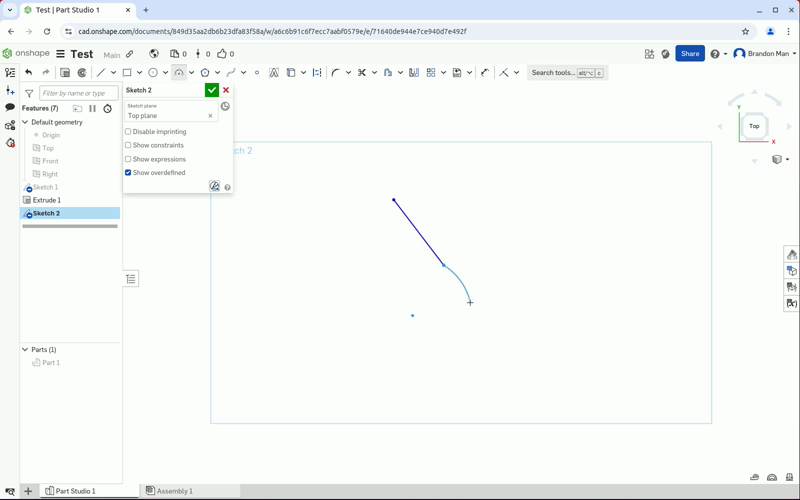
click(470, 302)
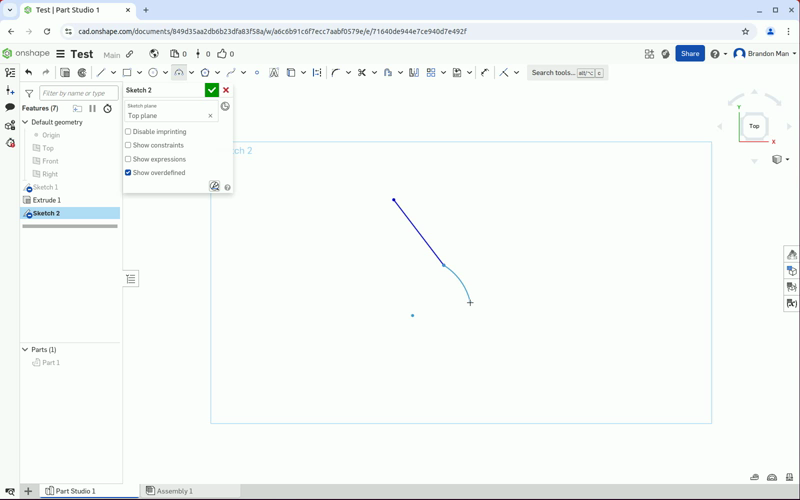
mouse_move(440, 294)
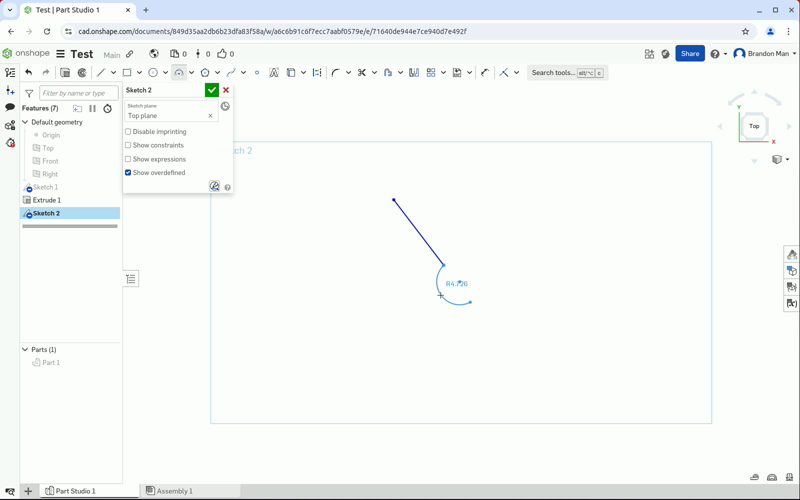
click(440, 294)
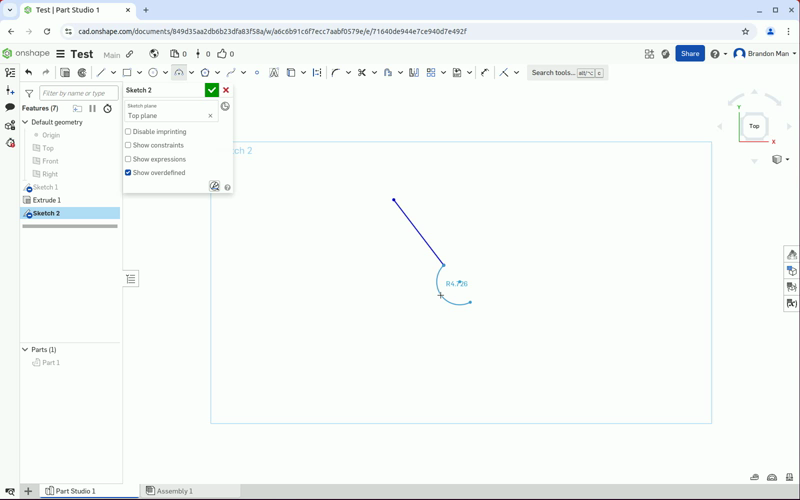
key_up(shift)
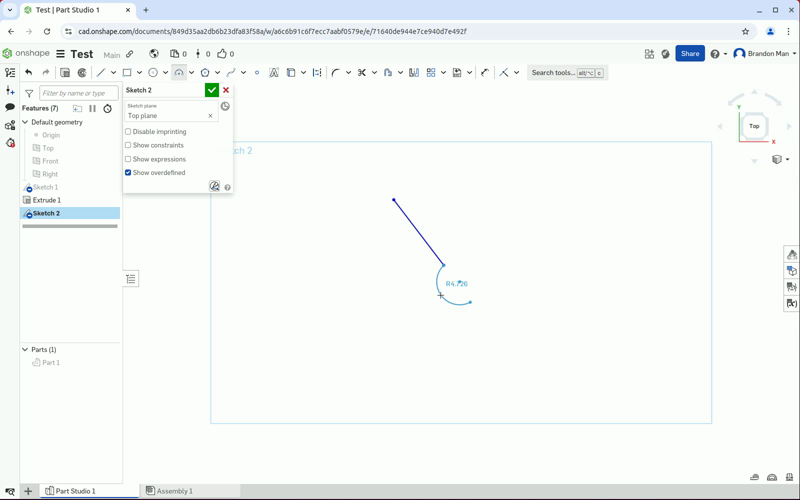
key(esc)
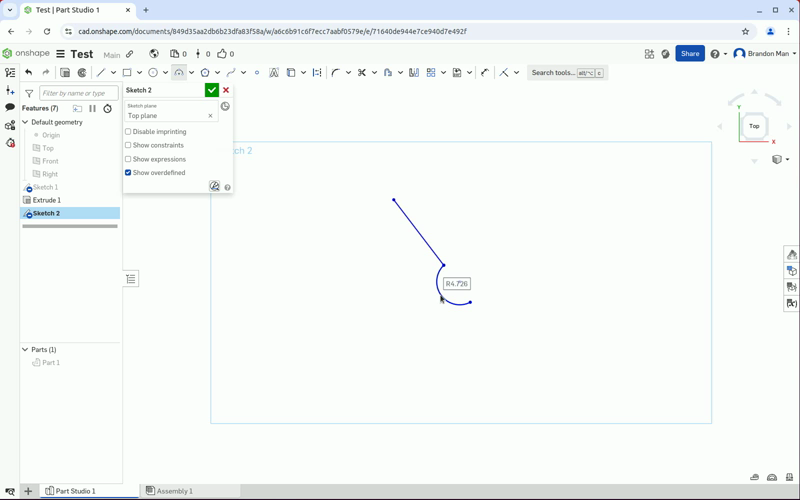
key(l)
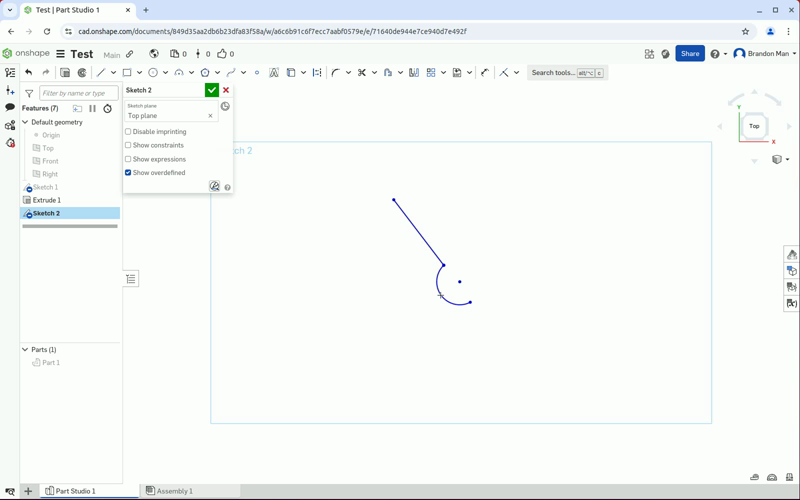
mouse_move(470, 302)
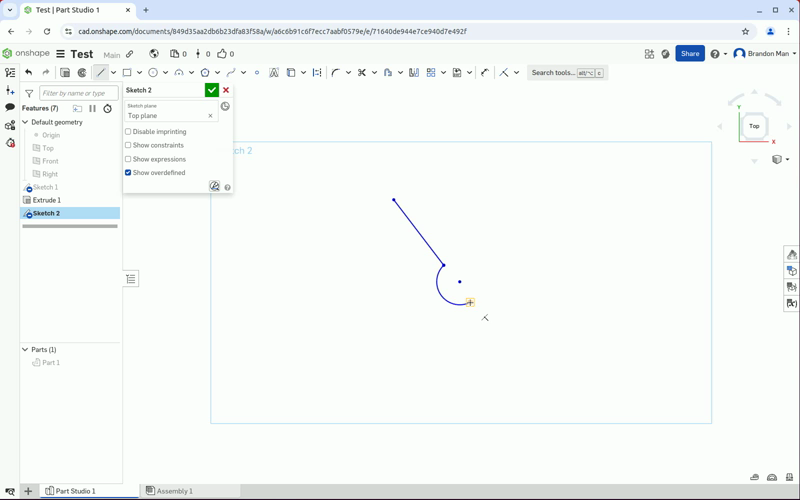
click(470, 302)
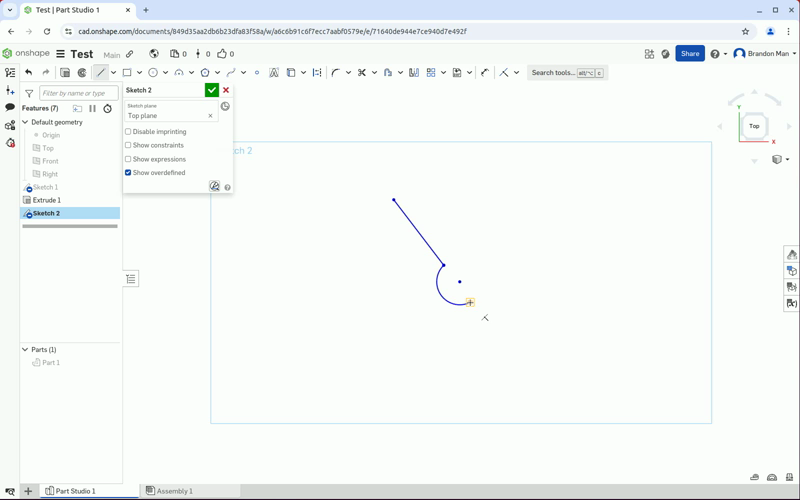
key_down(shift)
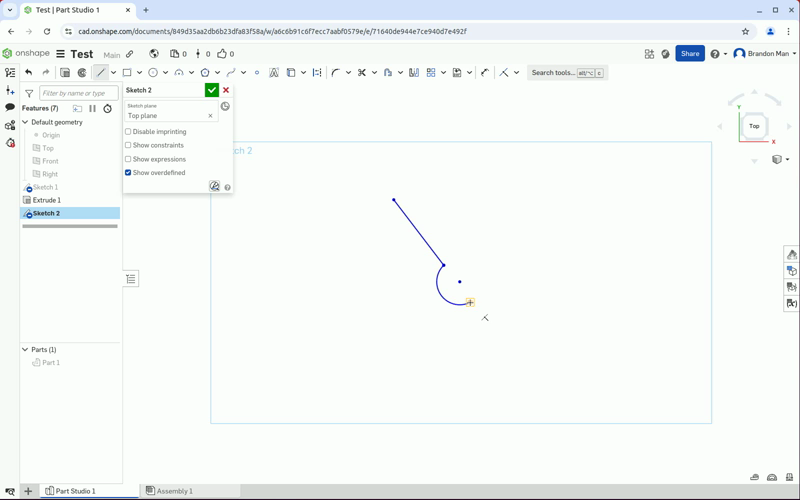
mouse_move(519, 367)
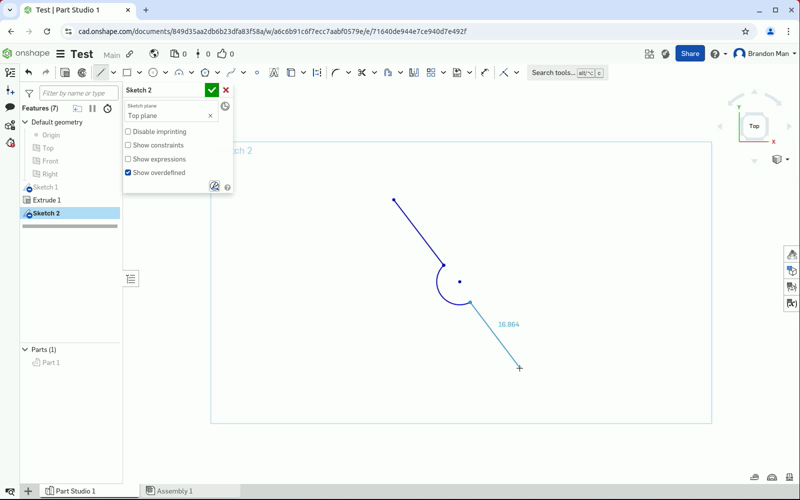
click(519, 367)
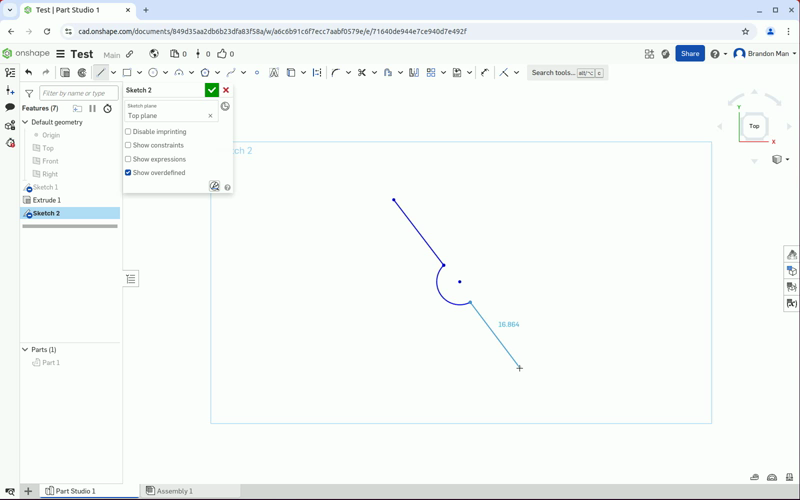
key_up(shift)
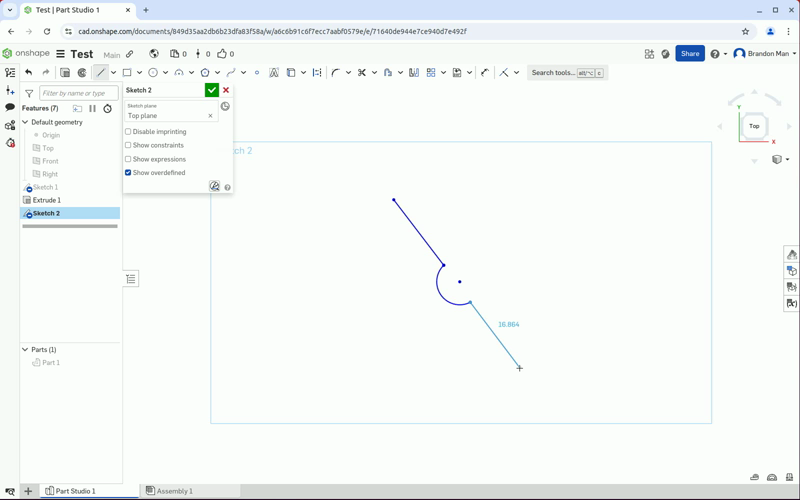
key(esc)
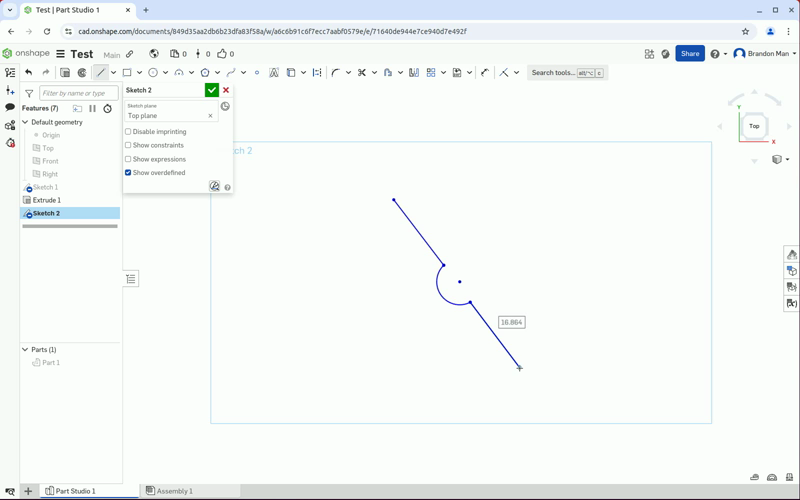
key(a)
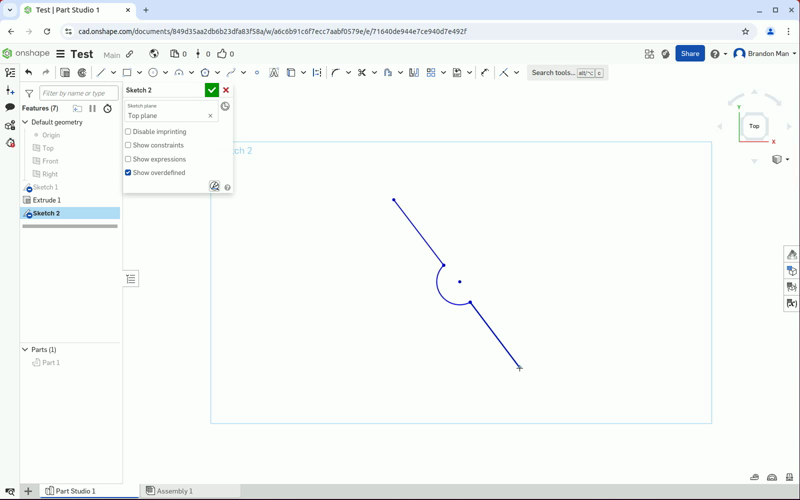
mouse_move(519, 367)
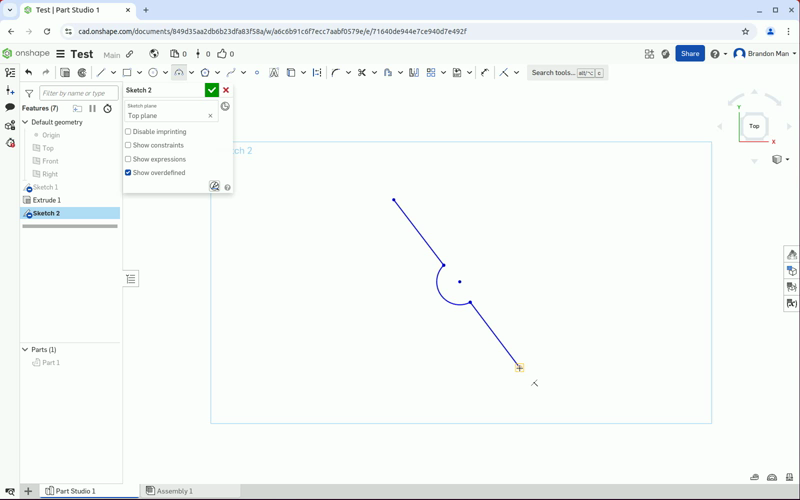
click(519, 367)
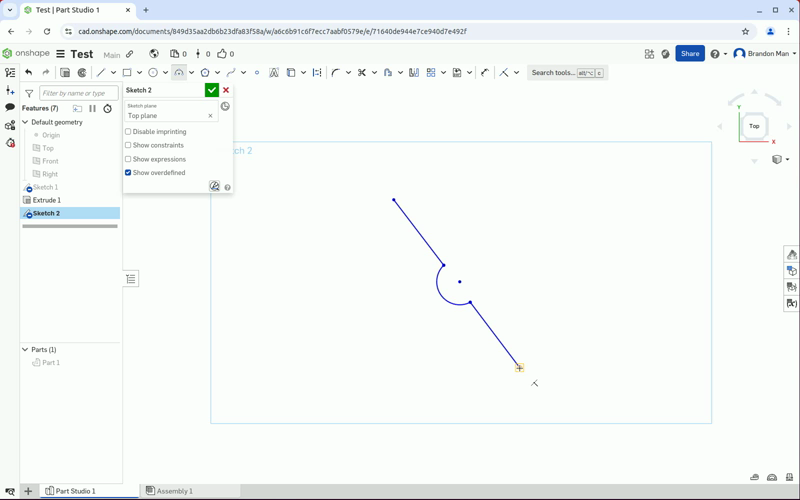
key_down(shift)
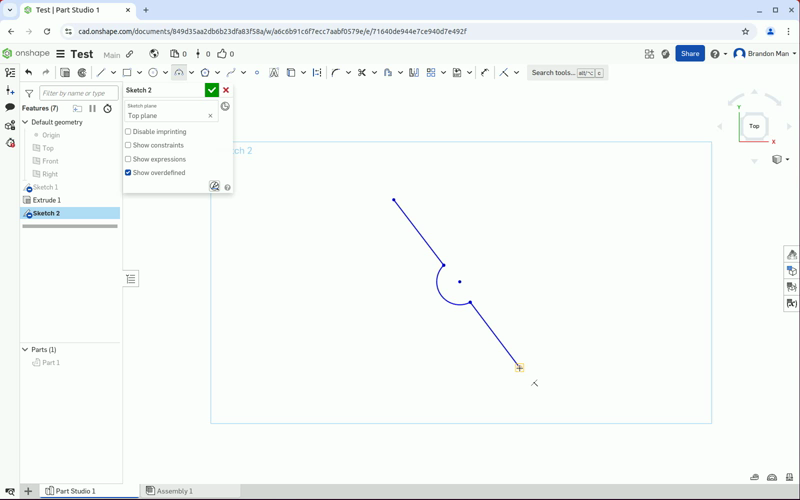
mouse_move(525, 364)
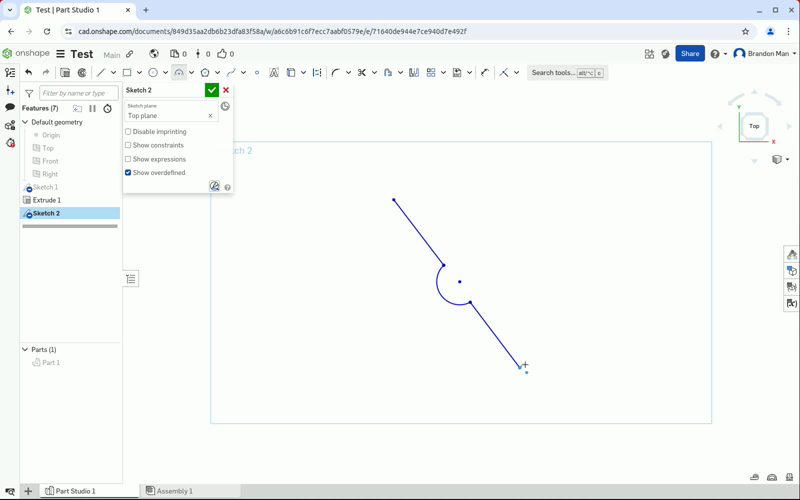
scroll(6)
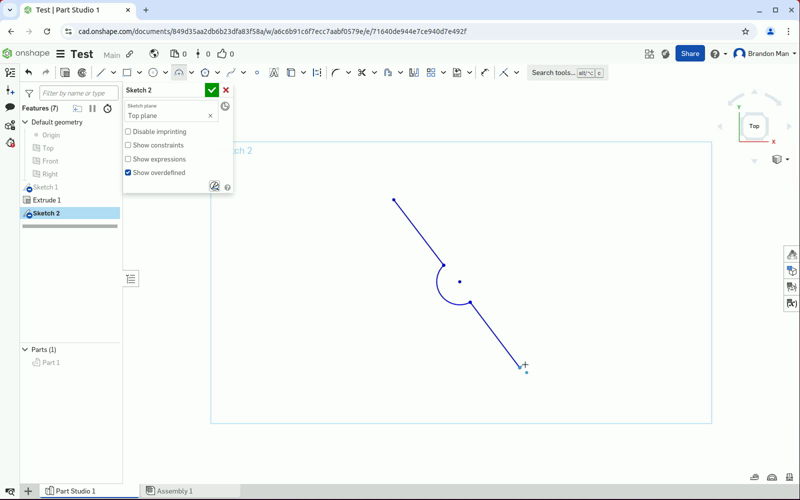
scroll(6)
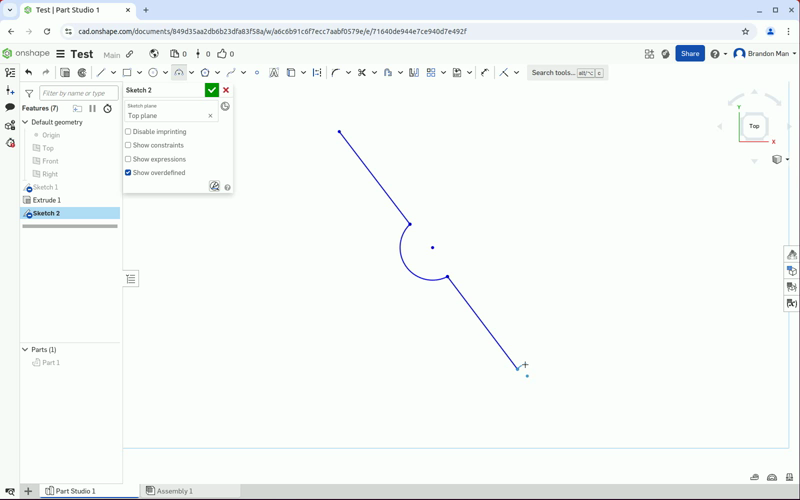
scroll(6)
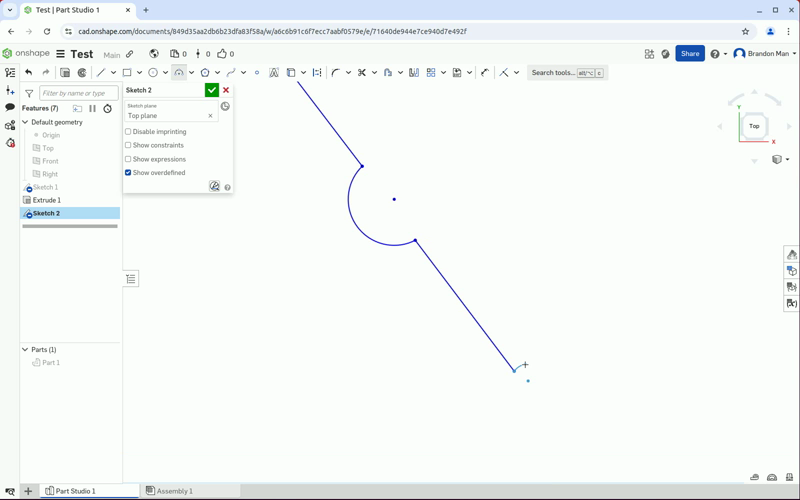
scroll(6)
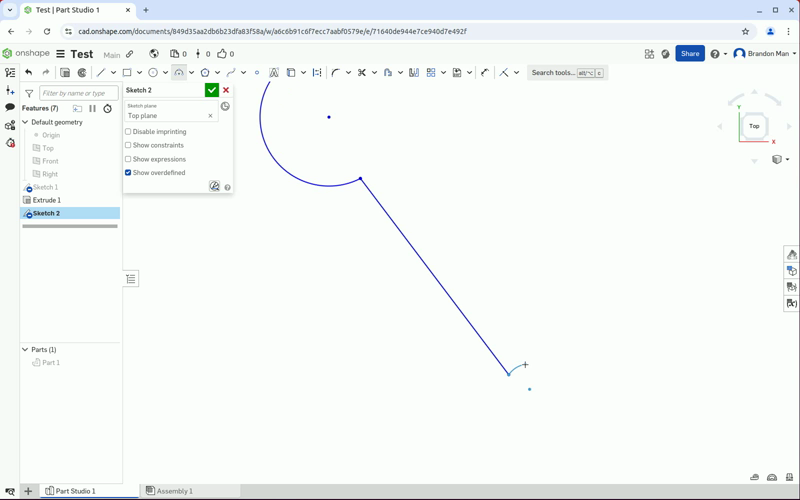
scroll(6)
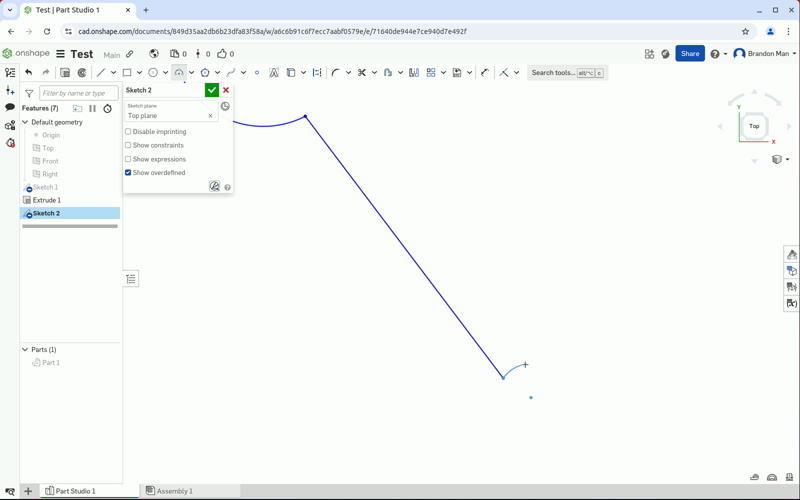
scroll(6)
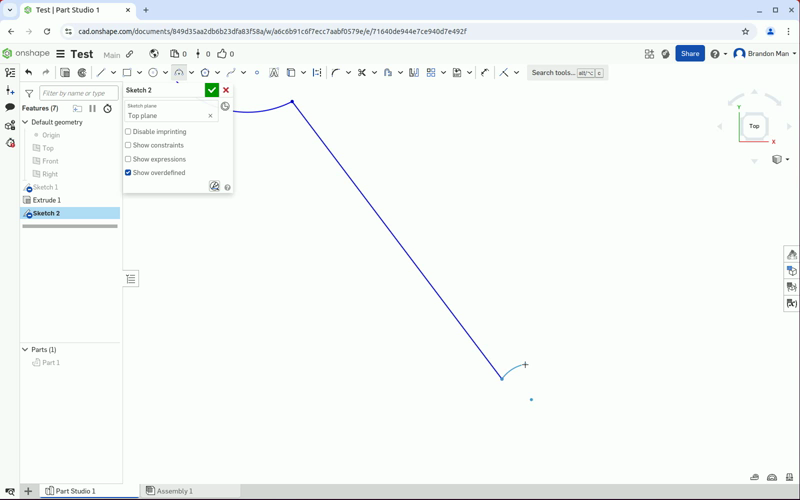
scroll(6)
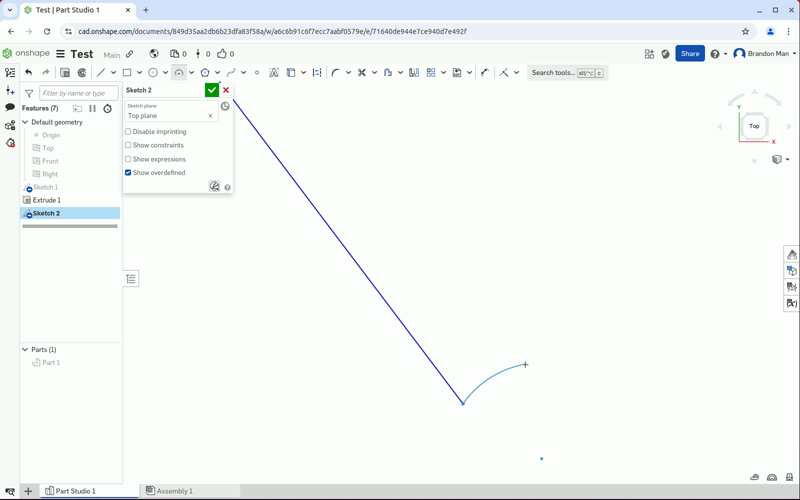
click(525, 364)
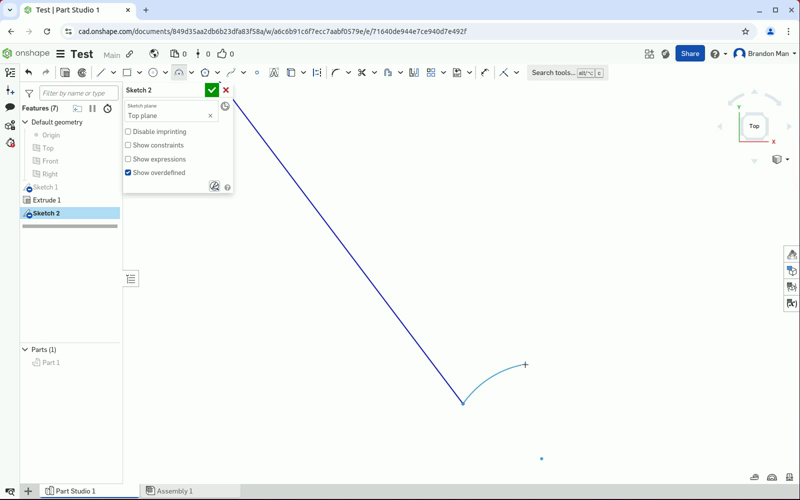
scroll(-6)
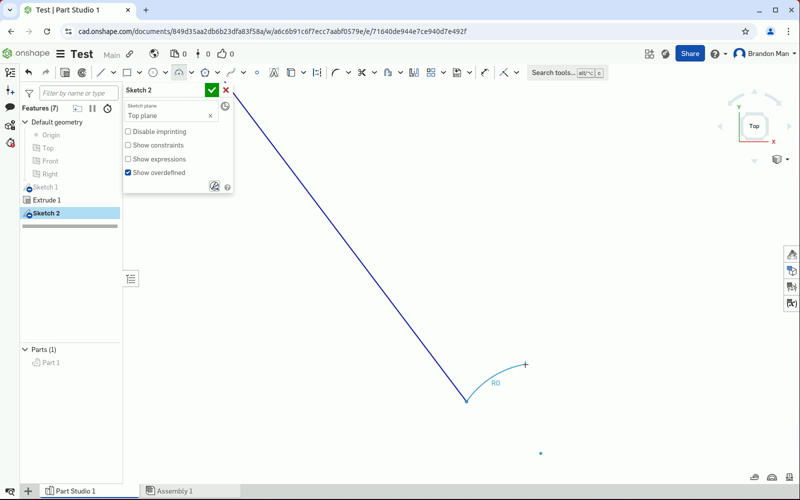
scroll(-6)
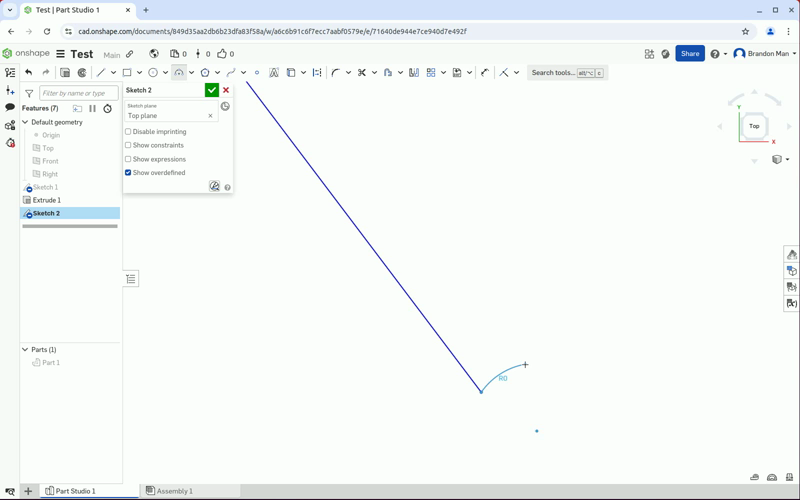
scroll(-6)
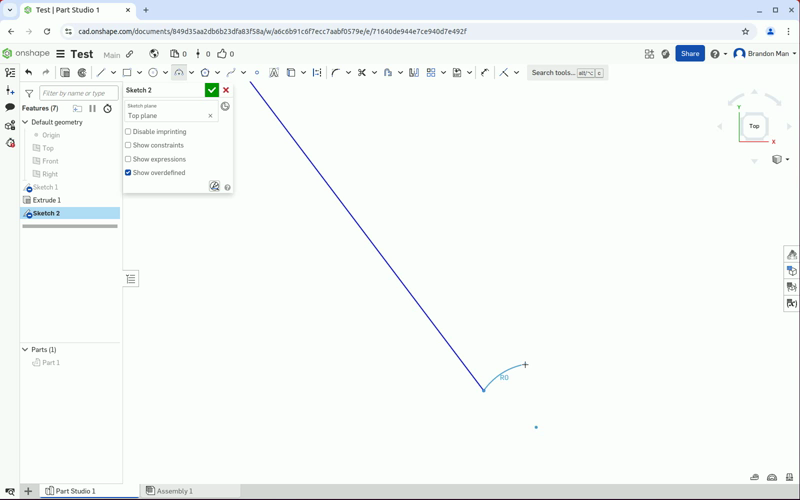
scroll(-6)
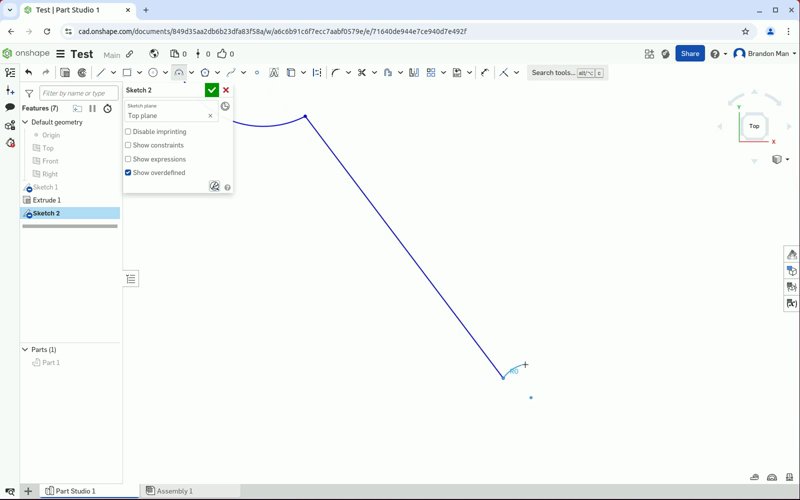
scroll(-6)
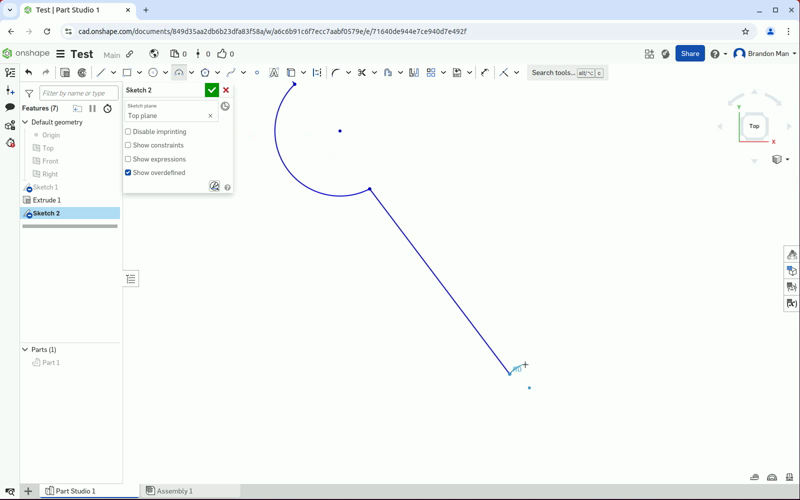
scroll(-6)
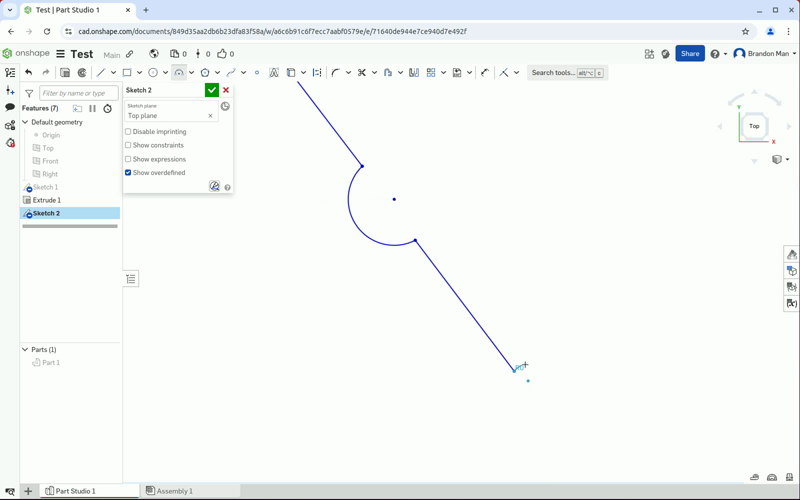
scroll(-6)
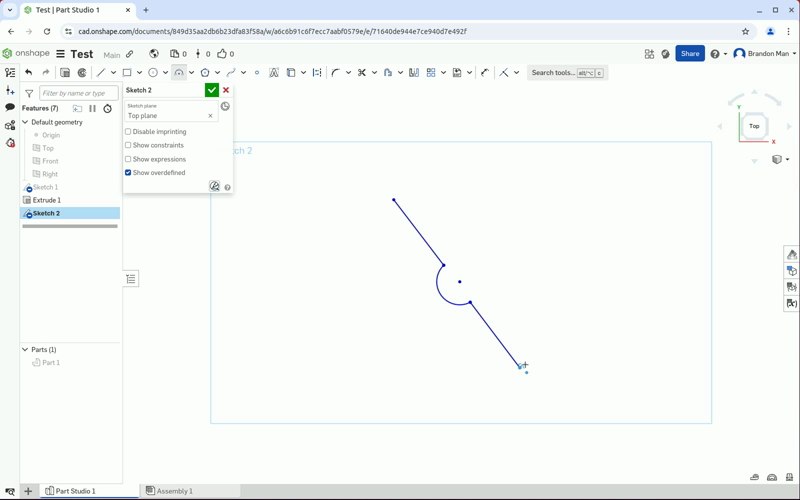
mouse_move(522, 366)
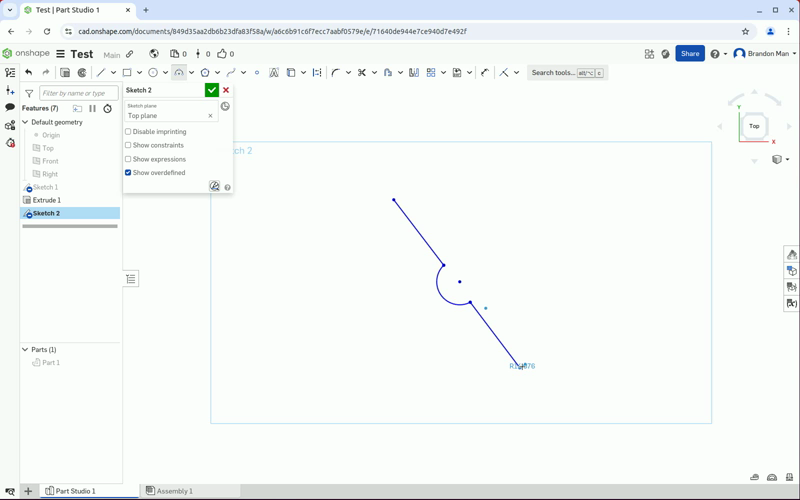
scroll(6)
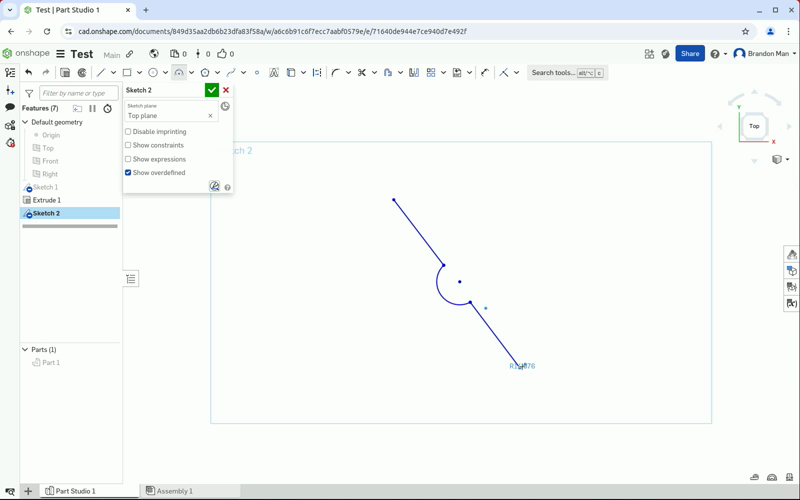
scroll(6)
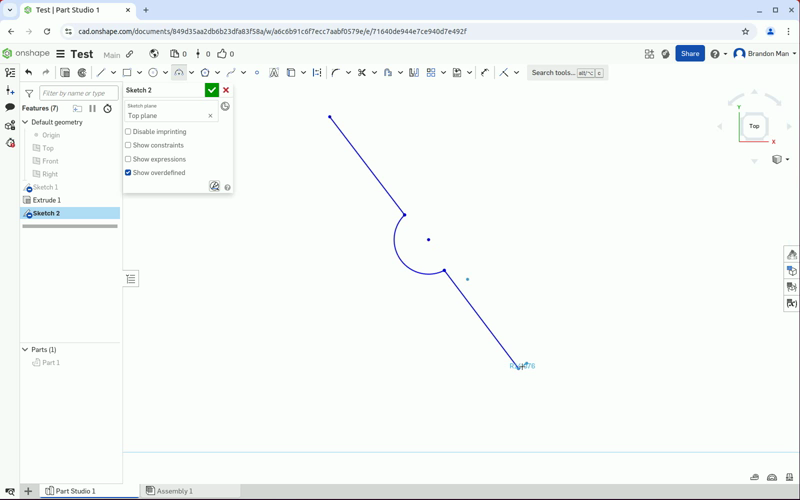
scroll(6)
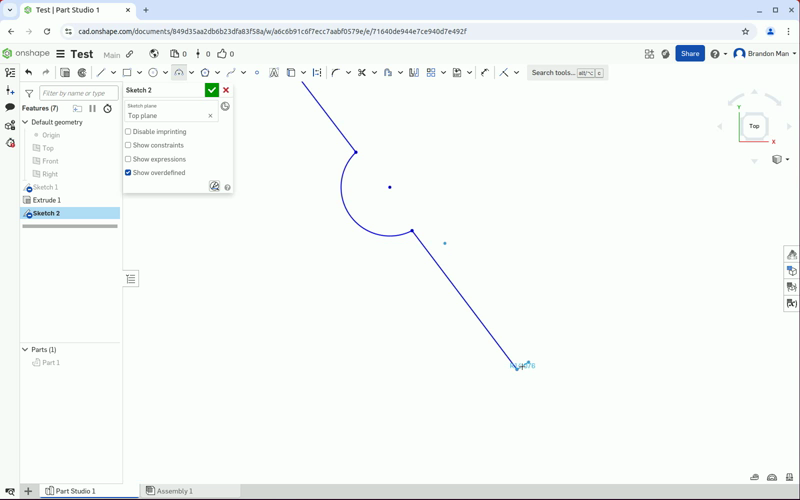
scroll(6)
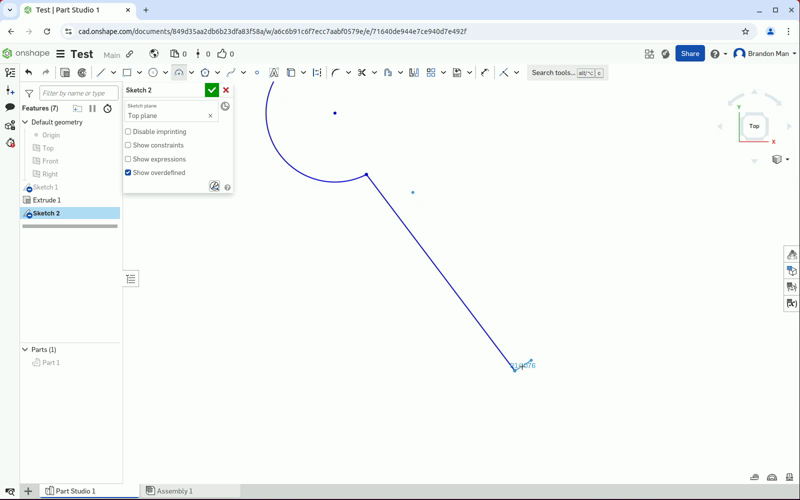
scroll(6)
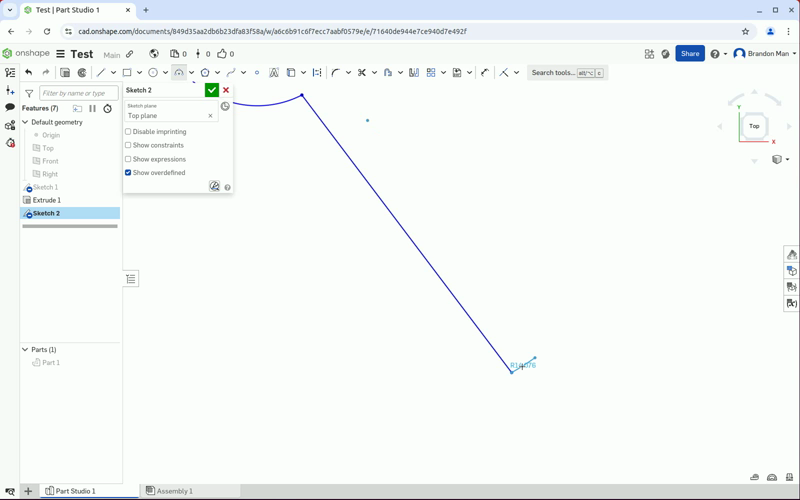
scroll(6)
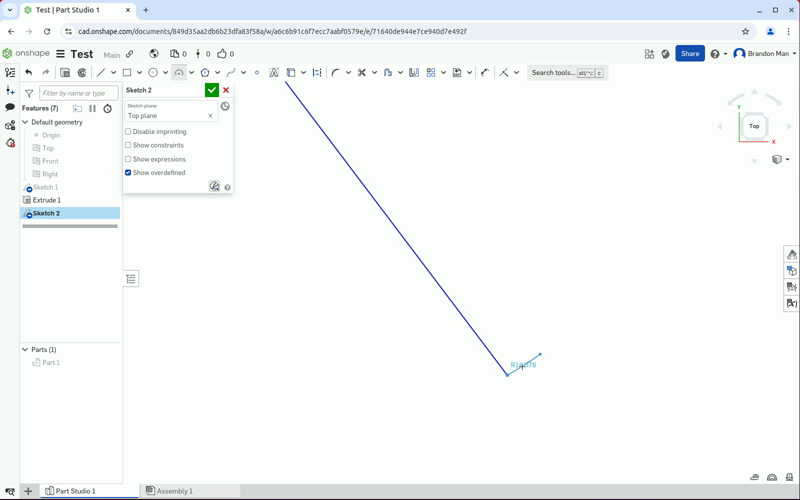
scroll(6)
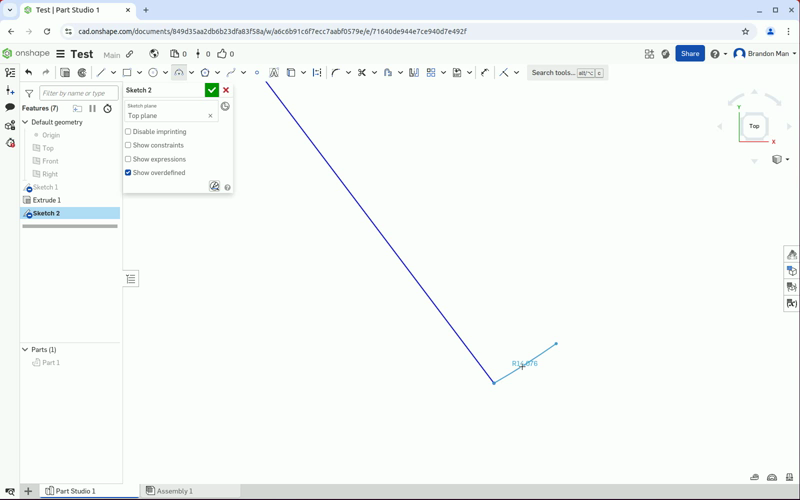
click(522, 366)
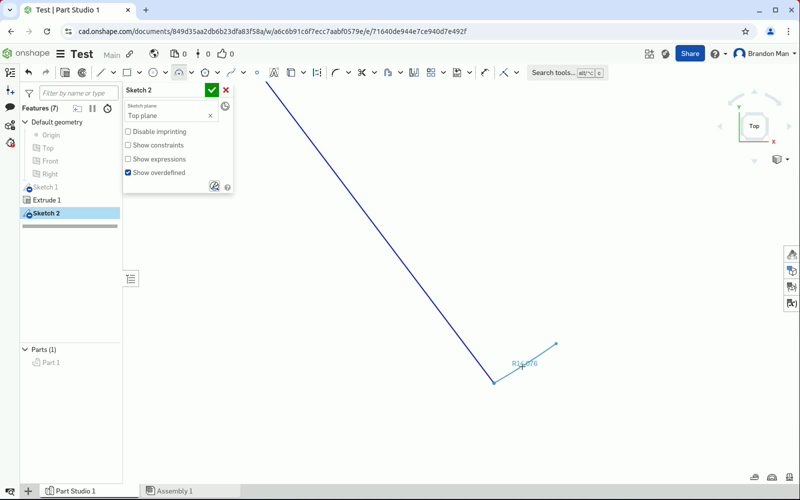
scroll(-6)
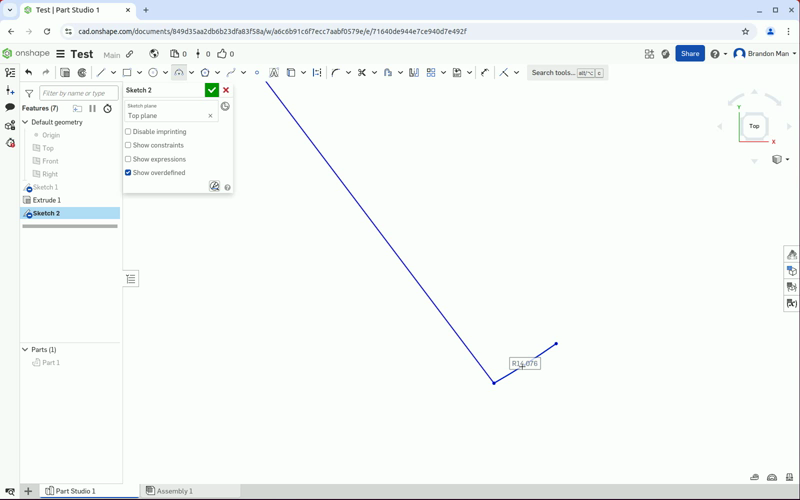
scroll(-6)
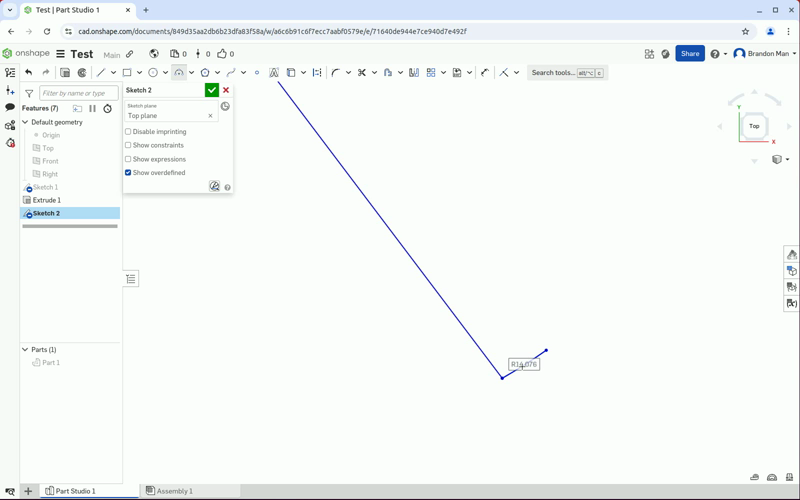
scroll(-6)
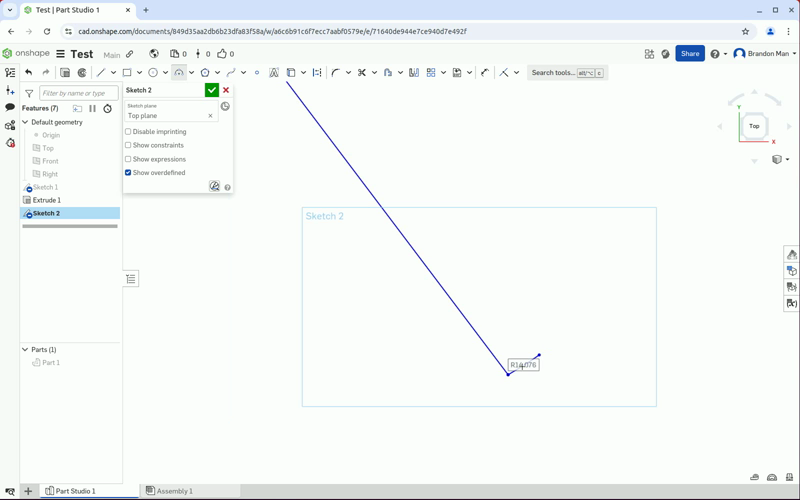
scroll(-6)
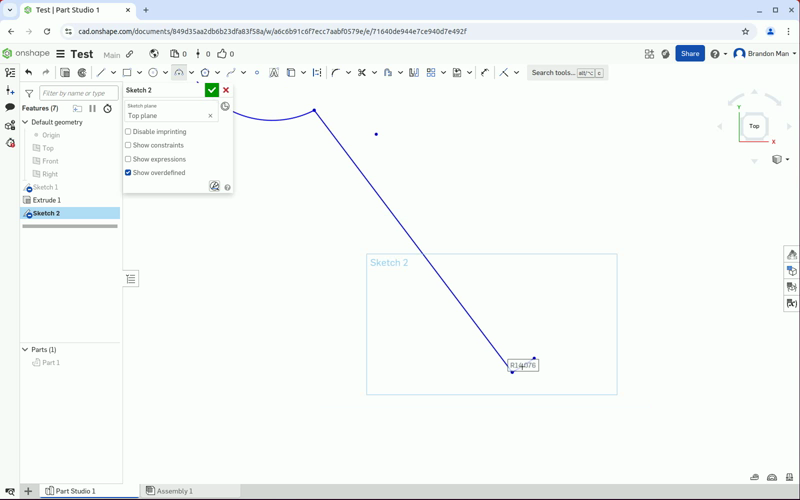
scroll(-6)
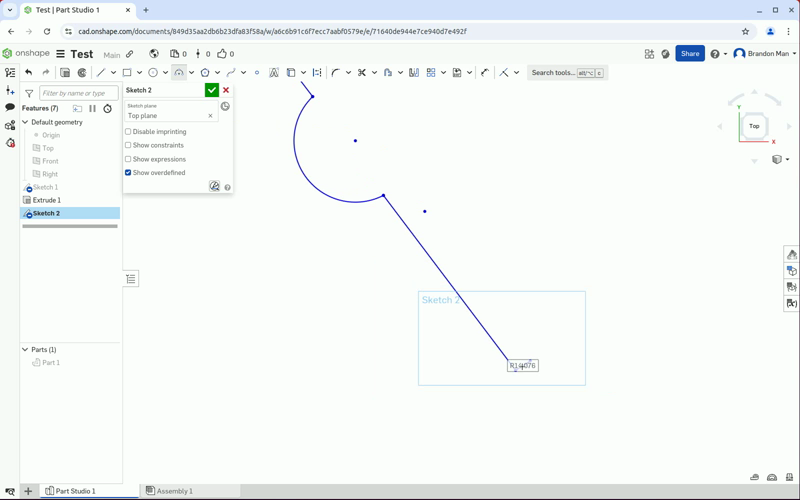
scroll(-6)
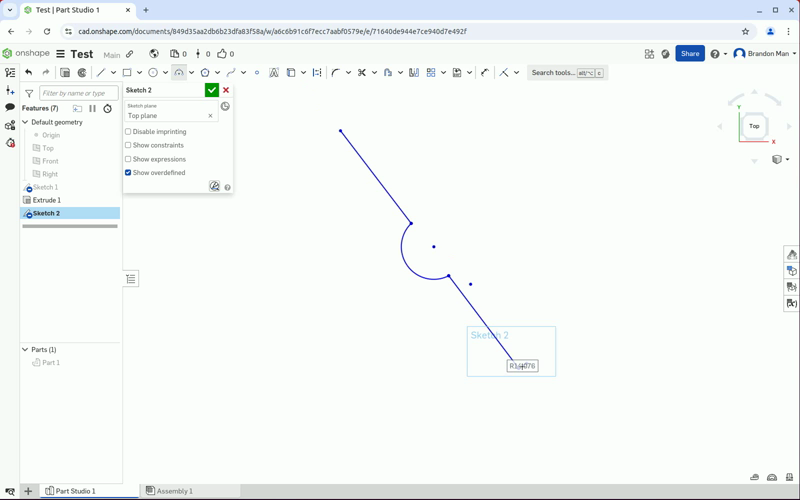
scroll(-6)
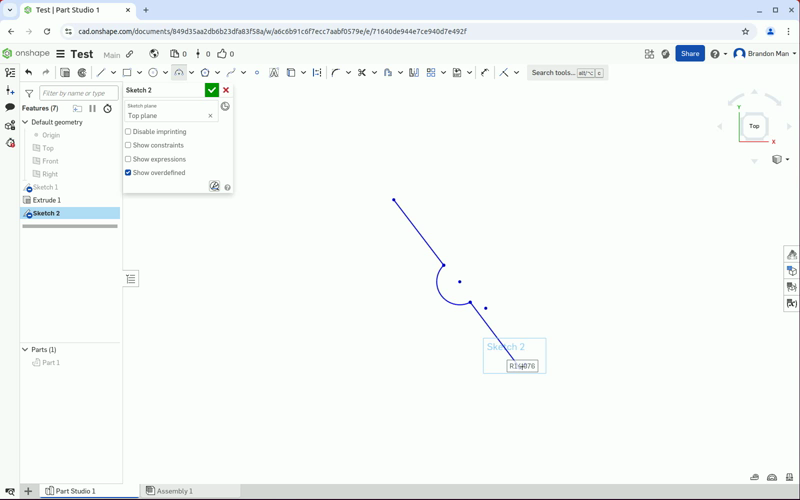
key_up(shift)
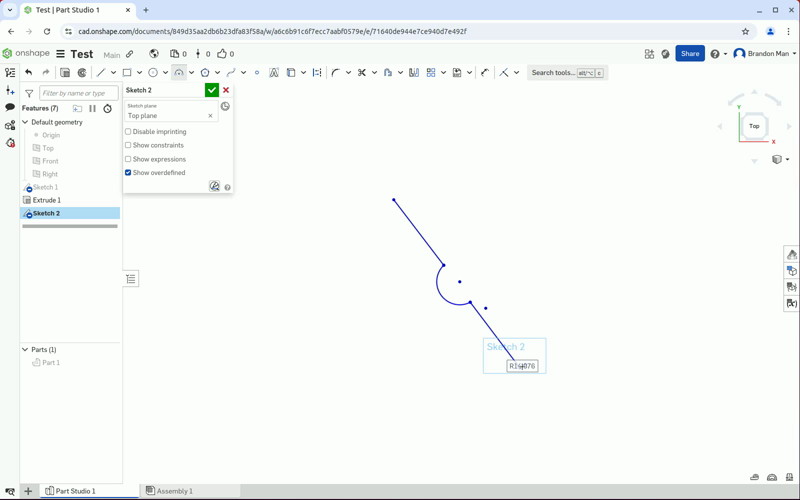
key(esc)
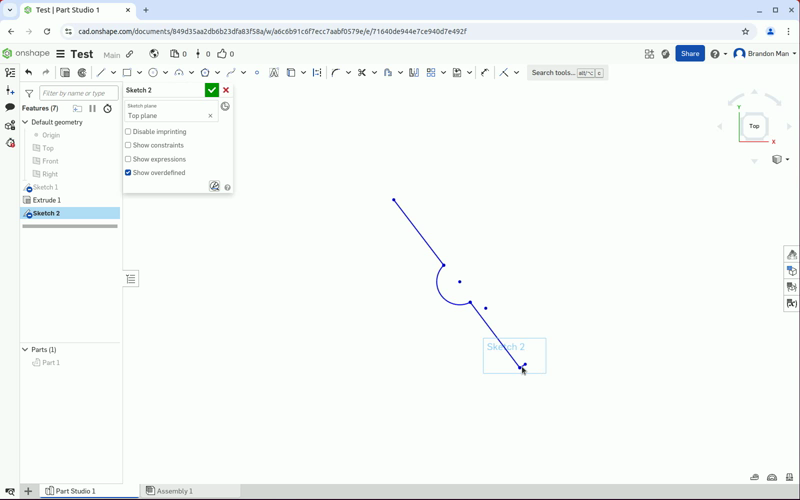
key(l)
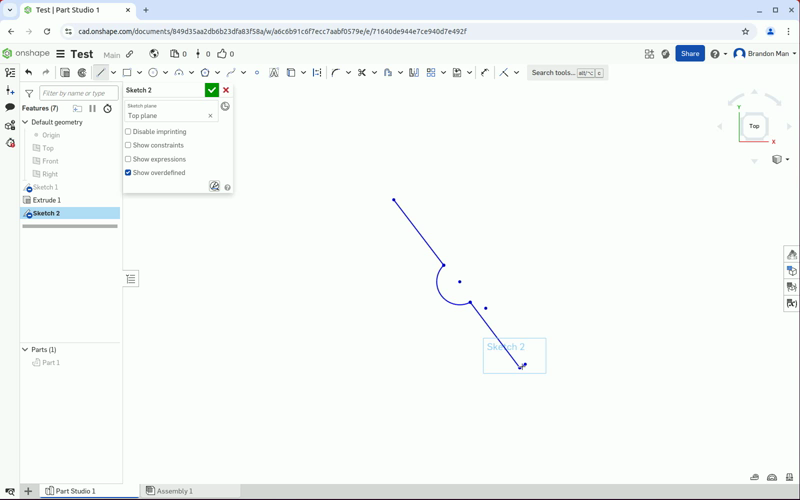
mouse_move(525, 364)
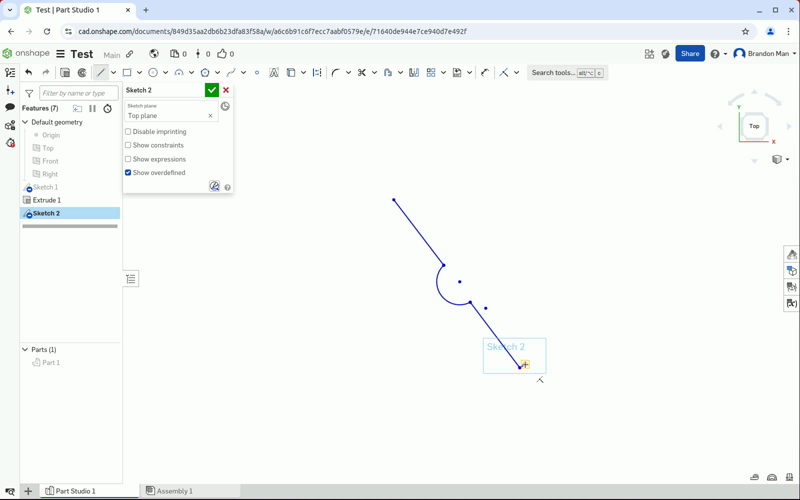
scroll(6)
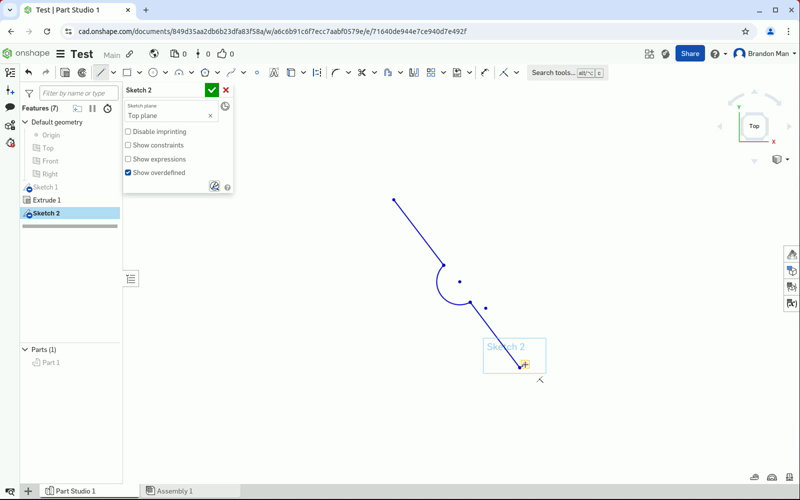
scroll(6)
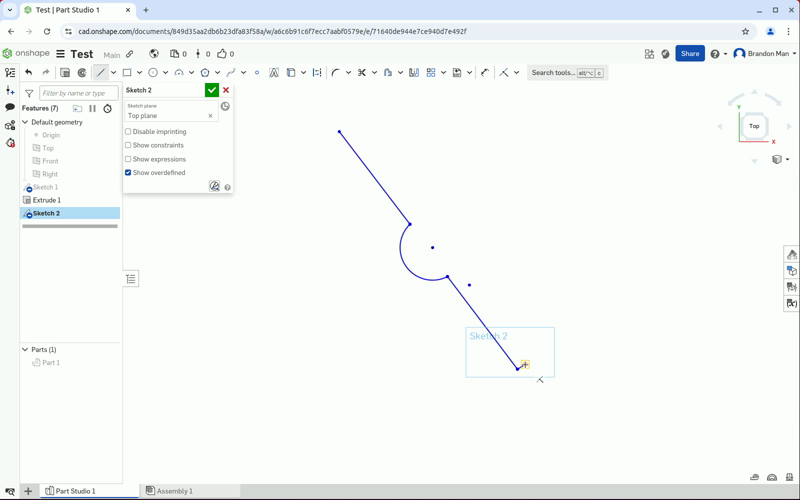
scroll(6)
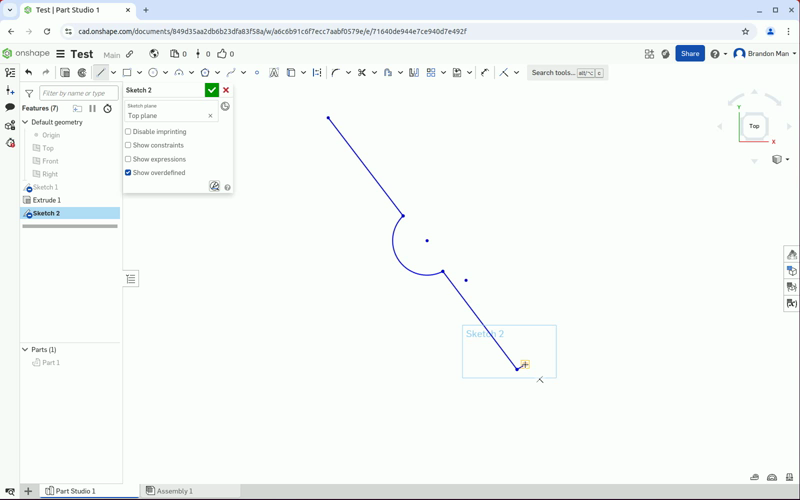
scroll(6)
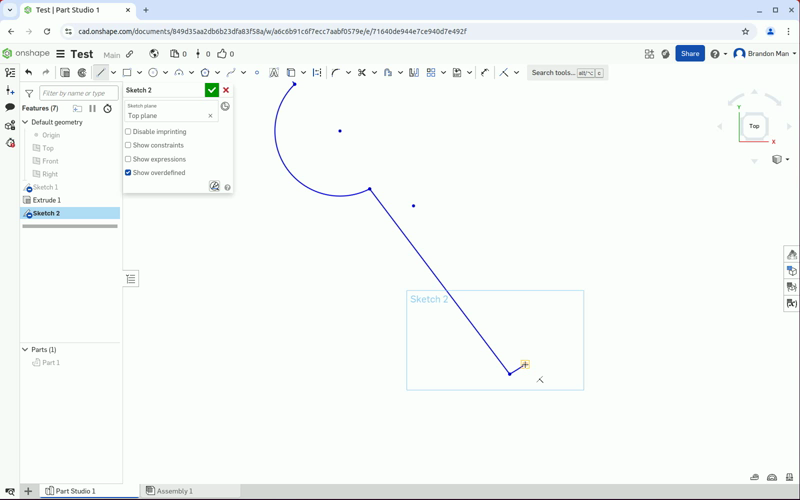
scroll(6)
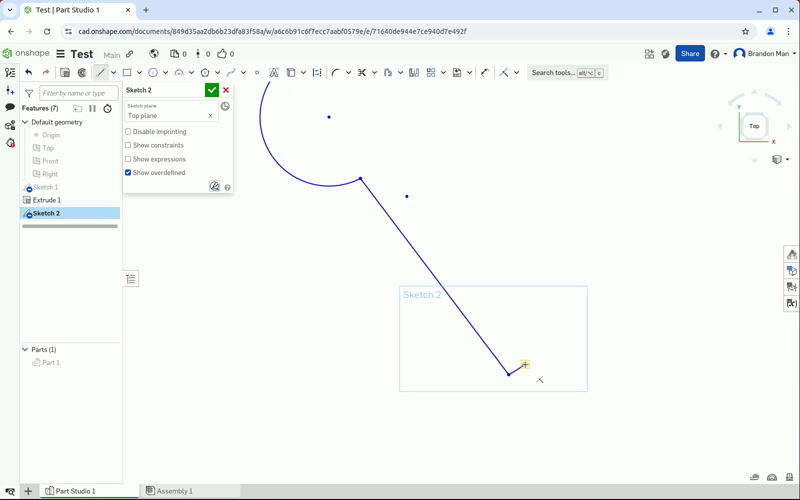
scroll(6)
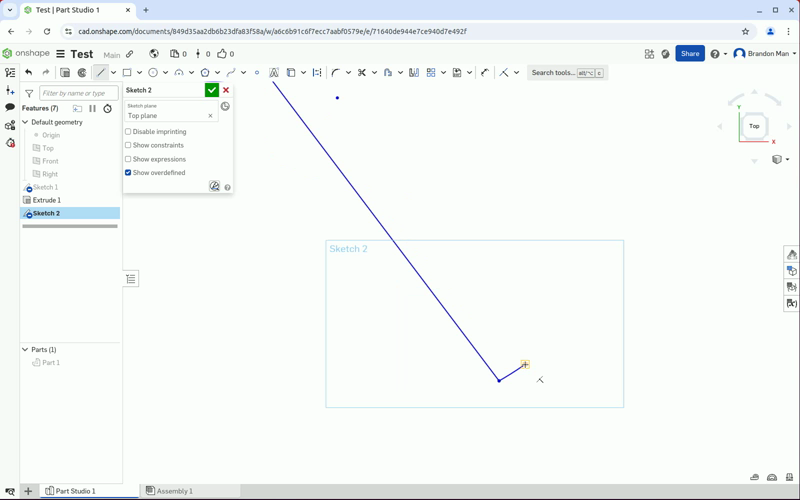
scroll(6)
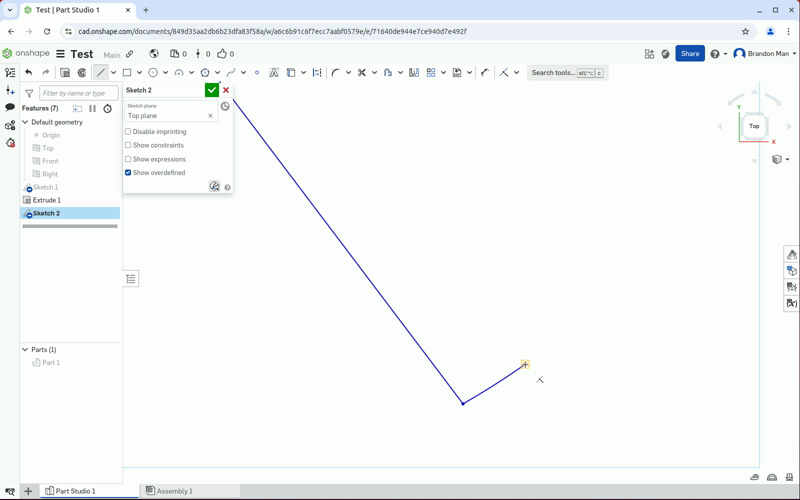
click(525, 364)
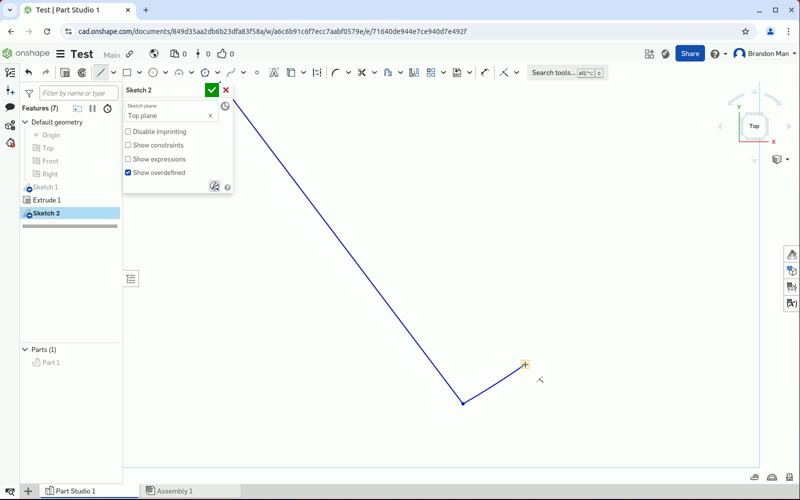
scroll(-6)
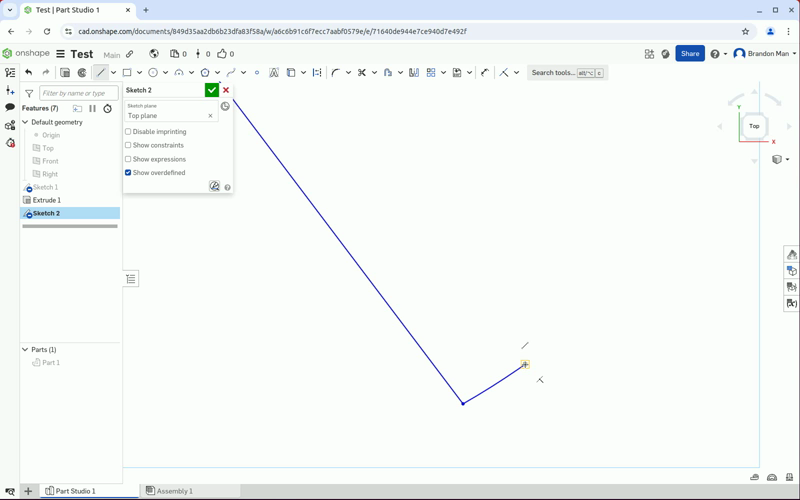
scroll(-6)
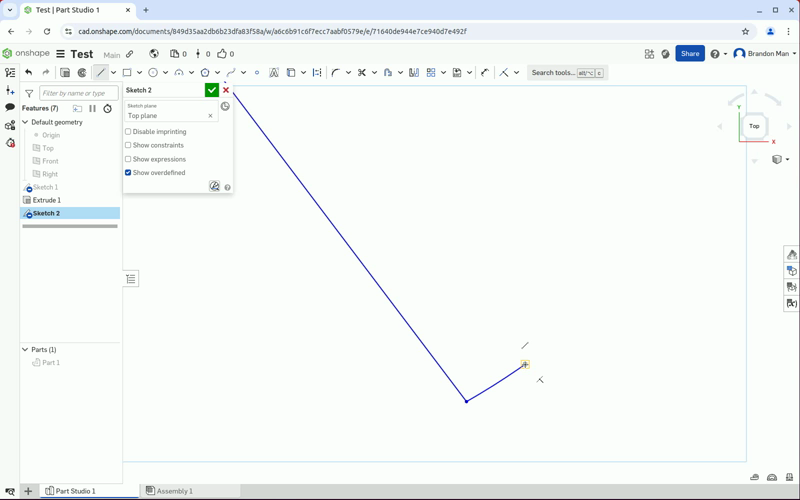
scroll(-6)
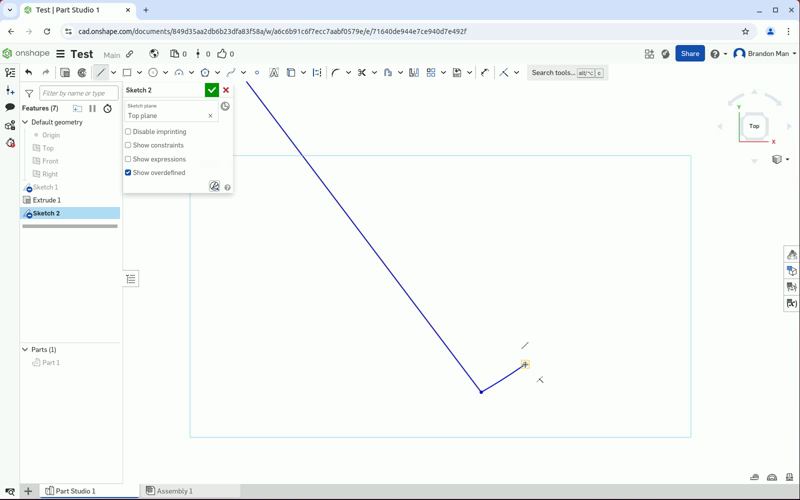
scroll(-6)
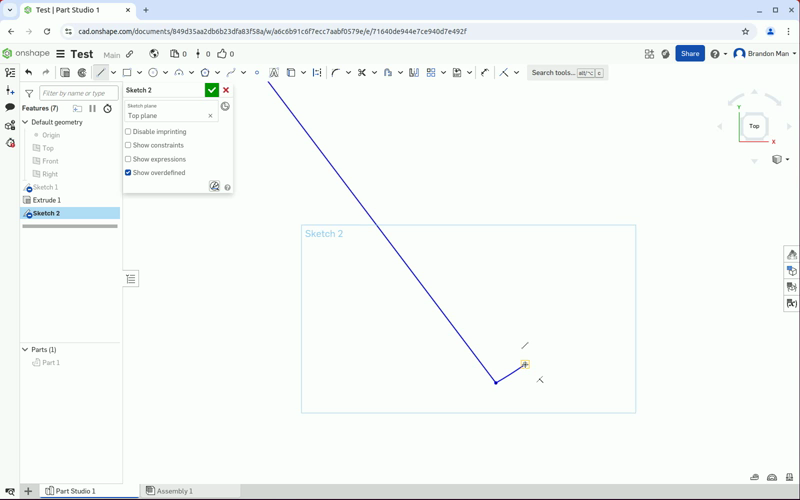
scroll(-6)
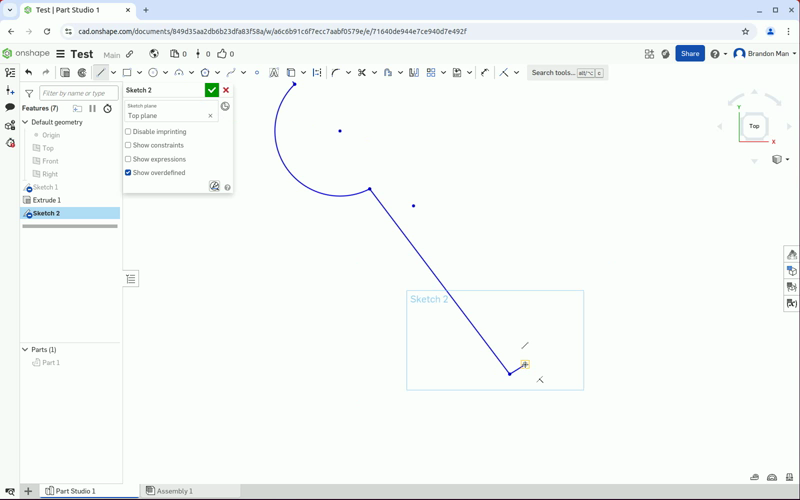
scroll(-6)
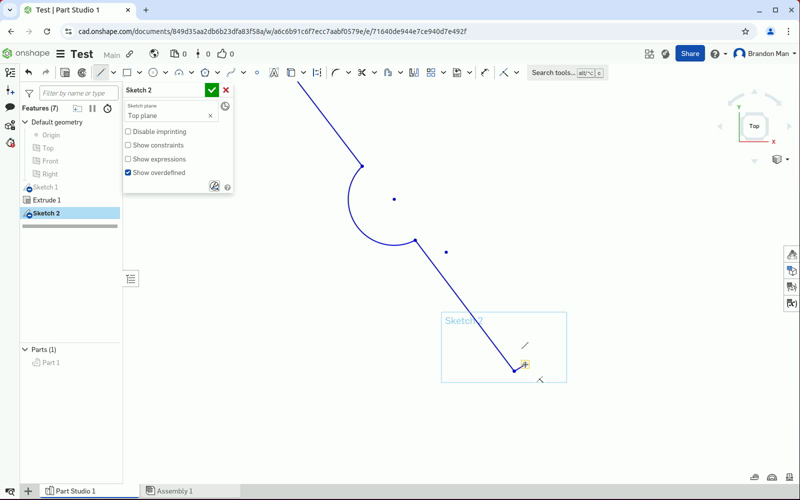
scroll(-6)
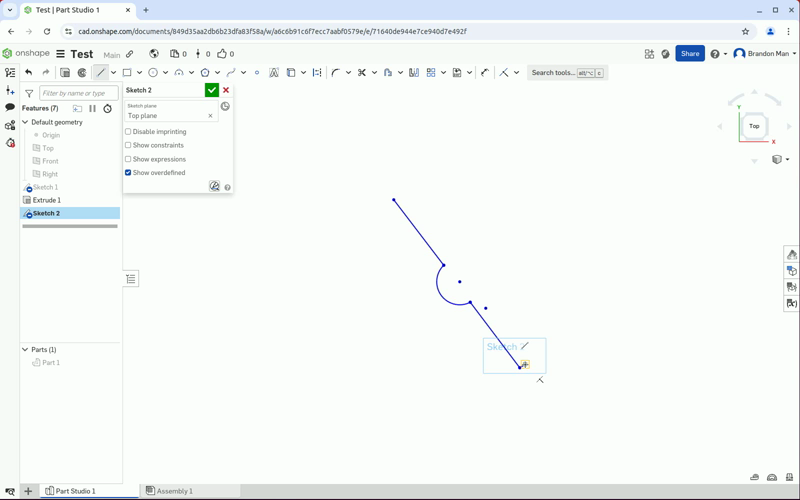
key_down(shift)
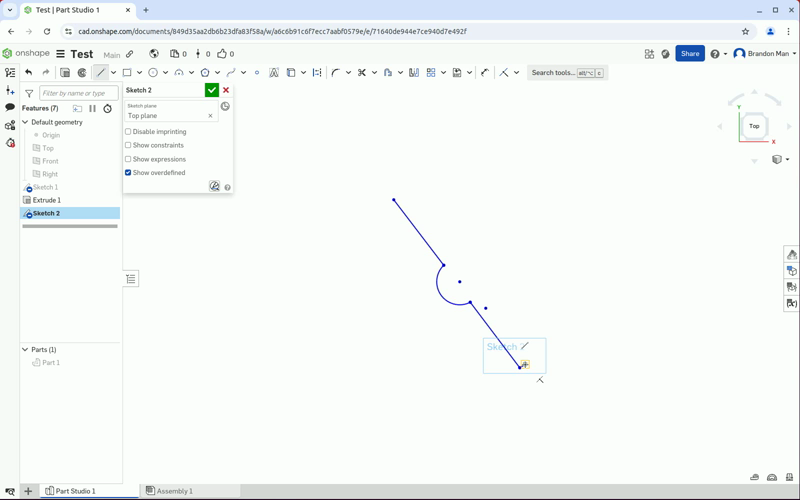
mouse_move(477, 298)
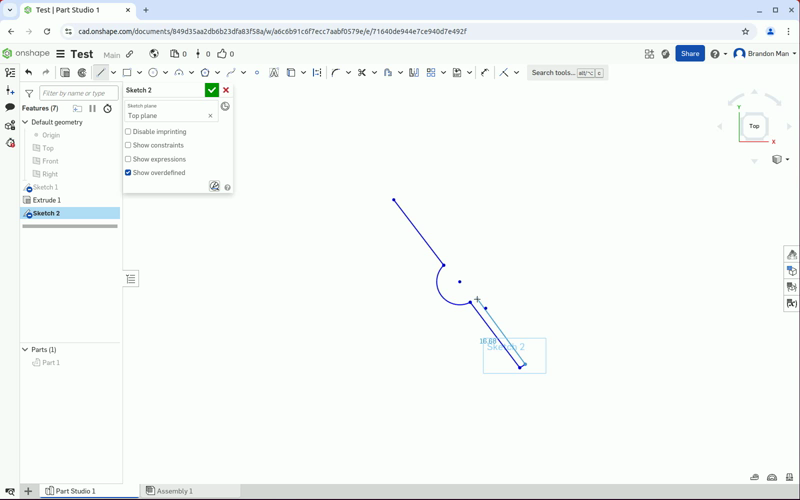
click(477, 298)
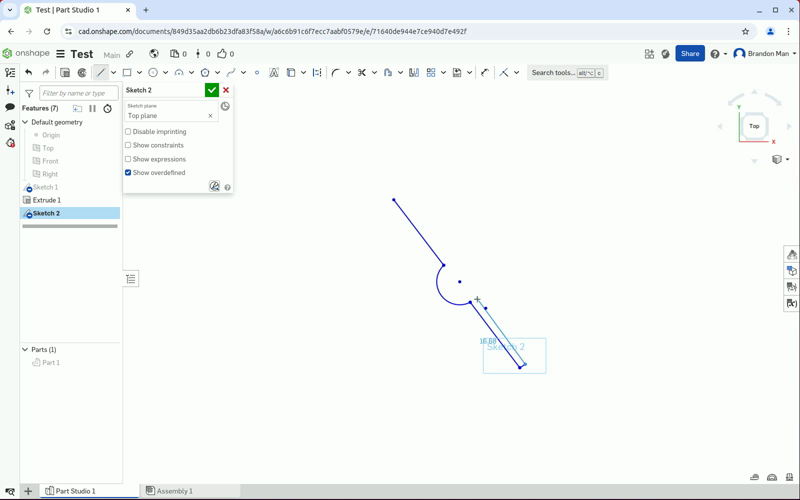
key_up(shift)
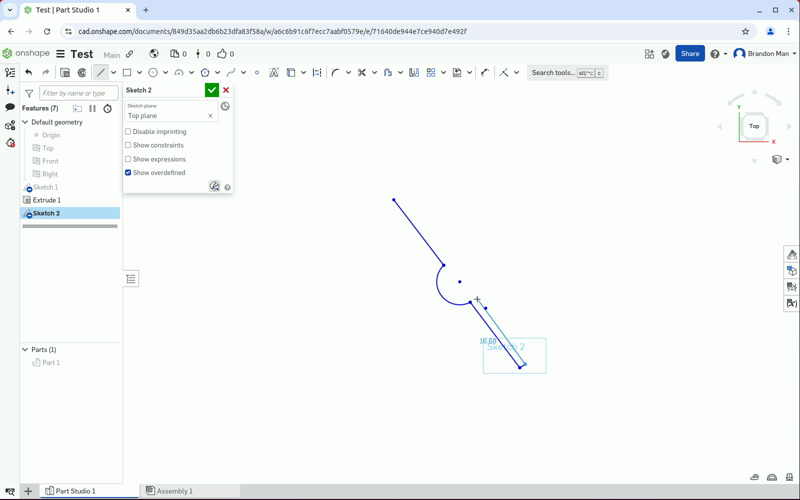
key(esc)
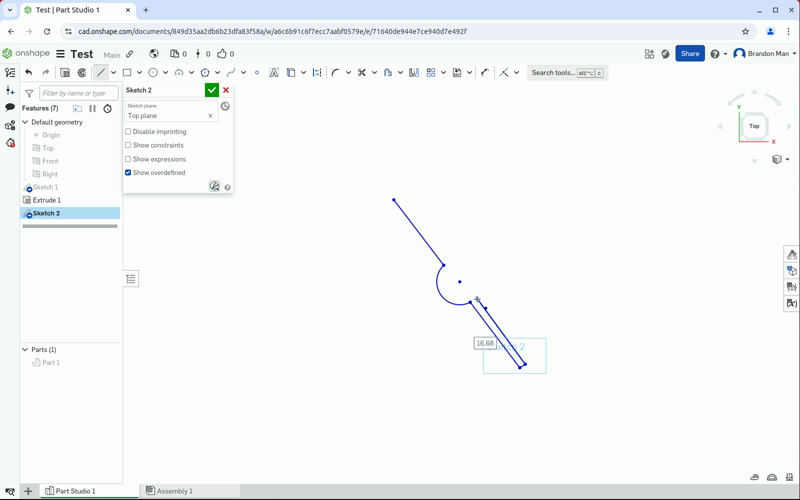
key(a)
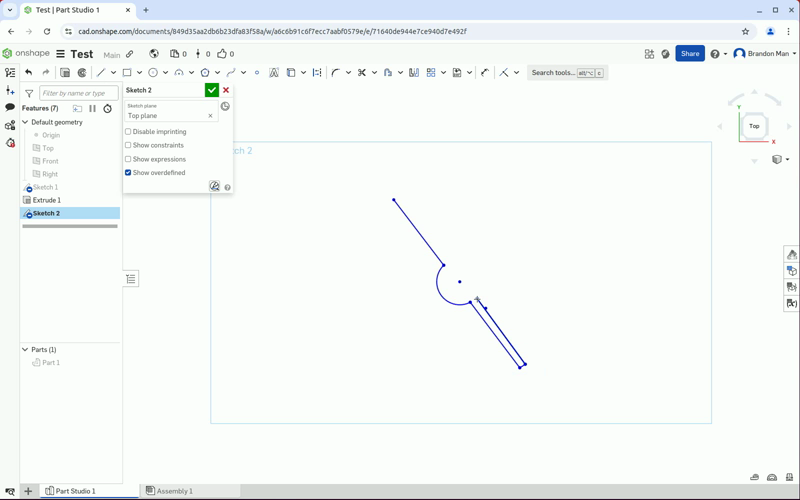
mouse_move(477, 298)
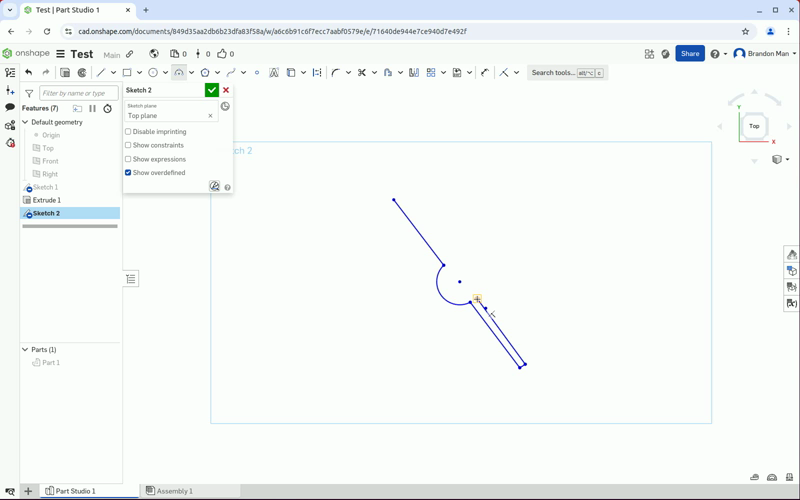
click(477, 298)
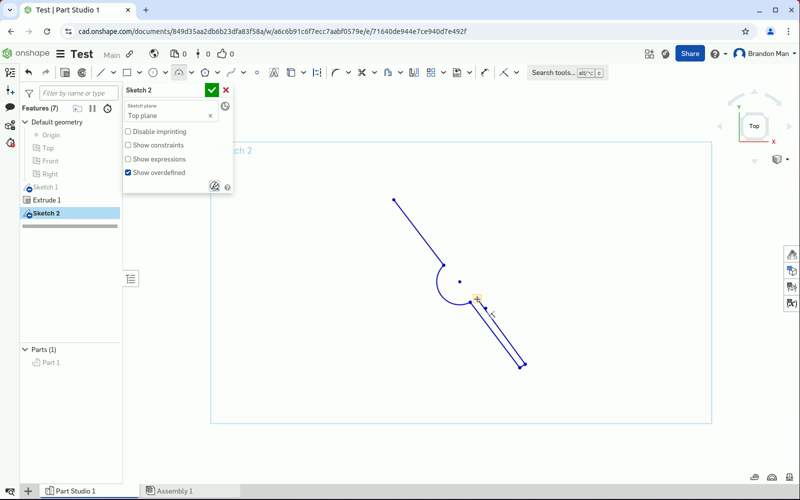
key_down(shift)
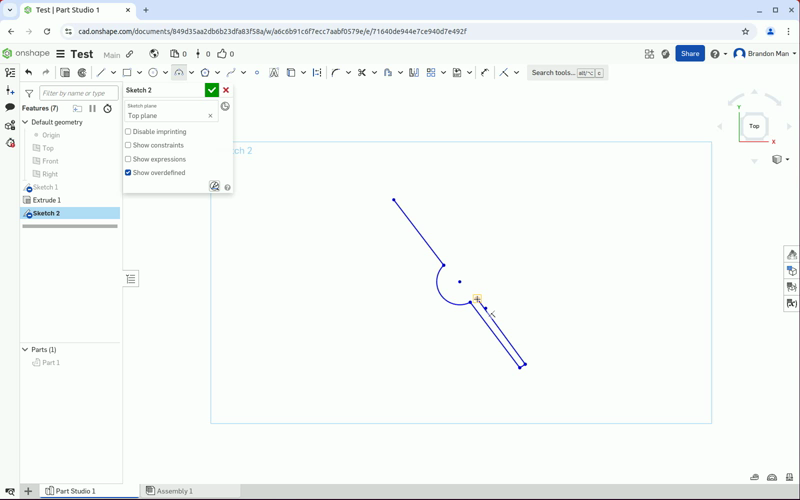
mouse_move(448, 259)
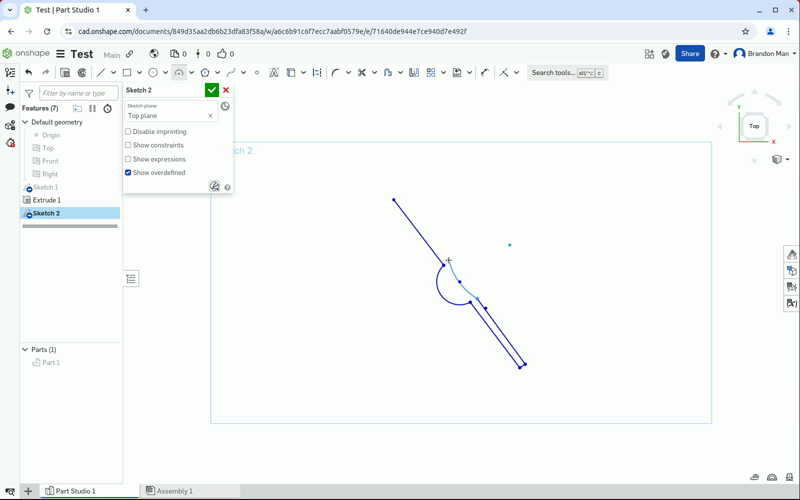
click(448, 259)
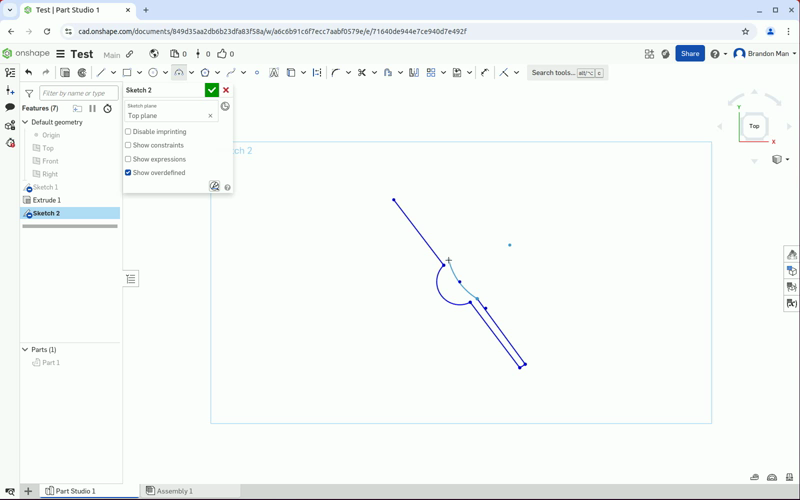
mouse_move(479, 267)
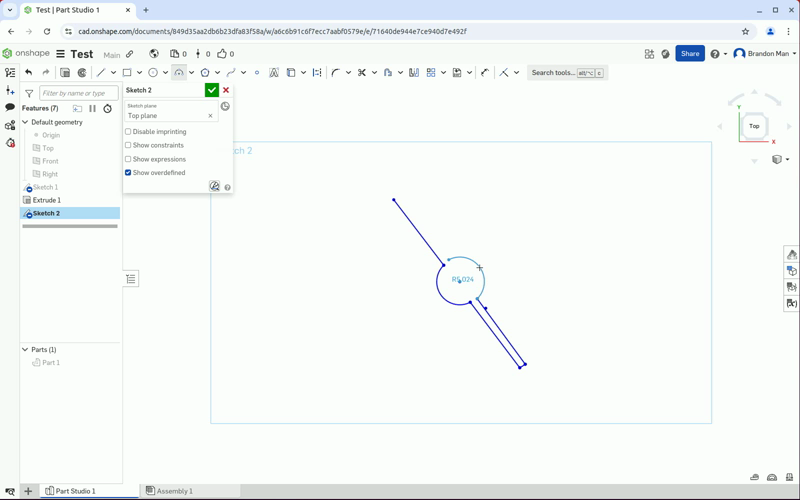
click(479, 267)
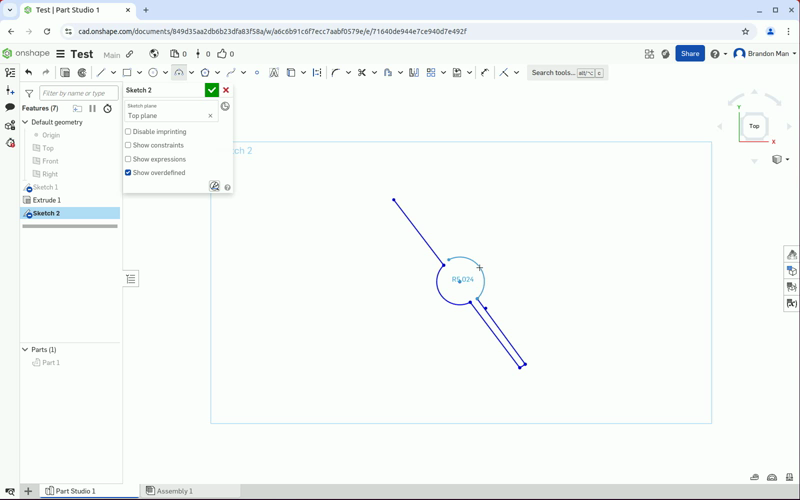
key_up(shift)
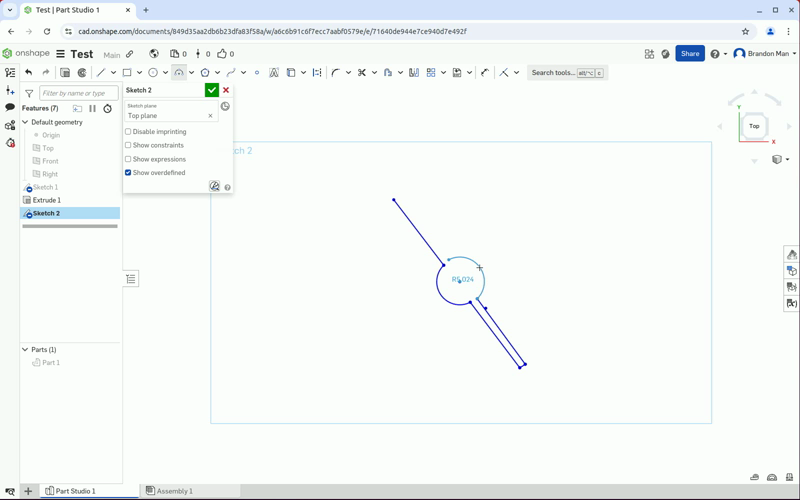
key(esc)
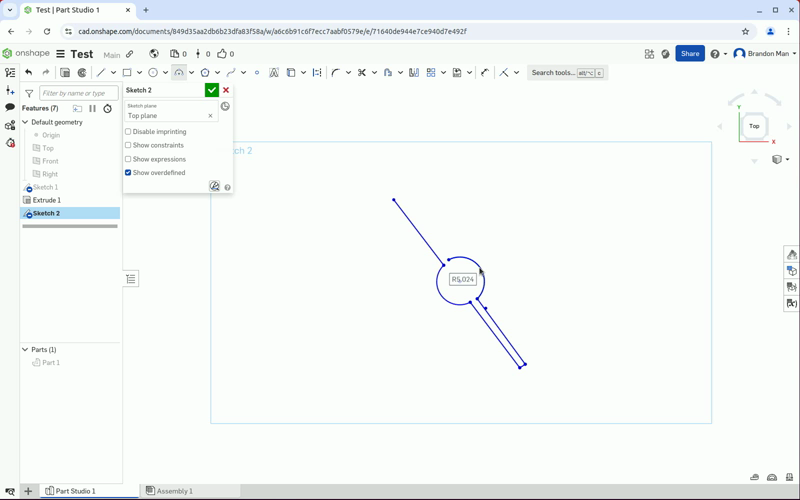
key(l)
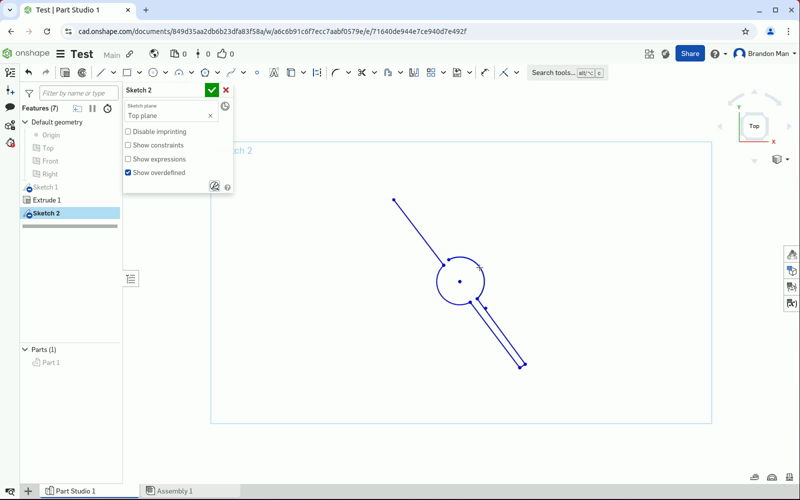
mouse_move(448, 259)
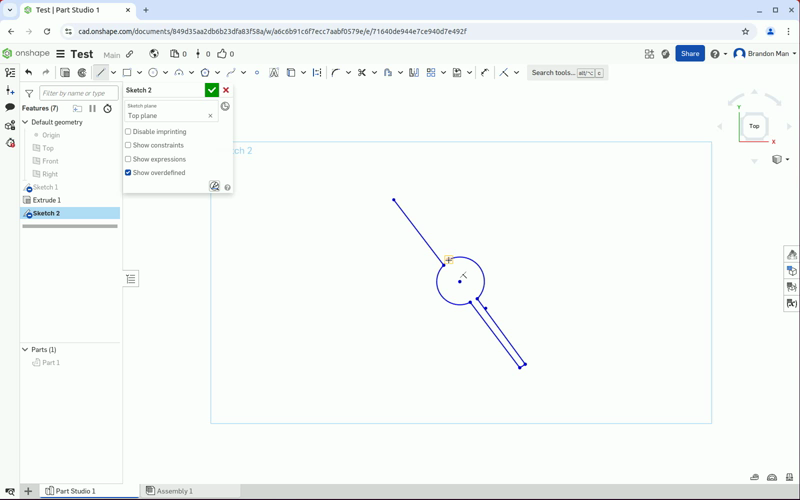
click(448, 259)
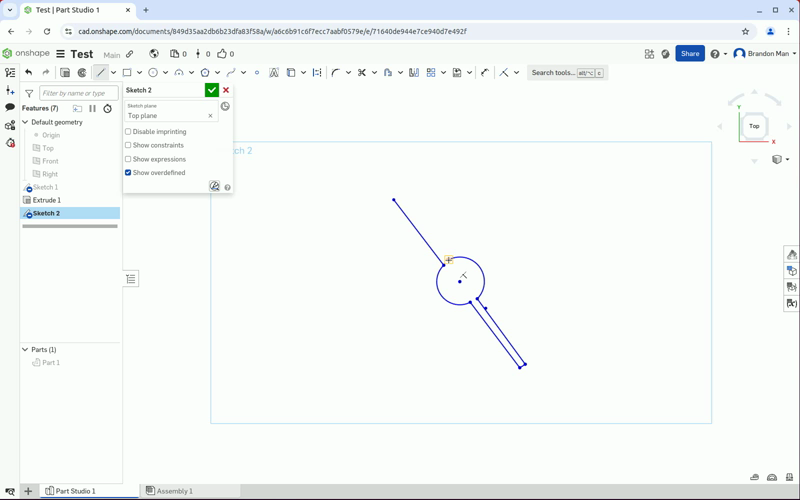
key_down(shift)
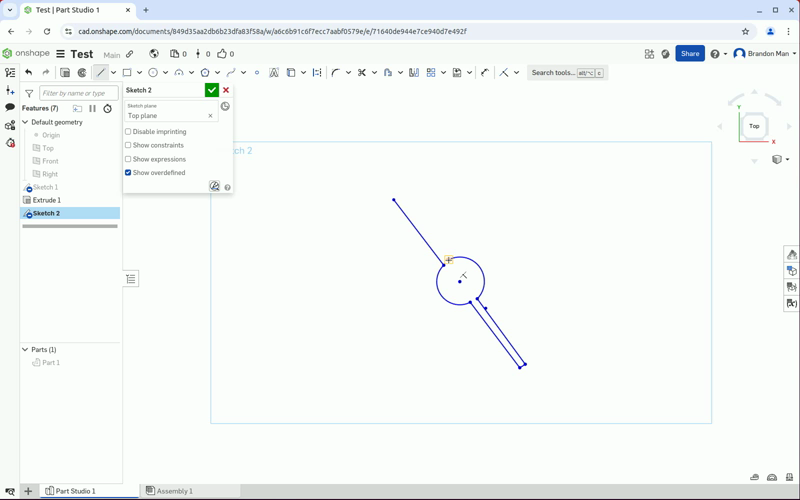
mouse_move(399, 196)
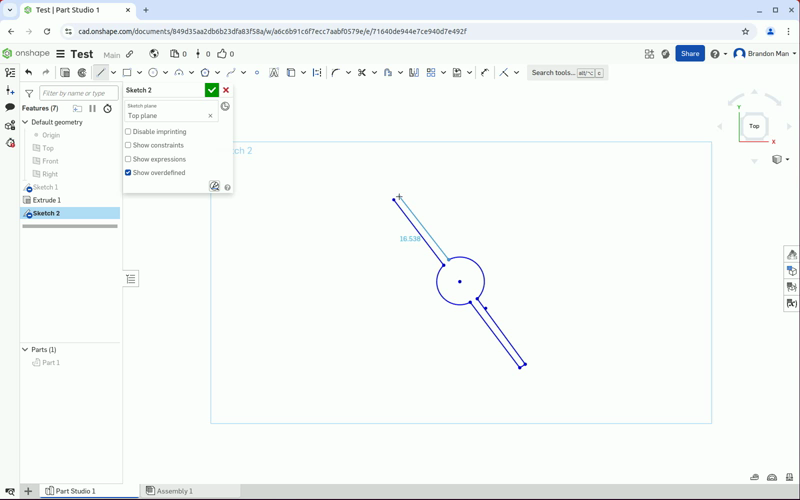
click(399, 196)
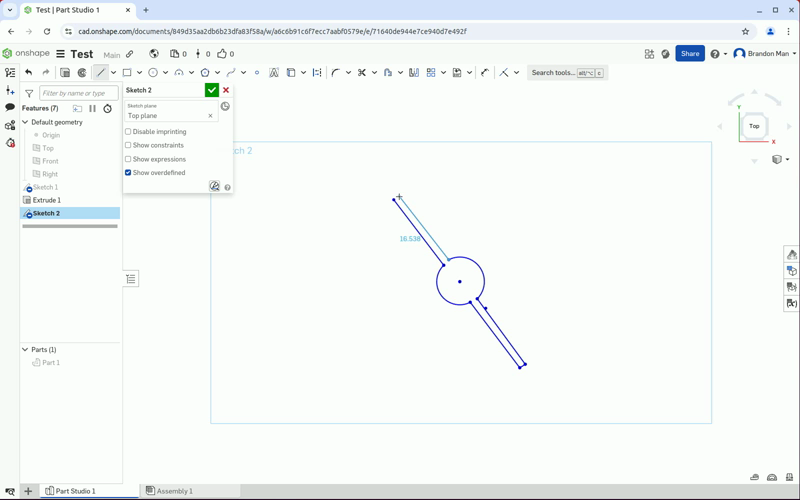
key_up(shift)
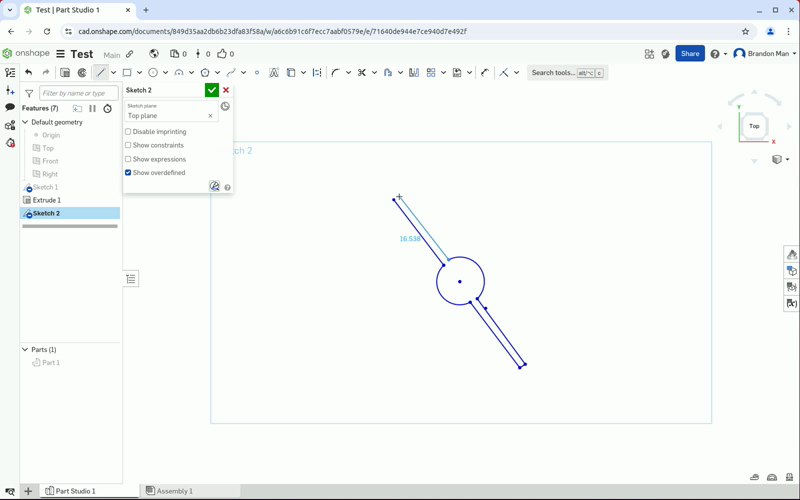
key(esc)
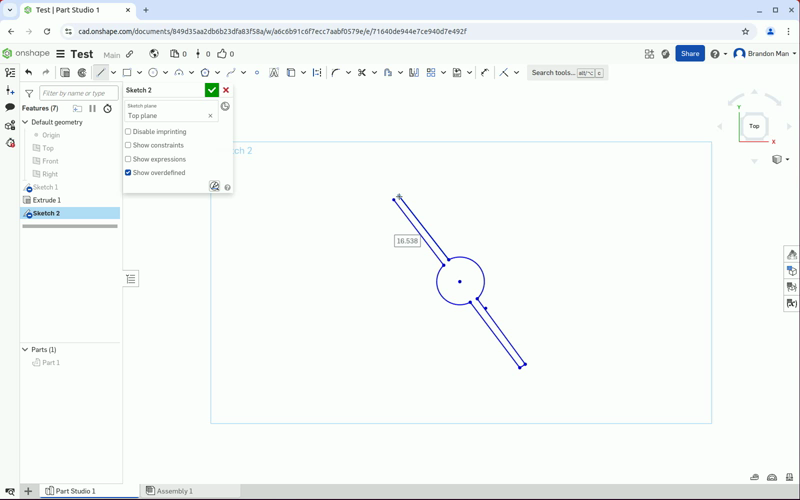
key(a)
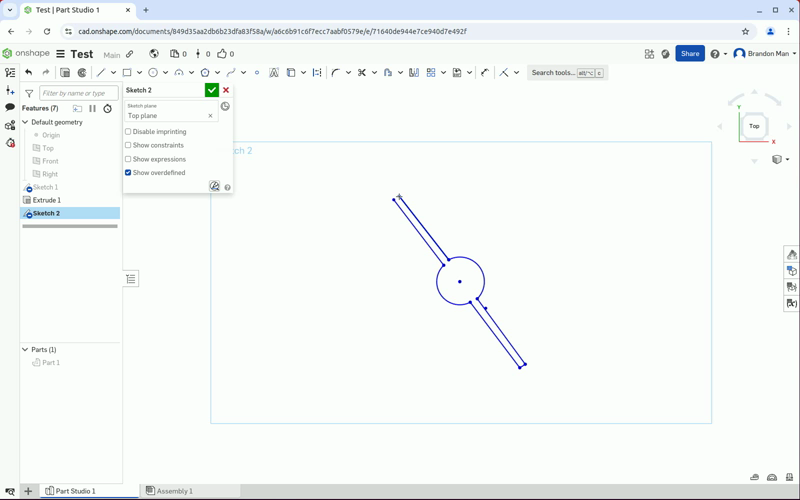
mouse_move(399, 196)
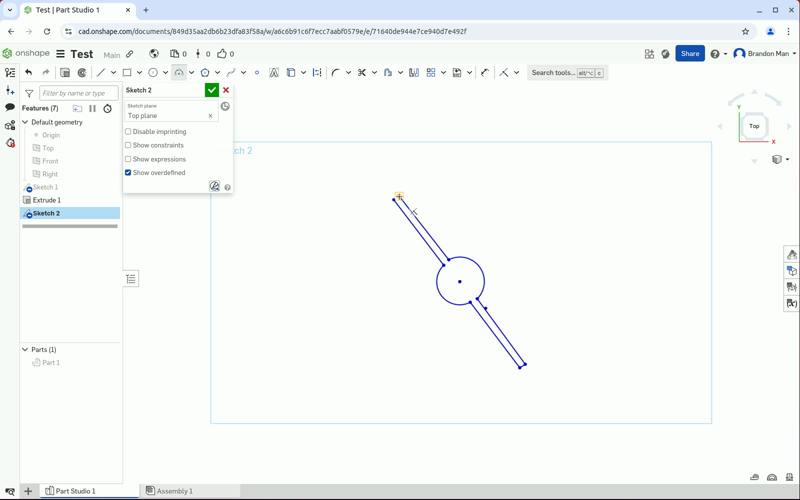
click(399, 196)
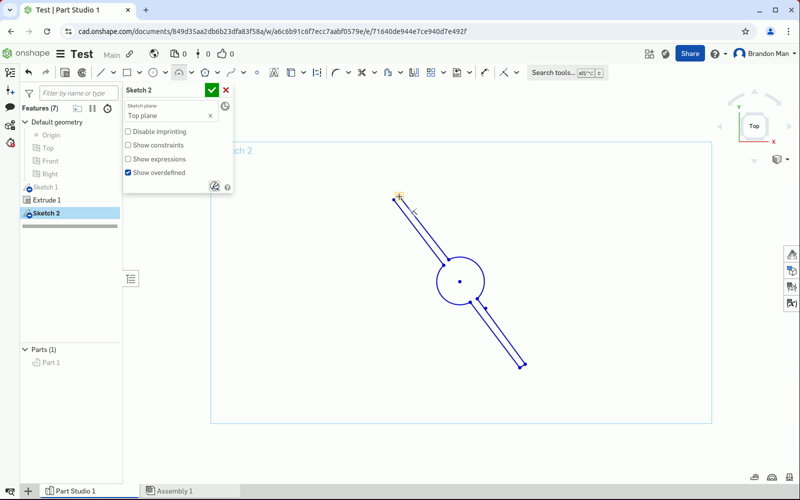
mouse_move(393, 199)
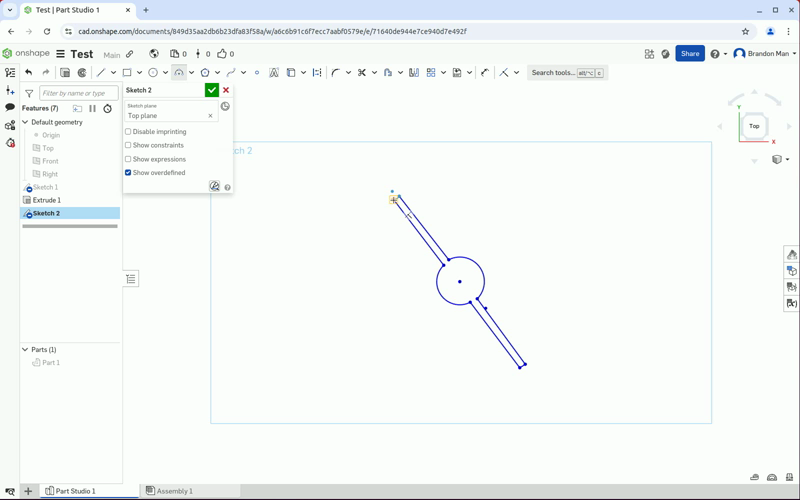
scroll(6)
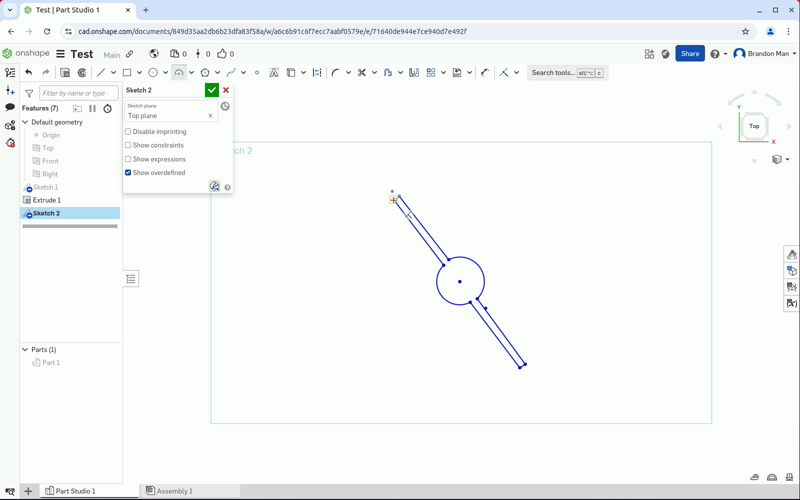
scroll(6)
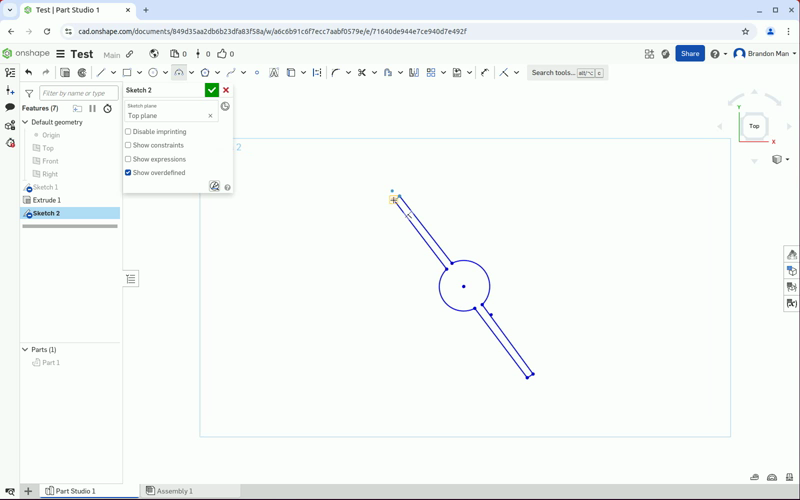
scroll(6)
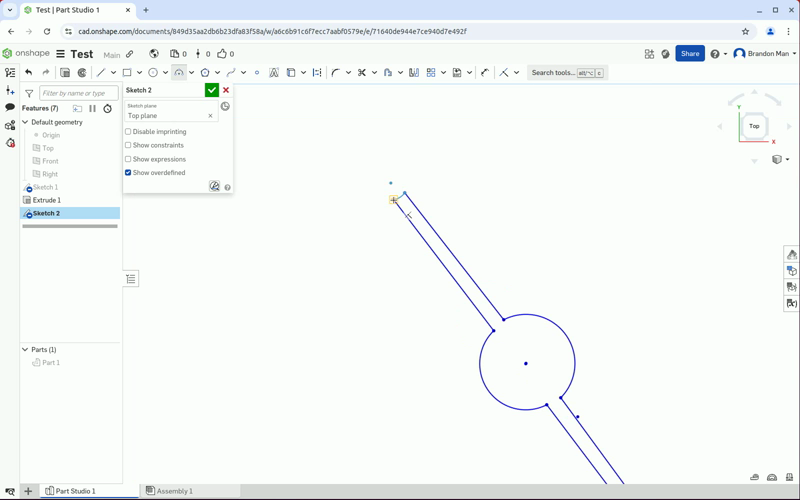
scroll(6)
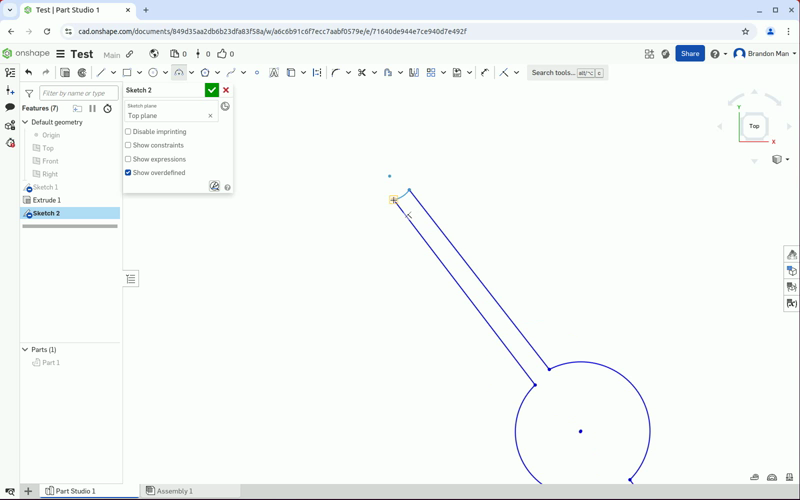
scroll(6)
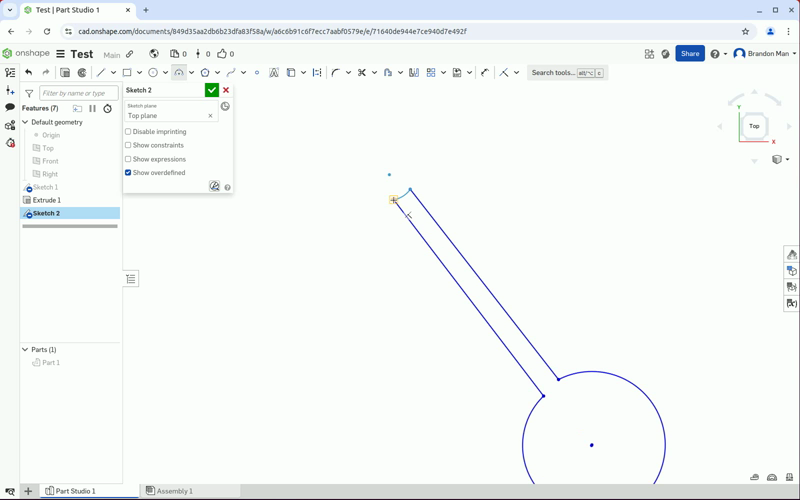
scroll(6)
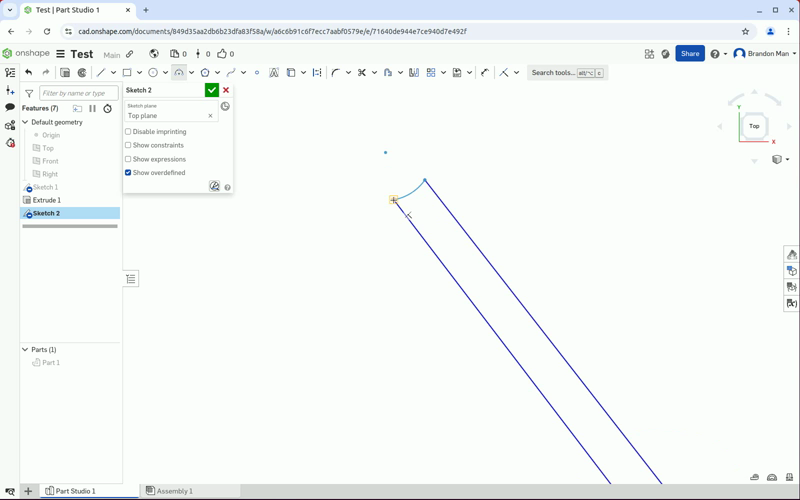
scroll(6)
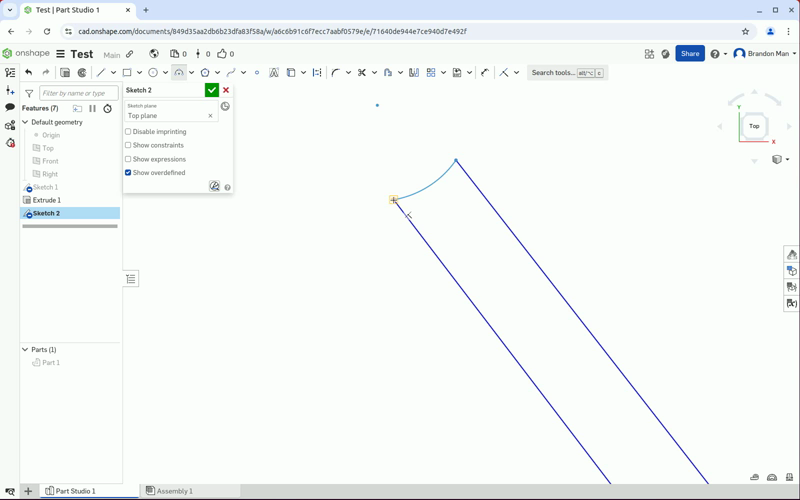
click(393, 199)
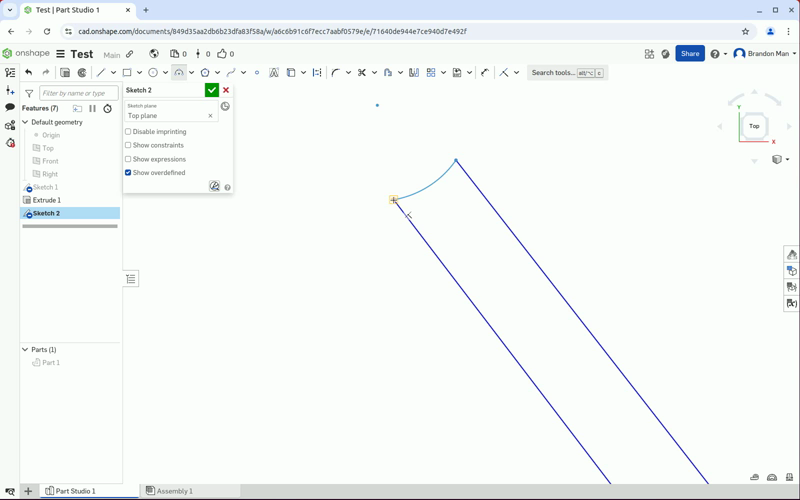
scroll(-6)
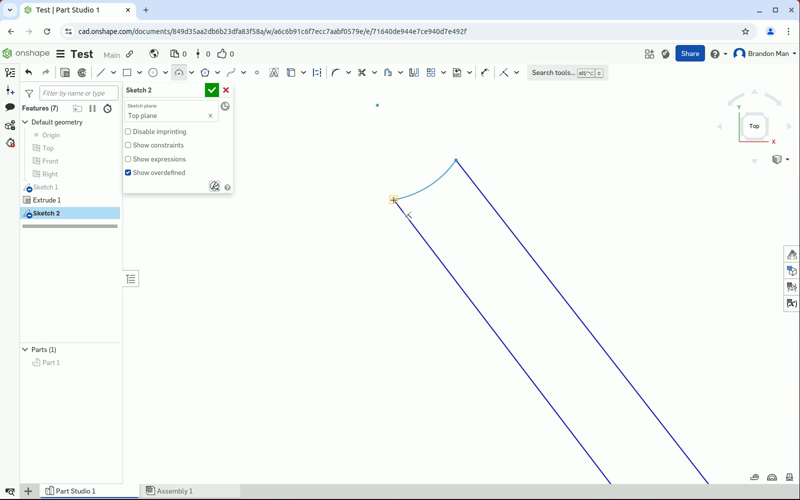
scroll(-6)
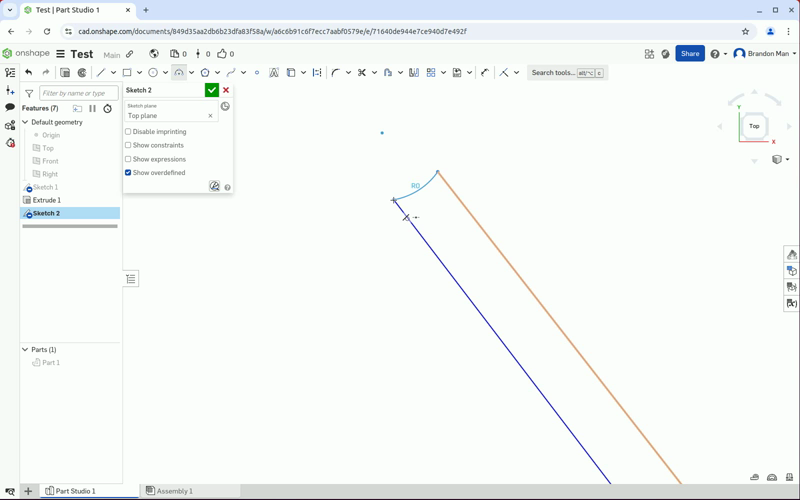
scroll(-6)
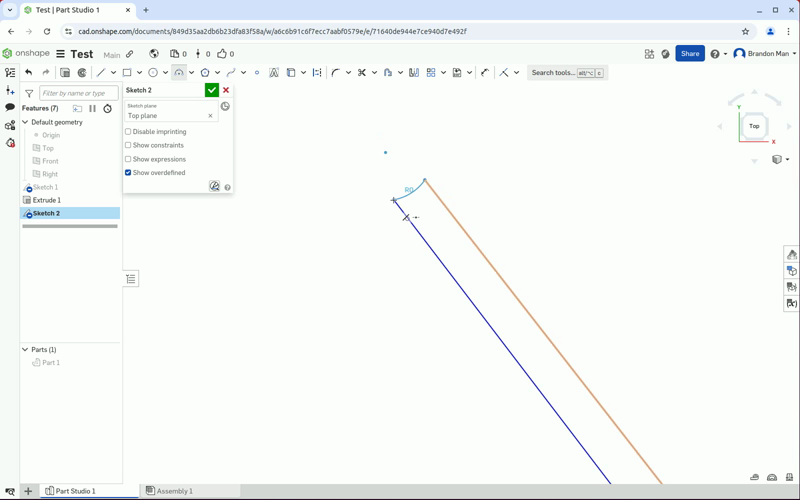
scroll(-6)
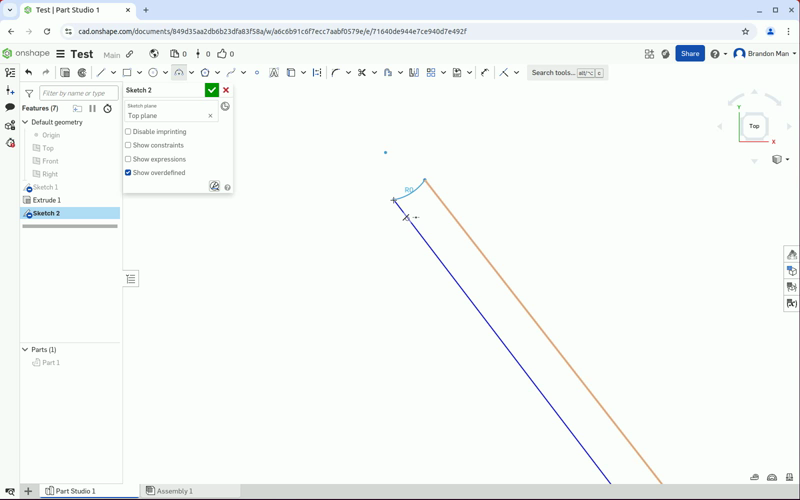
scroll(-6)
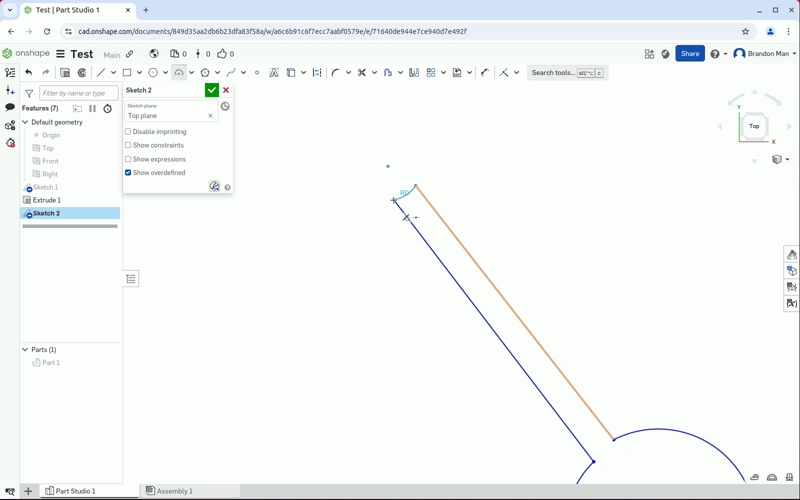
scroll(-6)
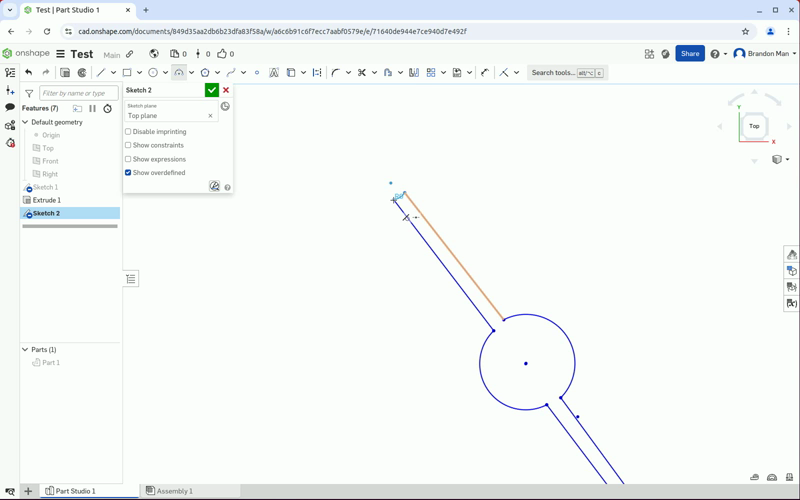
scroll(-6)
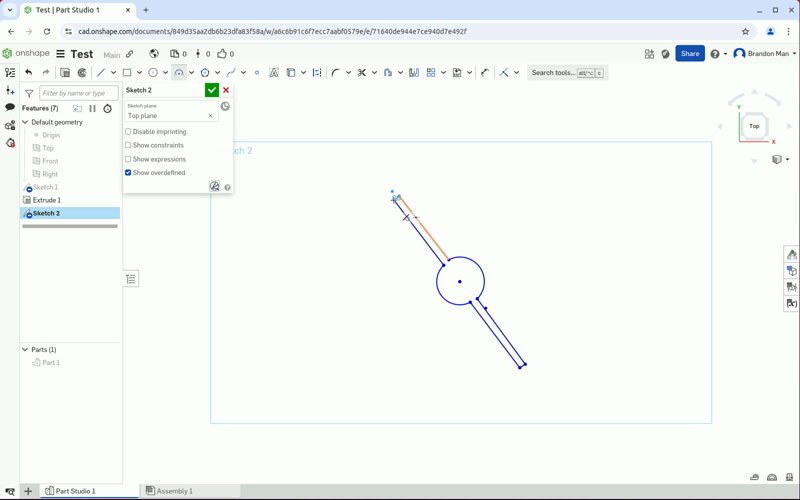
key_down(shift)
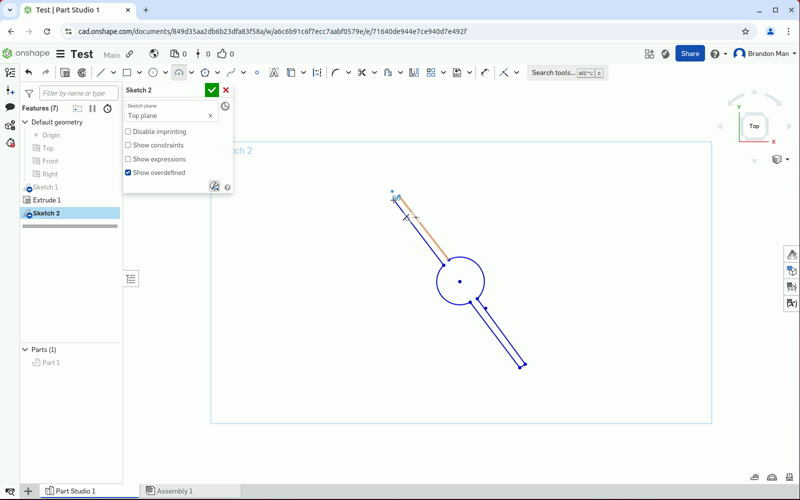
mouse_move(396, 198)
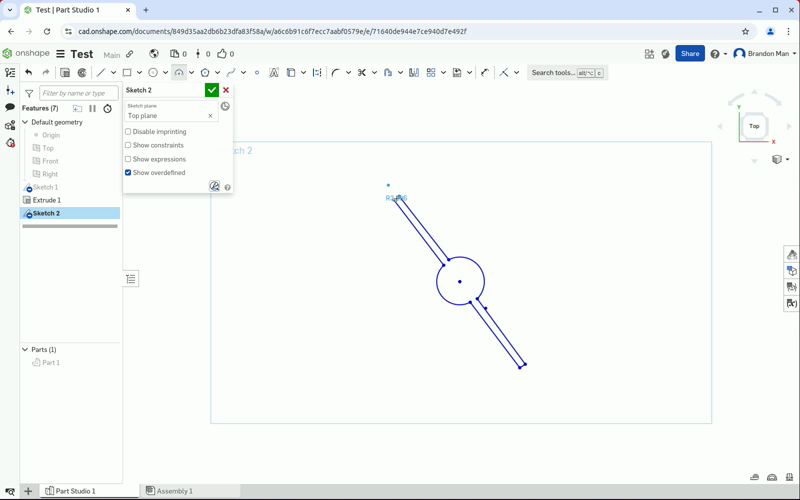
scroll(6)
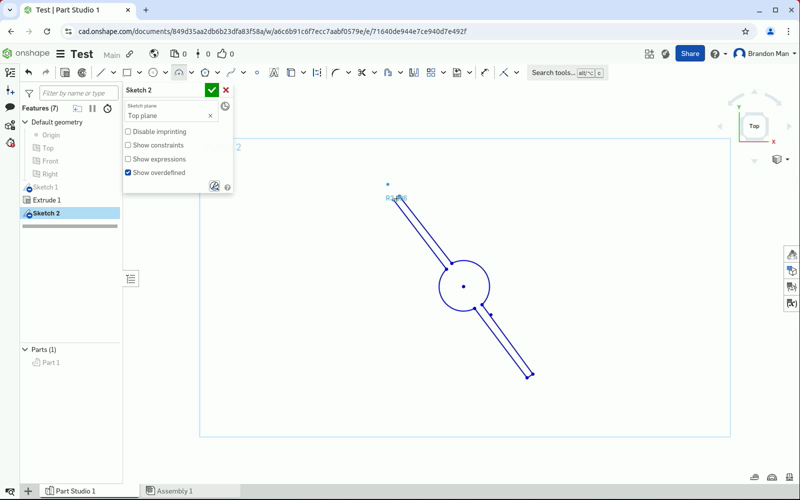
scroll(6)
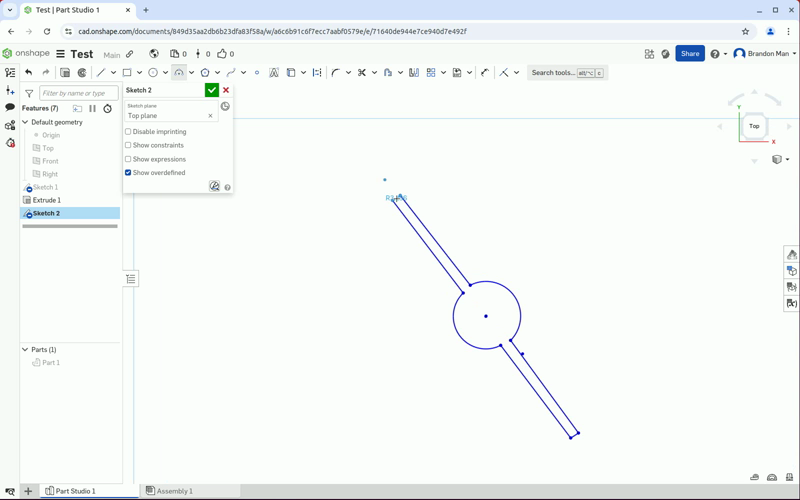
scroll(6)
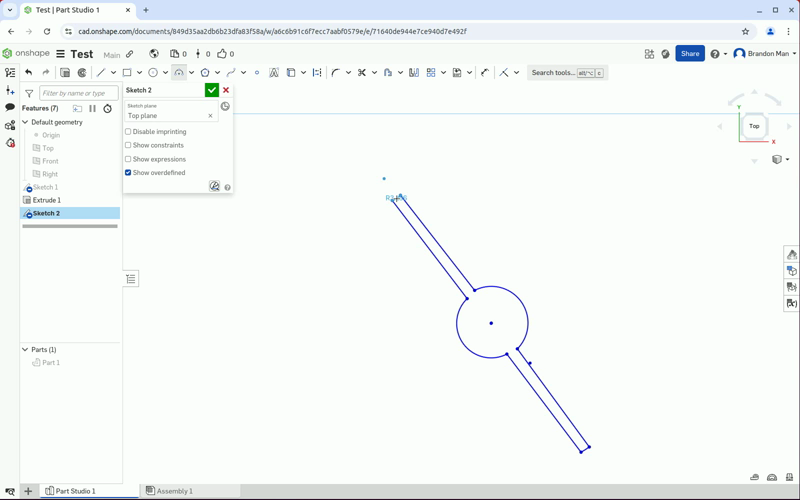
scroll(6)
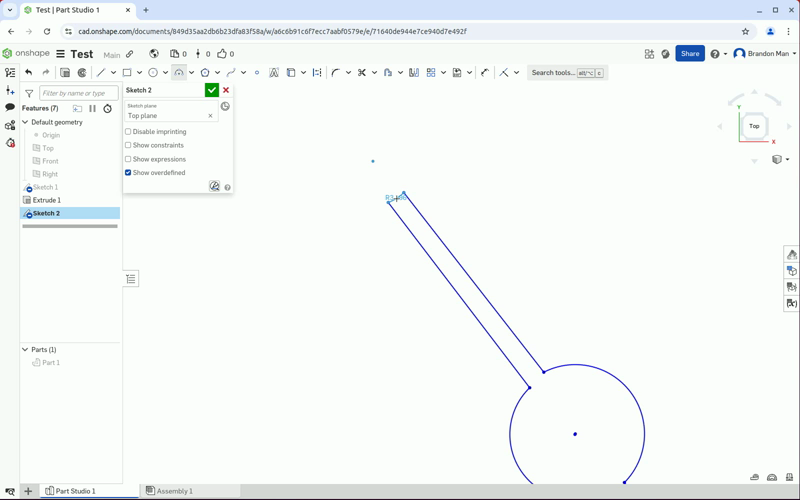
scroll(6)
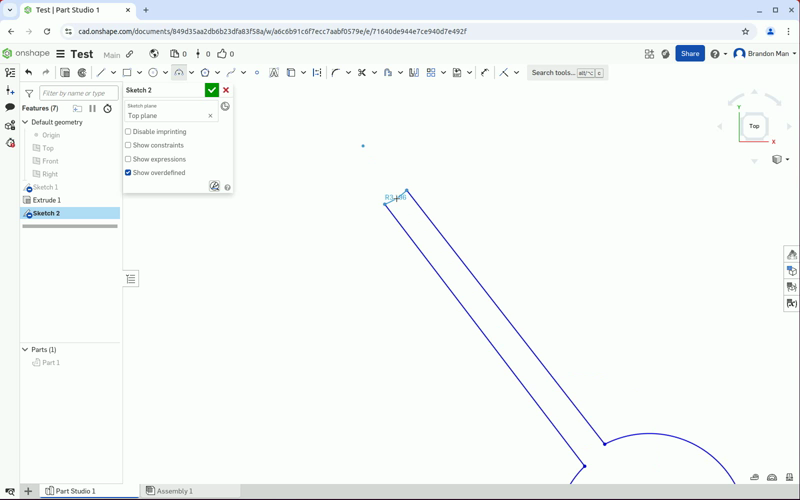
scroll(6)
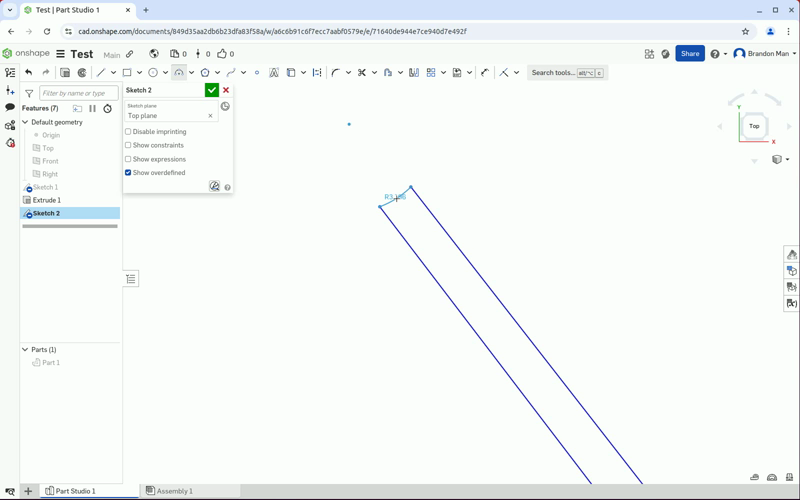
scroll(6)
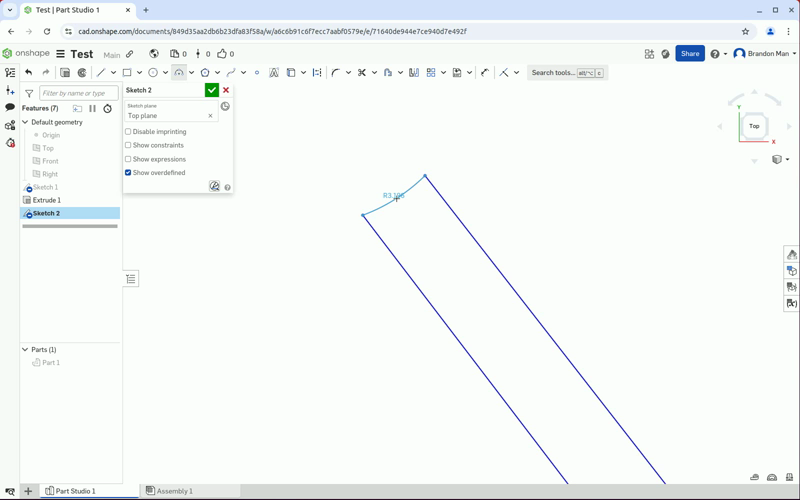
click(396, 198)
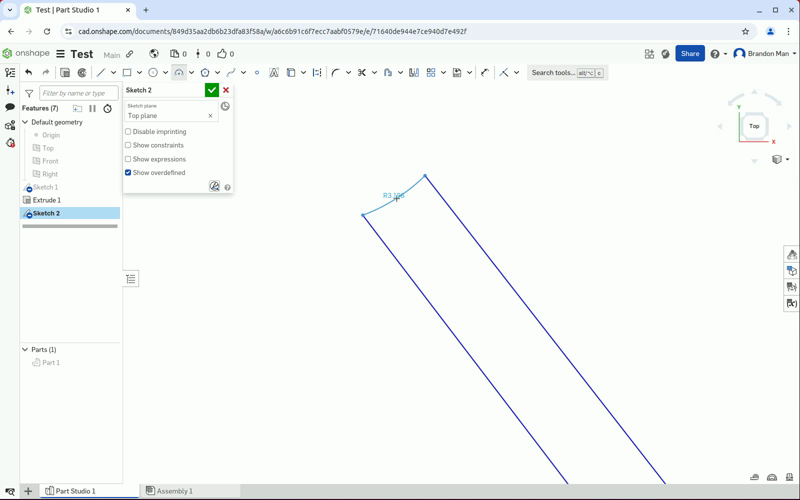
scroll(-6)
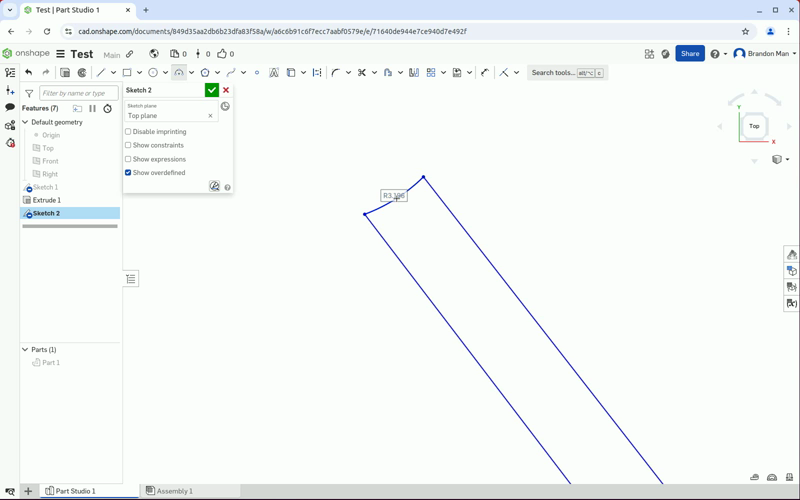
scroll(-6)
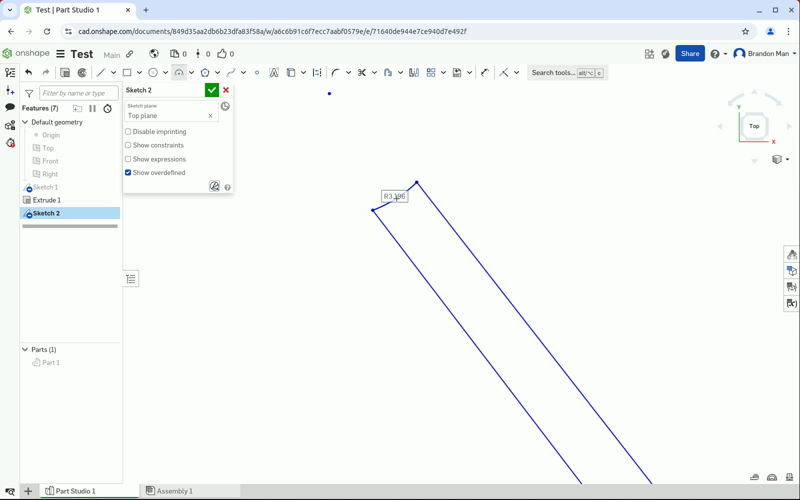
scroll(-6)
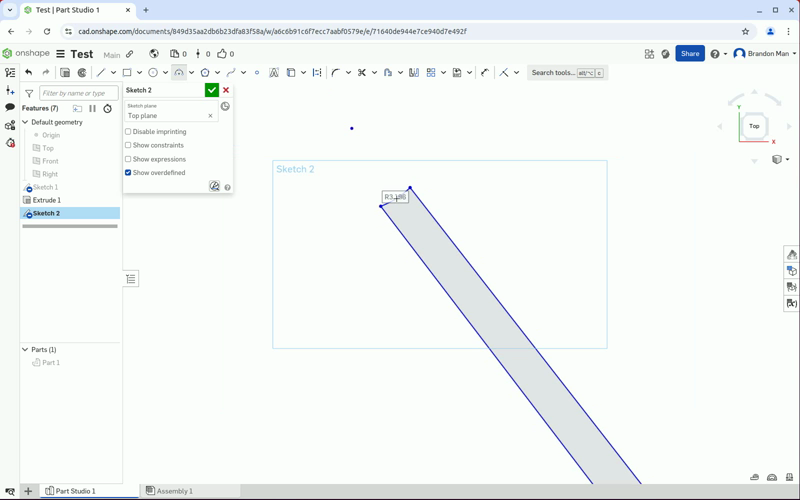
scroll(-6)
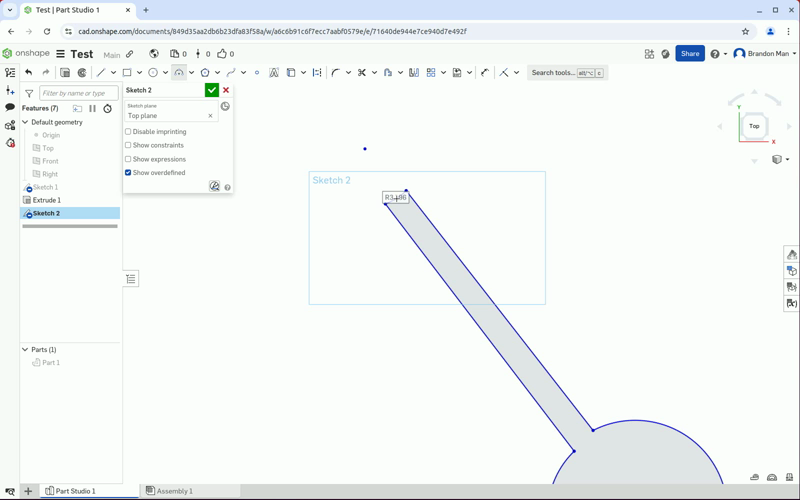
scroll(-6)
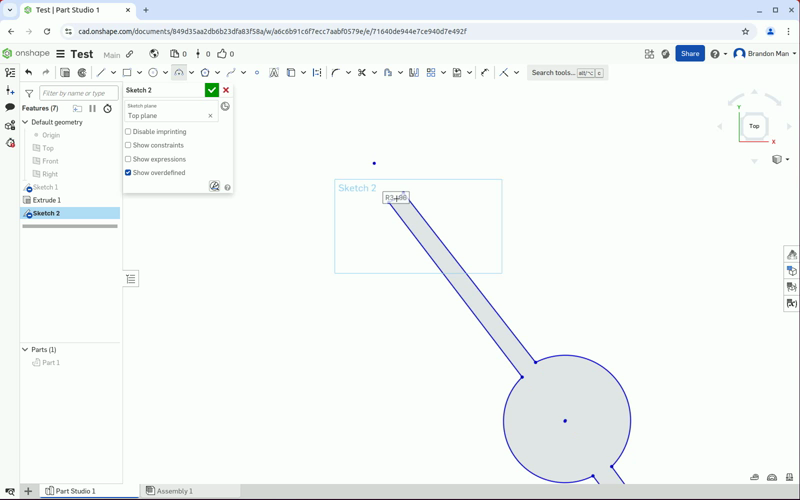
scroll(-6)
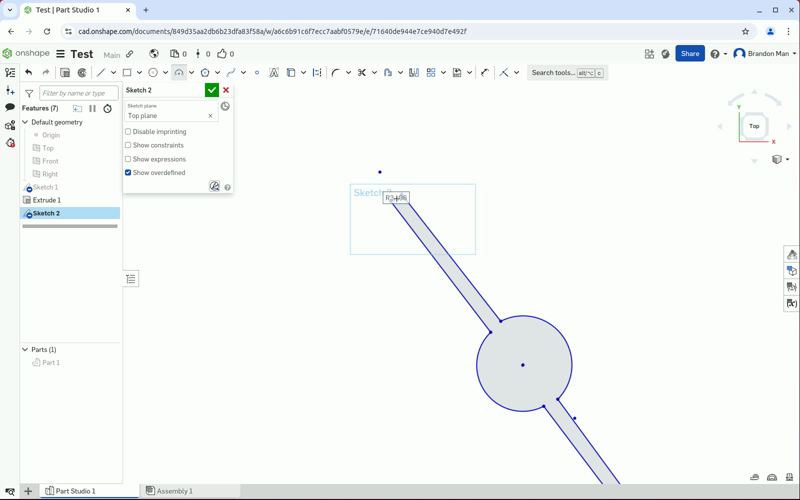
scroll(-6)
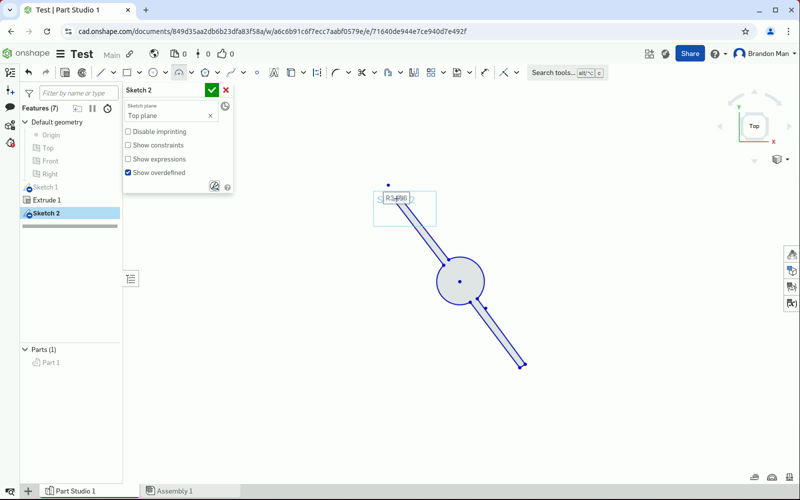
key_up(shift)
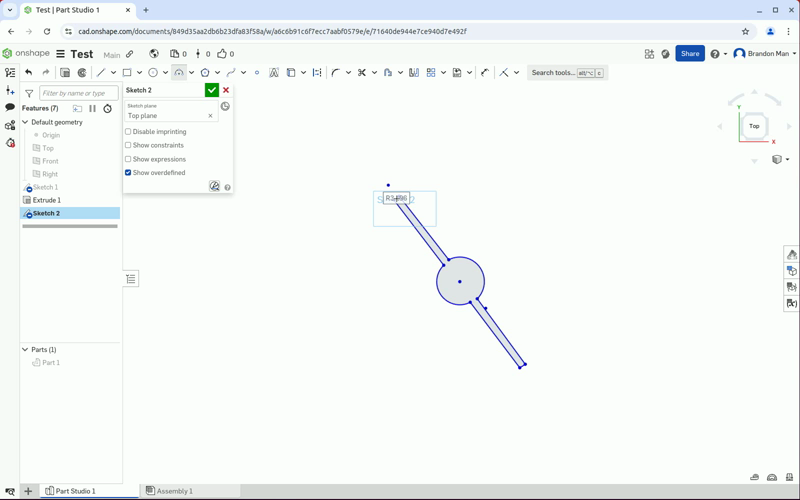
key(esc)
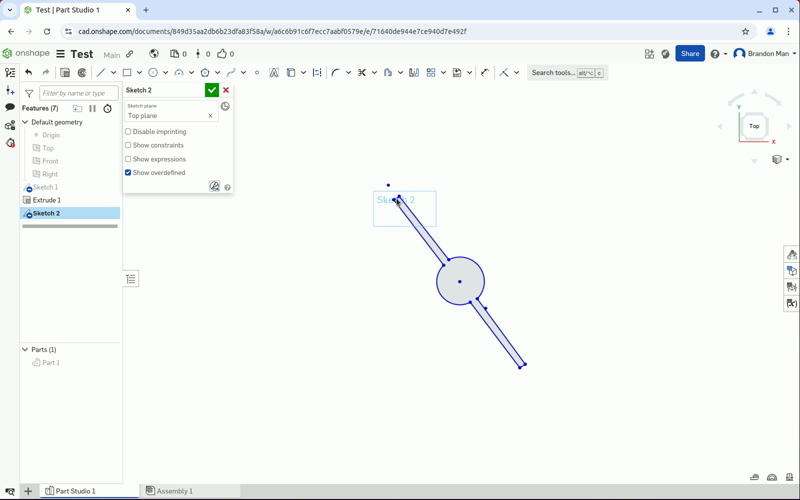
key(c)
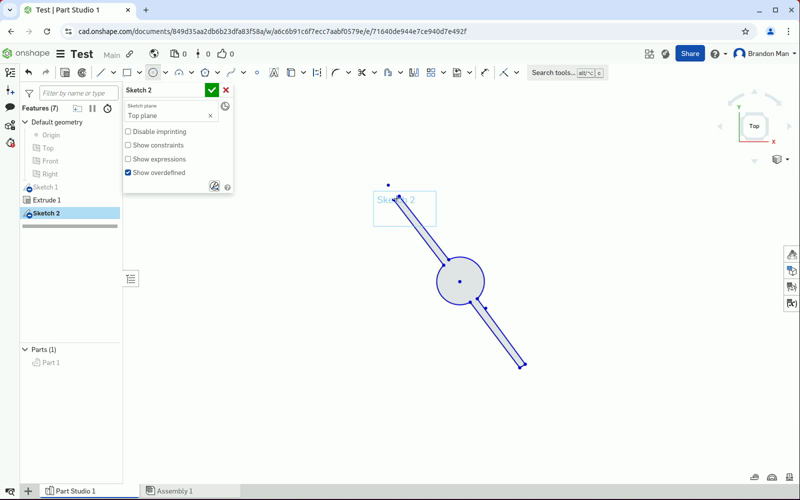
key_down(shift)
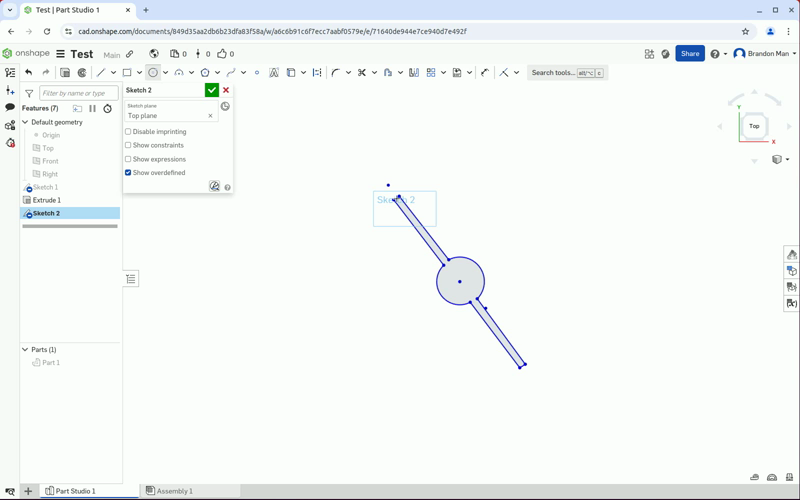
mouse_move(459, 281)
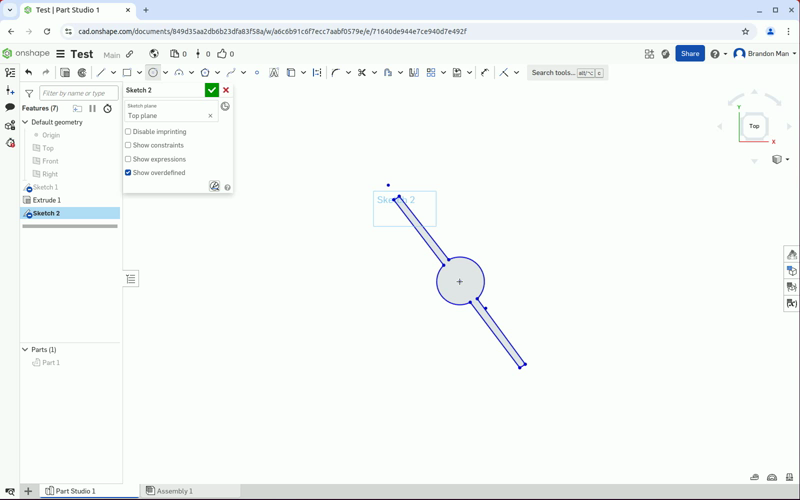
scroll(6)
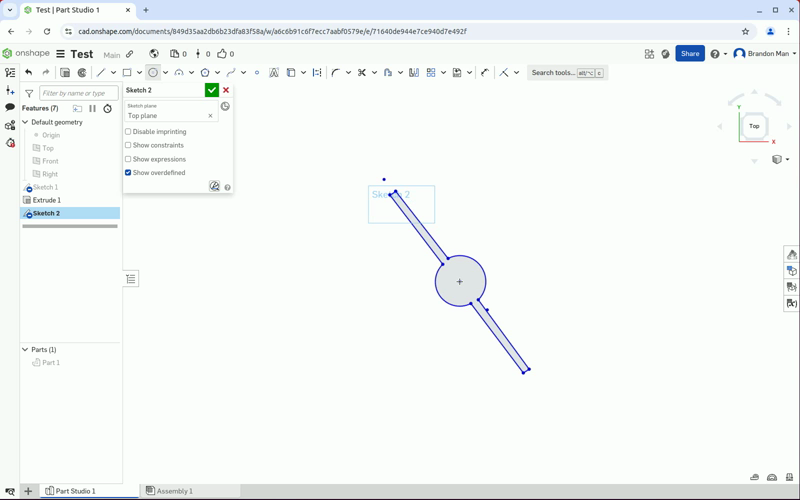
scroll(6)
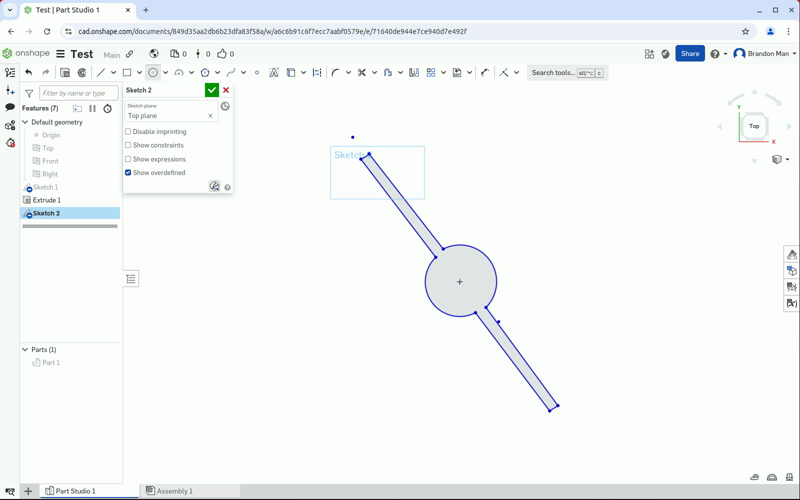
scroll(6)
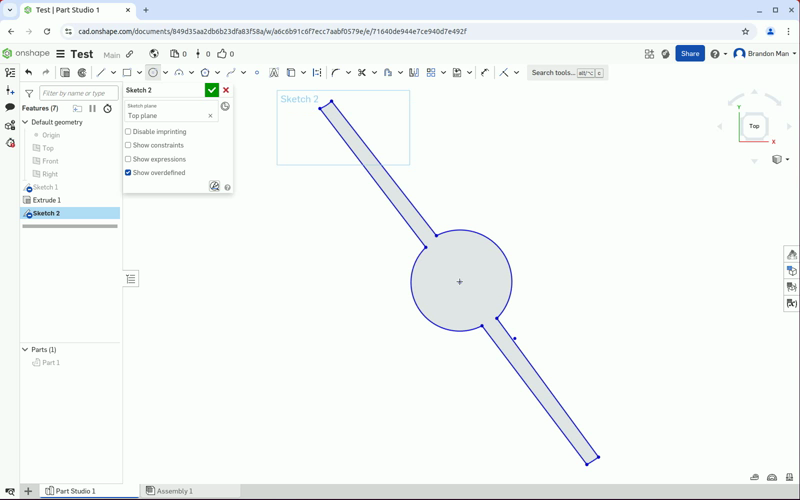
scroll(6)
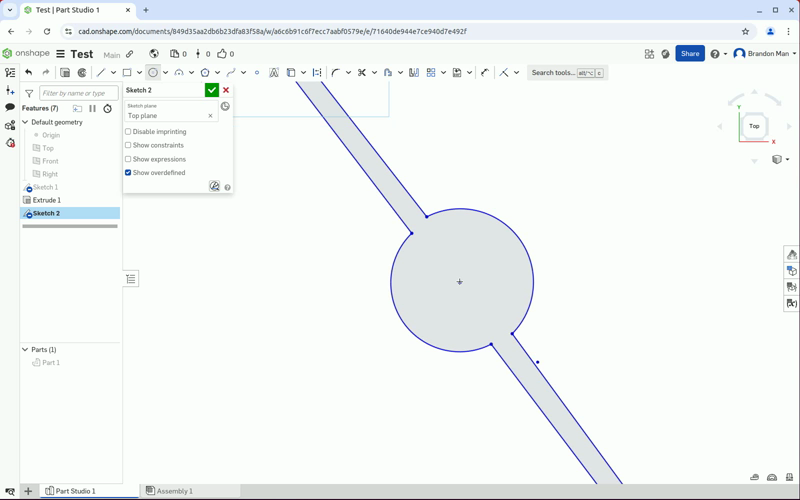
scroll(6)
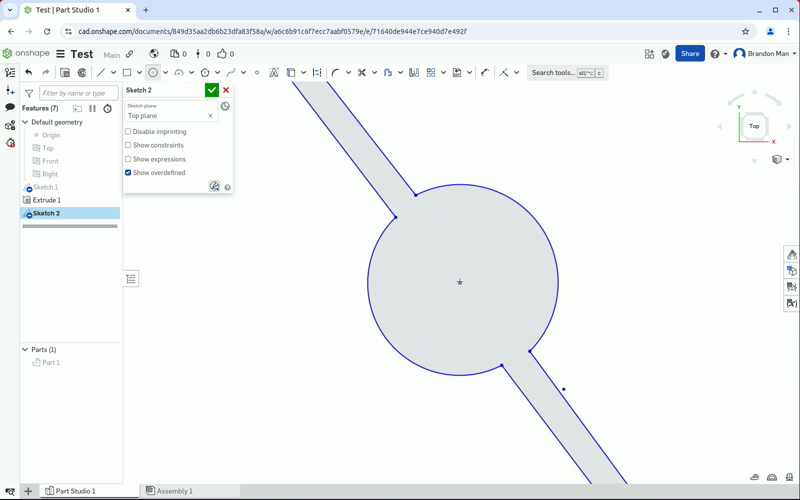
scroll(6)
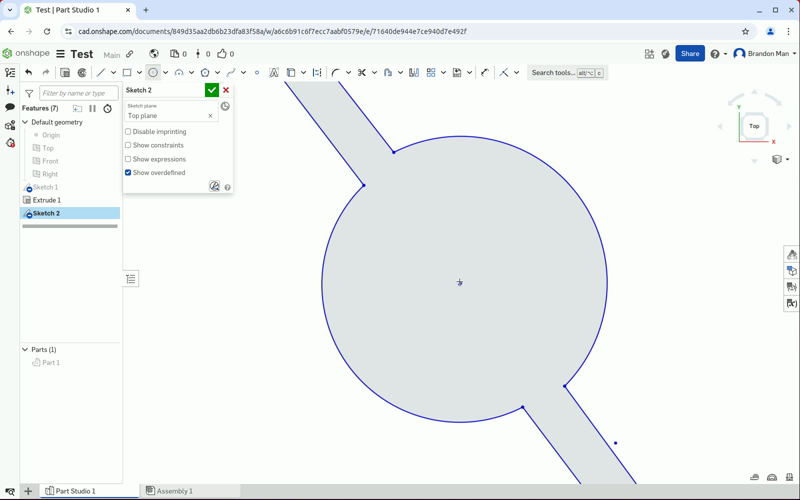
scroll(6)
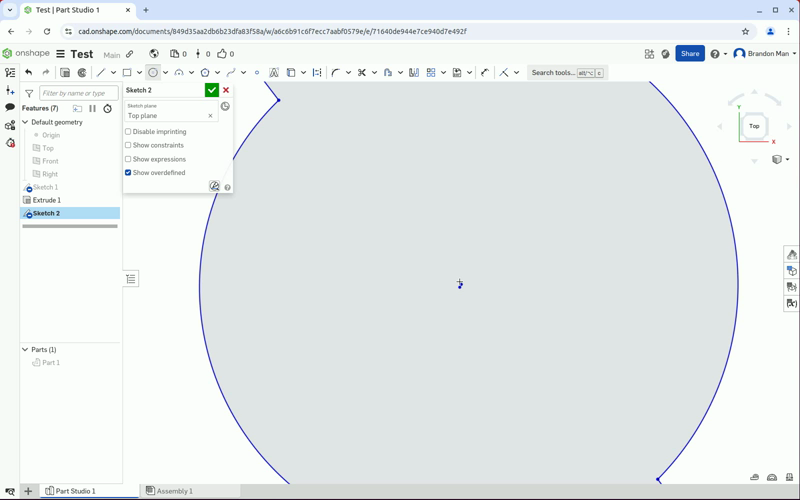
click(459, 281)
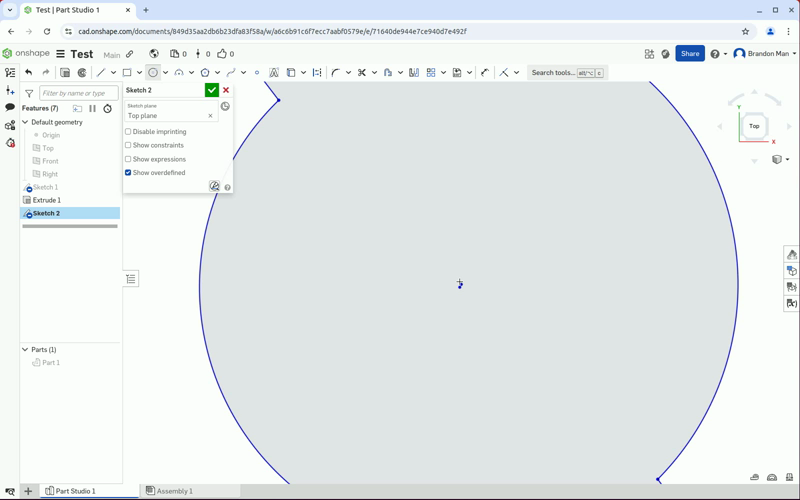
scroll(-6)
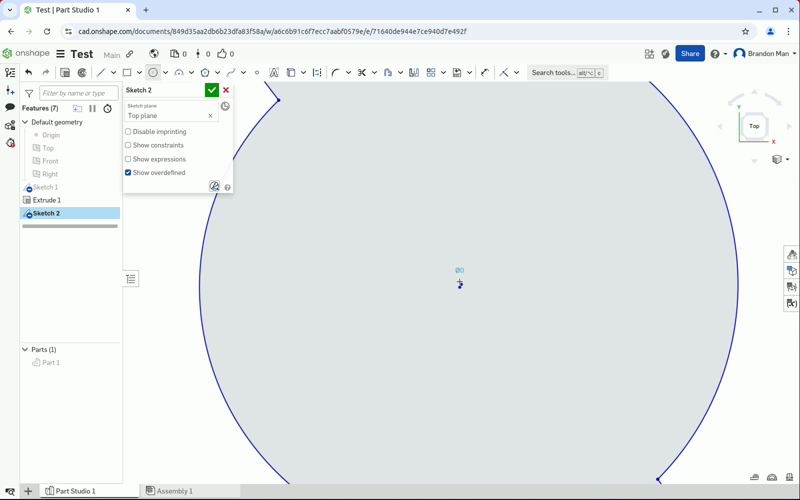
scroll(-6)
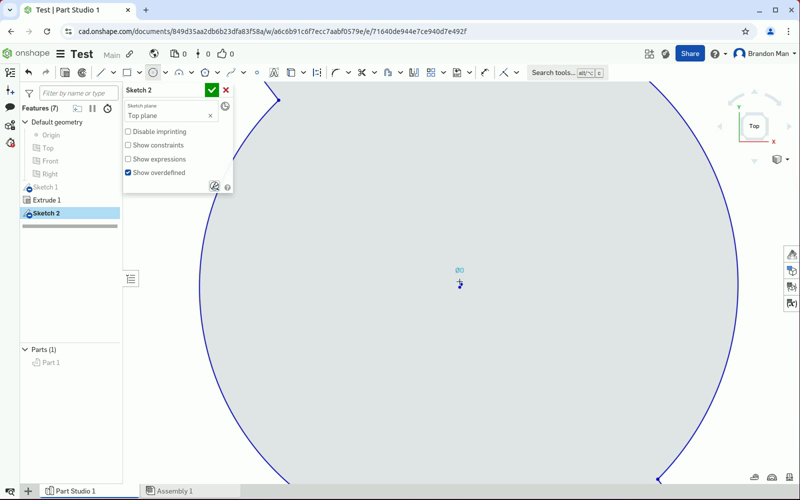
scroll(-6)
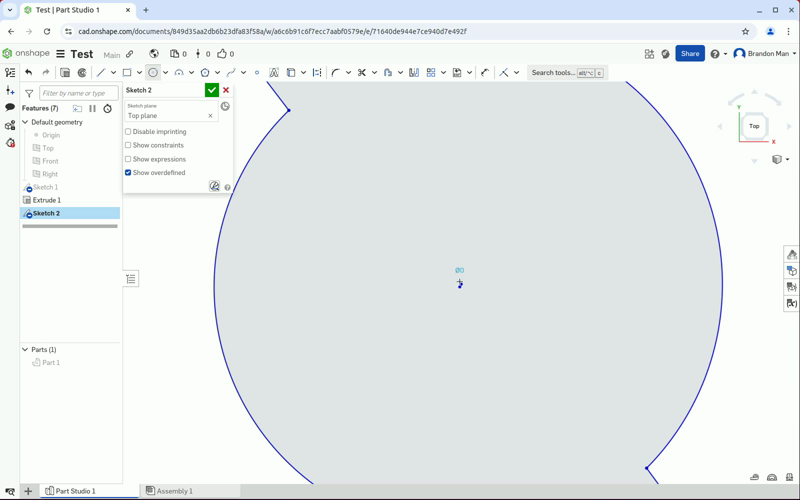
scroll(-6)
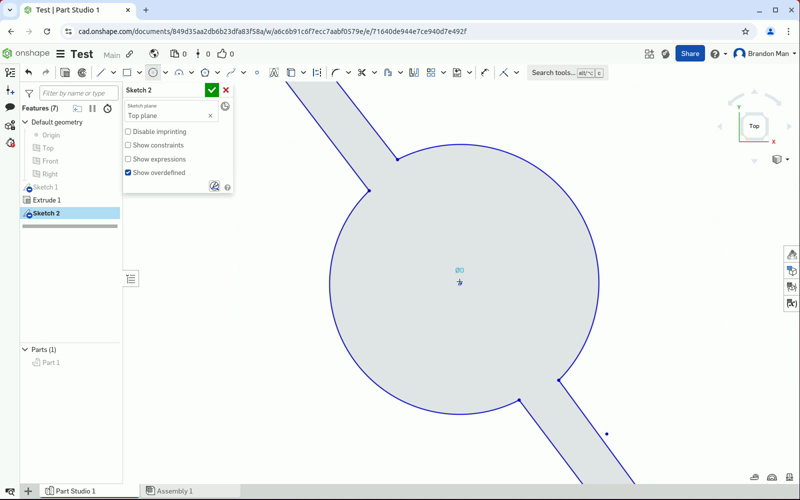
scroll(-6)
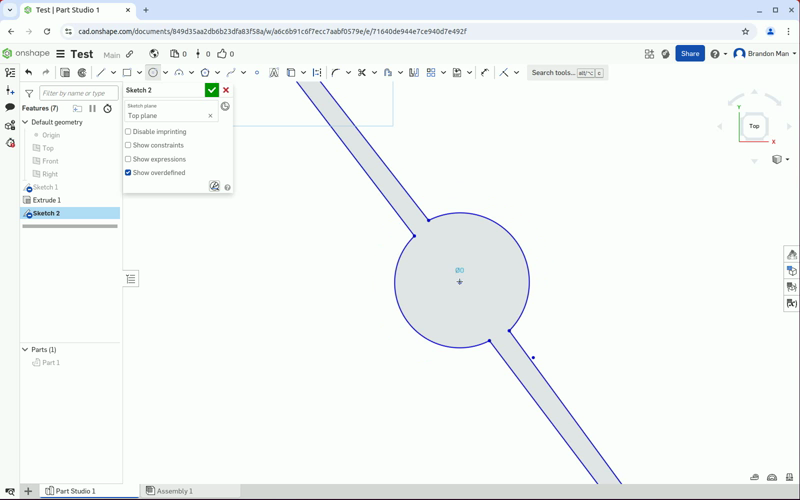
scroll(-6)
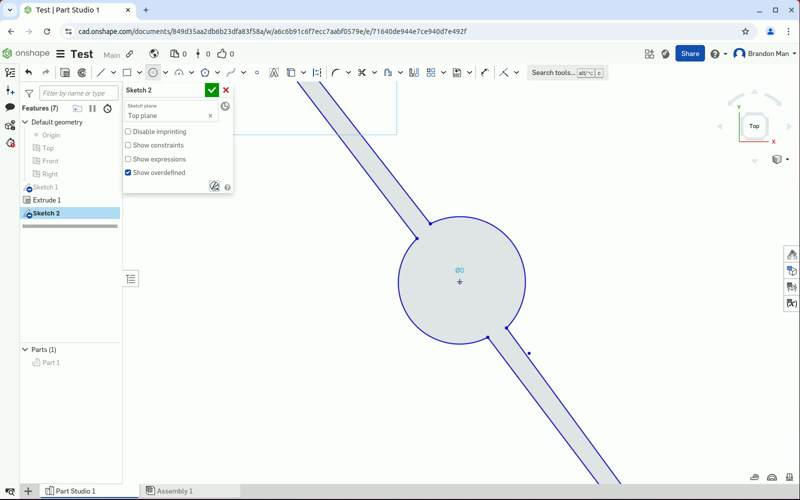
scroll(-6)
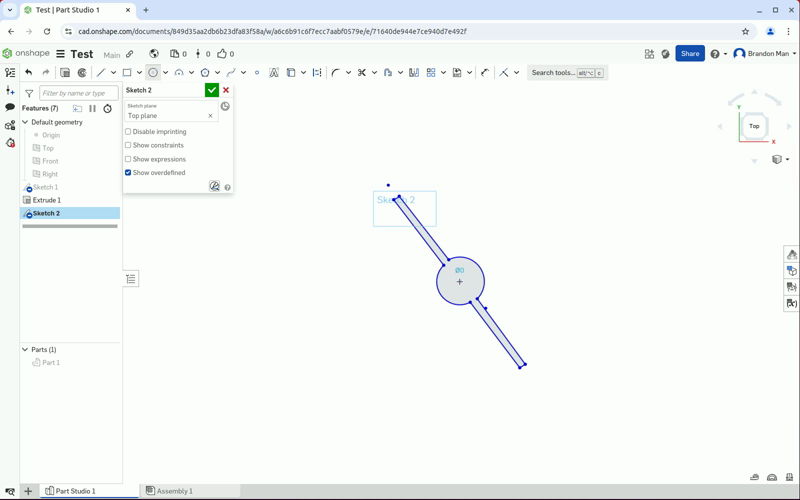
key_up(shift)
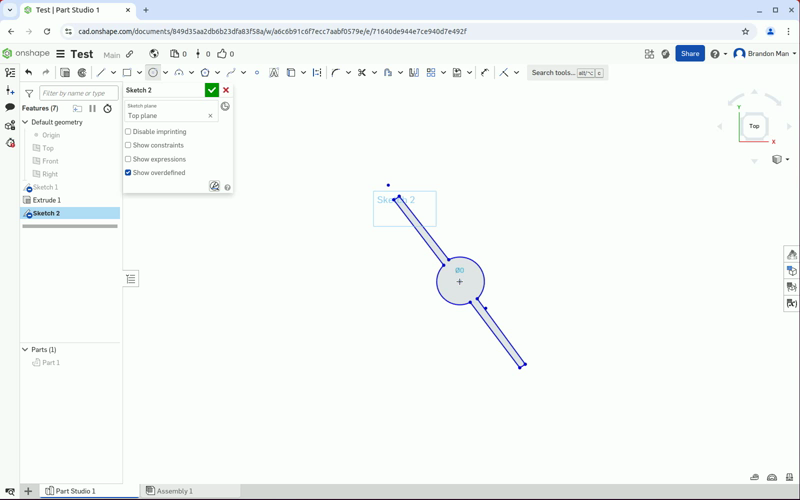
mouse_move(479, 281)
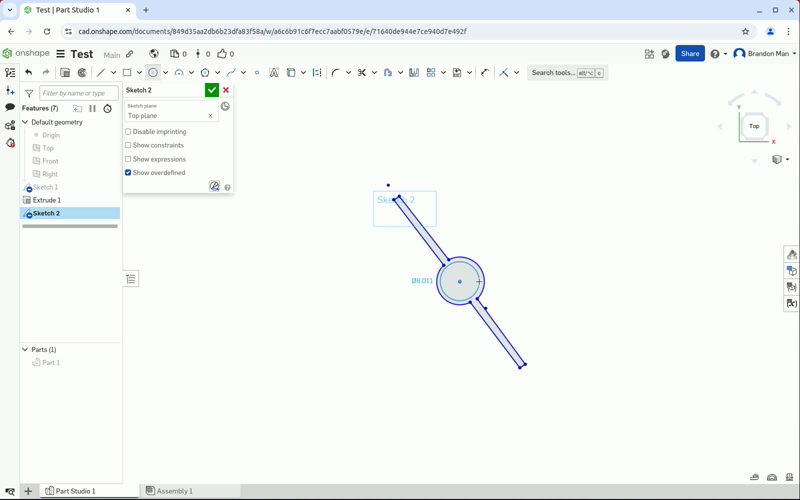
click(479, 281)
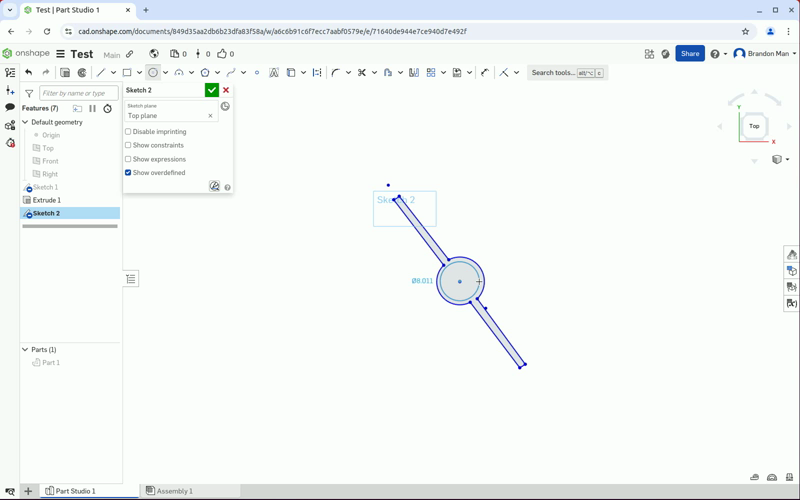
key(esc)
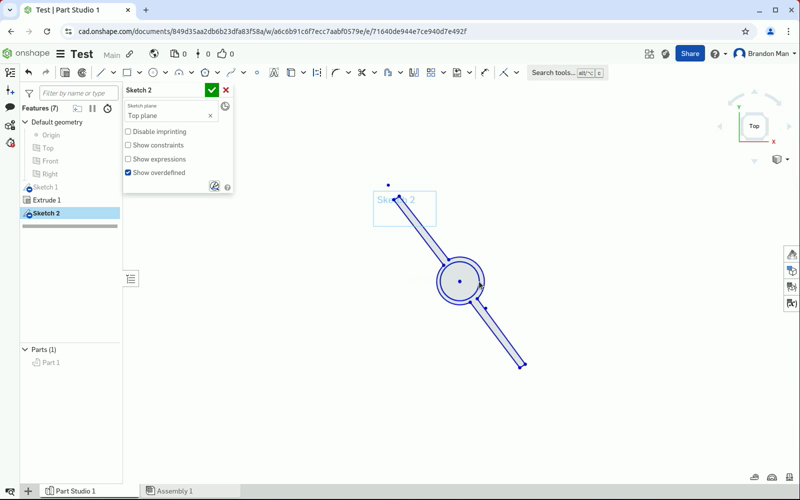
mouse_move(478, 272)
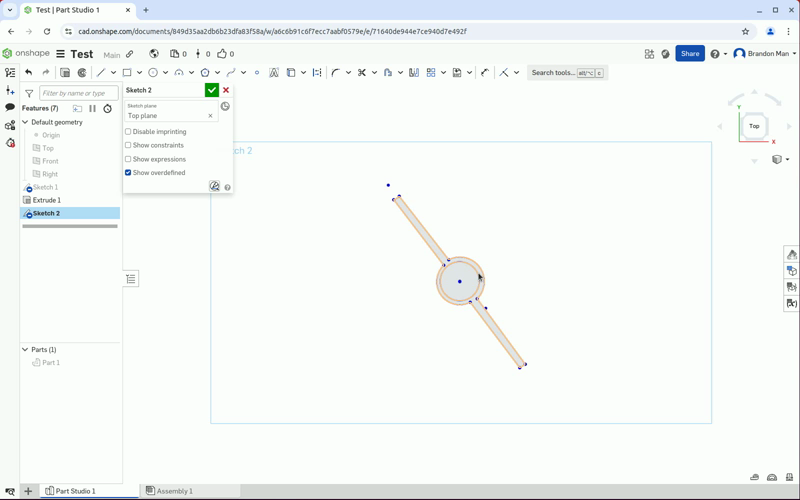
scroll(6)
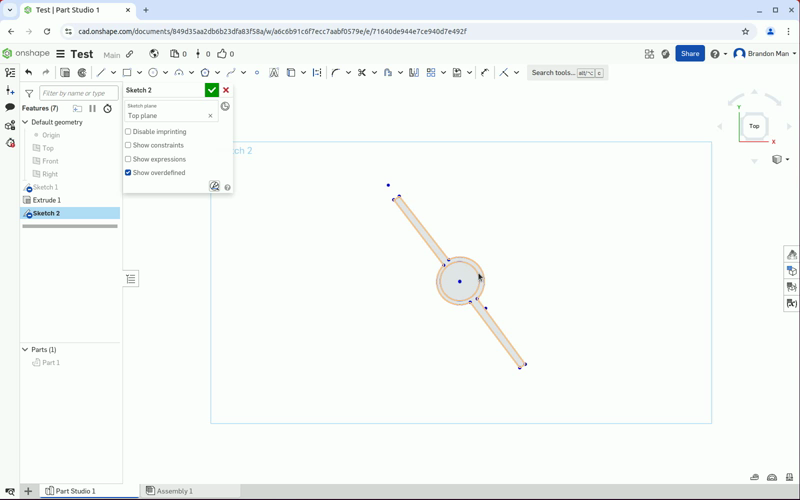
scroll(6)
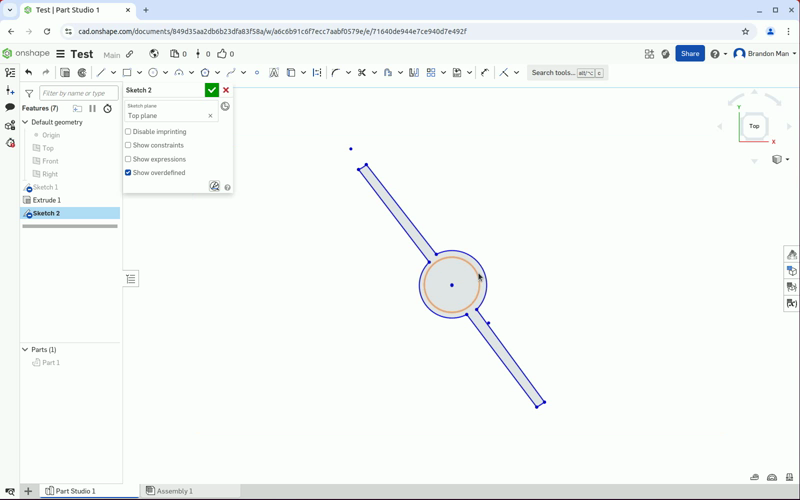
scroll(6)
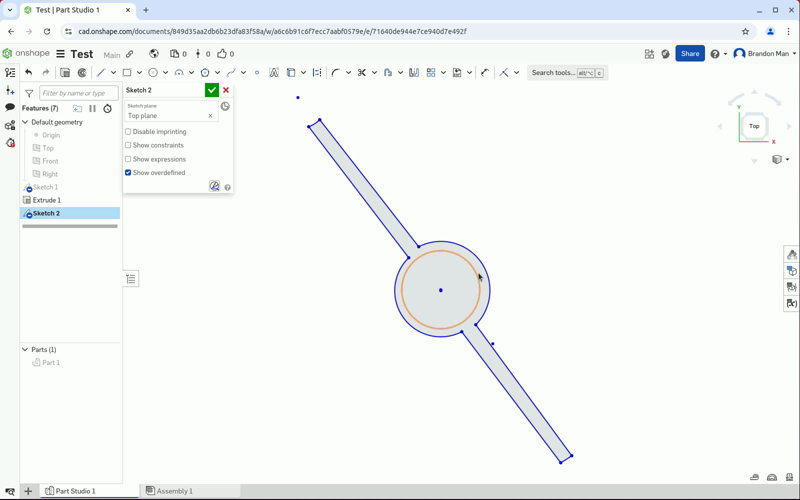
scroll(6)
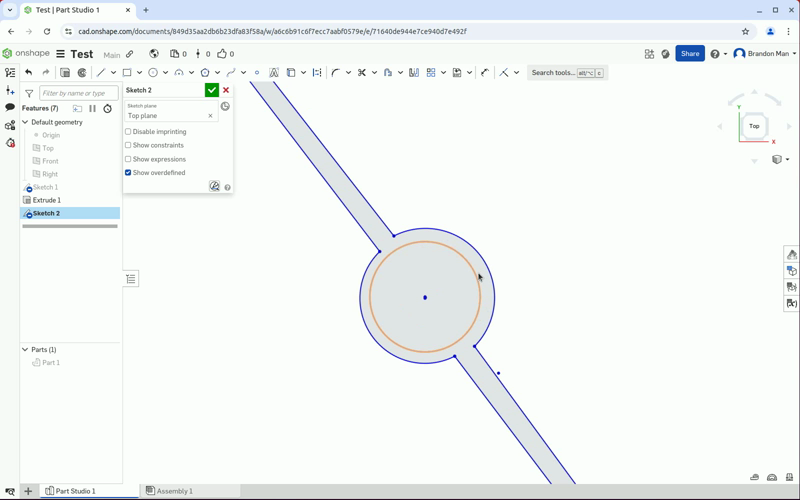
scroll(6)
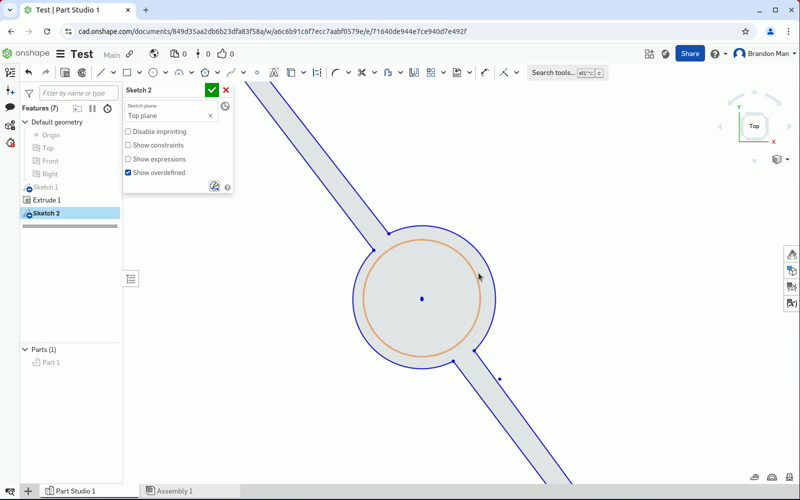
scroll(6)
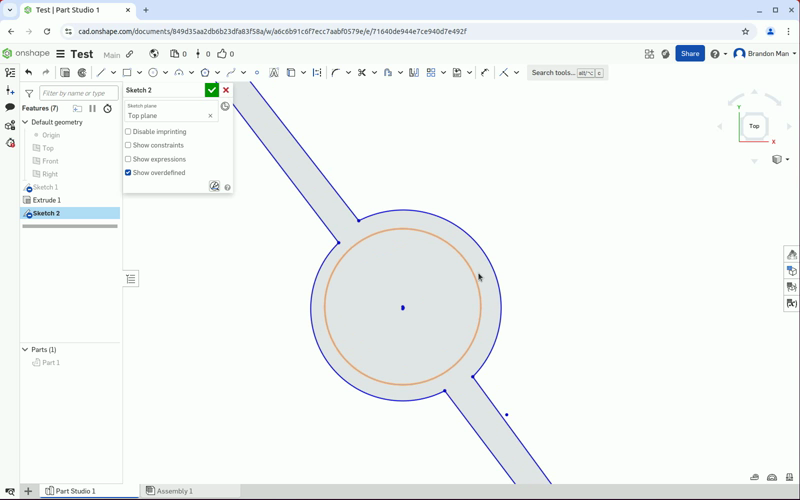
scroll(6)
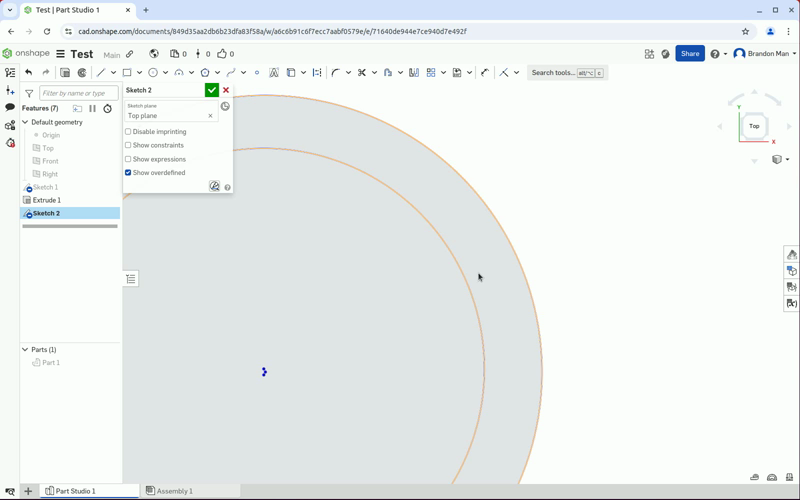
click(478, 272)
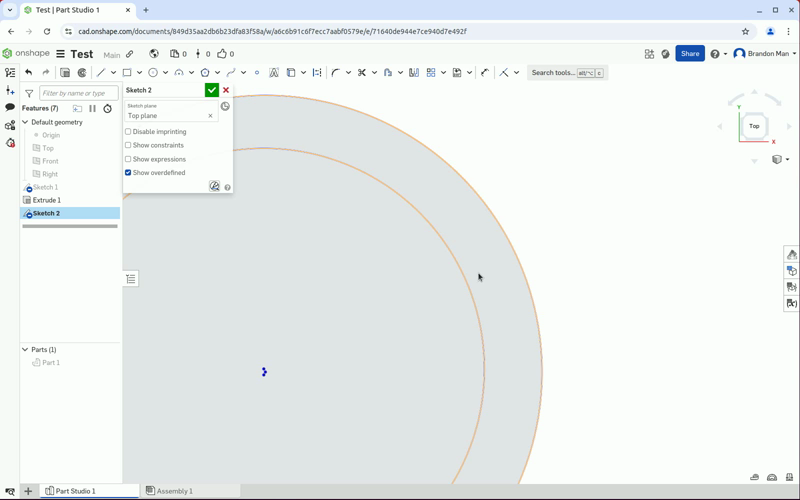
scroll(-6)
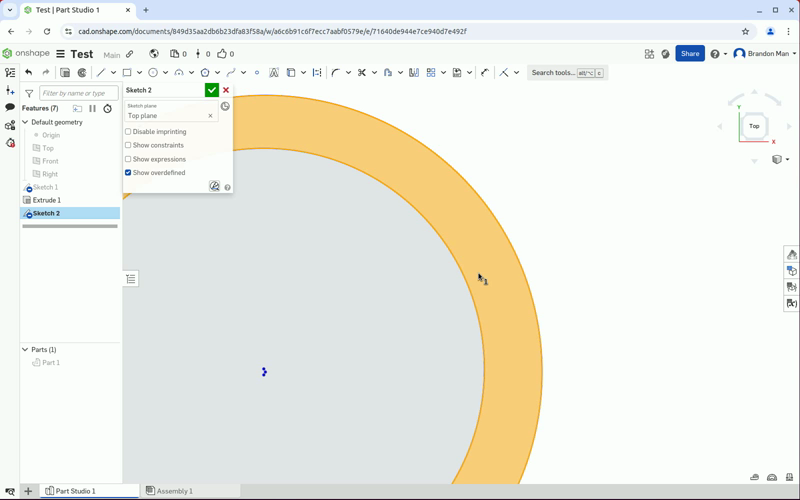
scroll(-6)
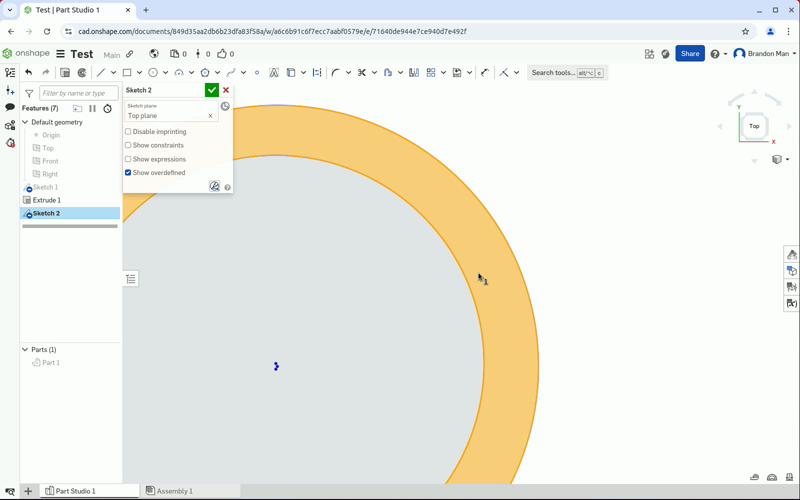
scroll(-6)
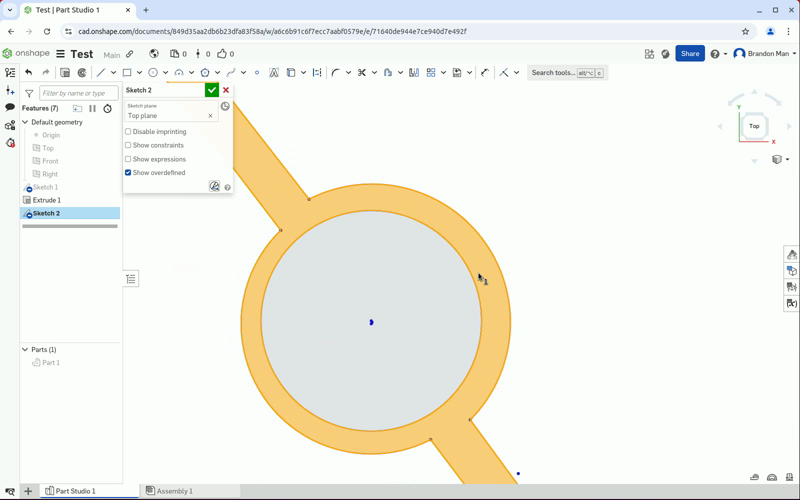
scroll(-6)
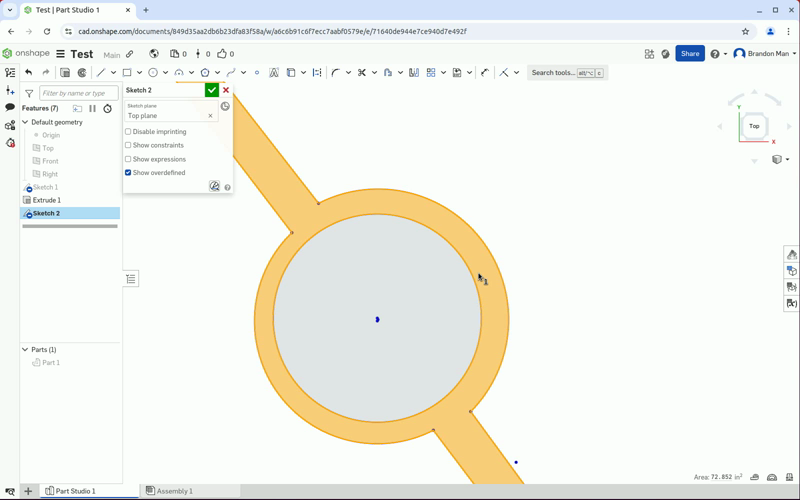
scroll(-6)
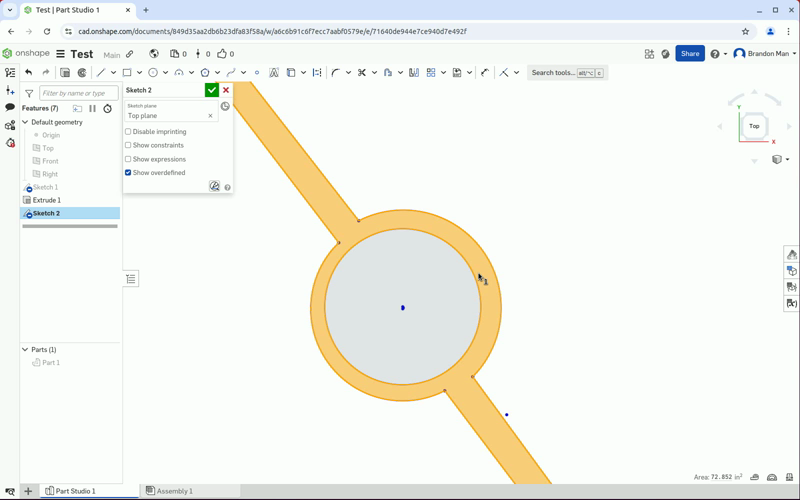
scroll(-6)
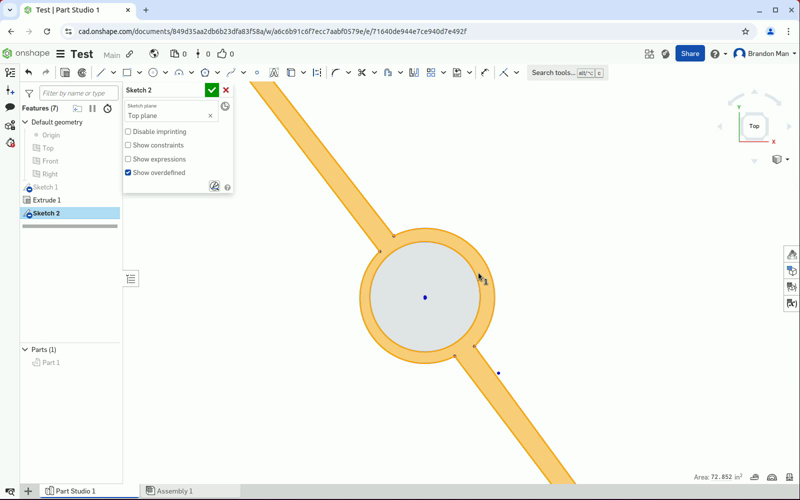
scroll(-6)
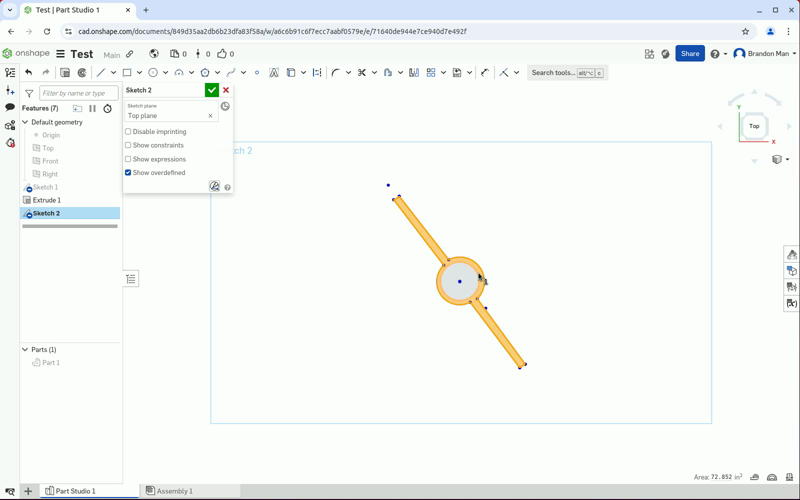
mouse_move(73, 352)
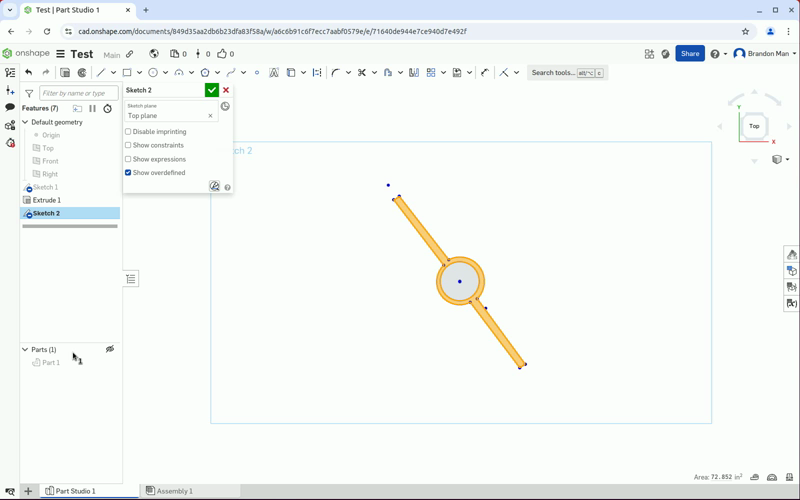
key(shift+y)
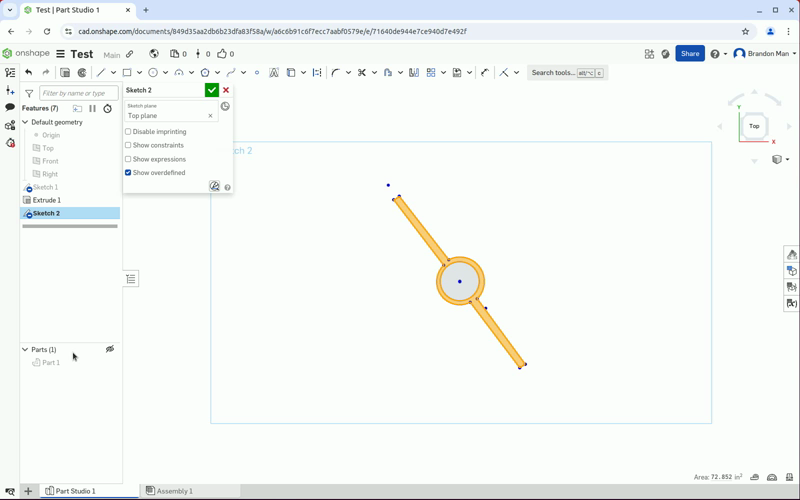
key(shift+e)
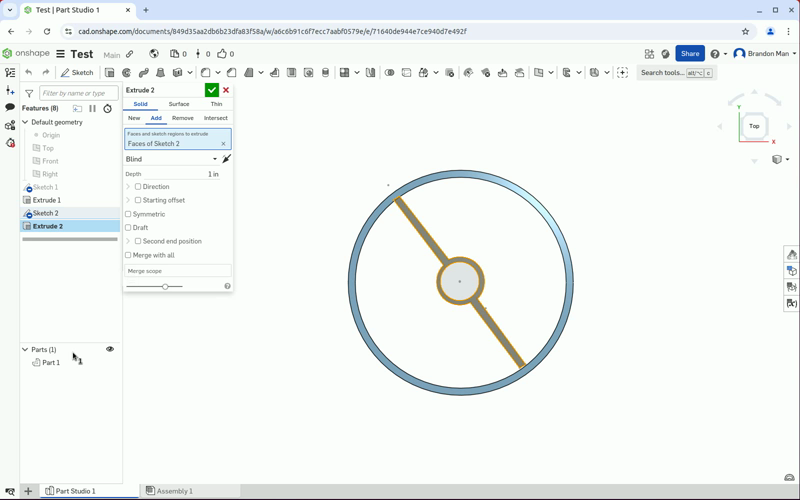
mouse_move(143, 106)
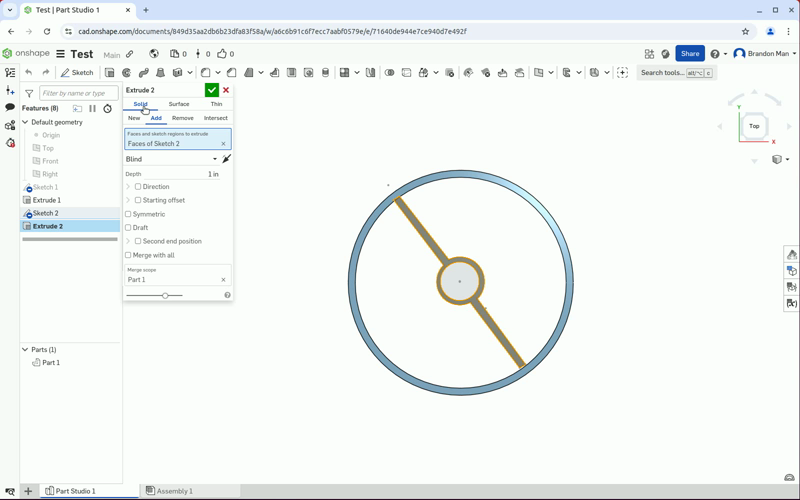
click(143, 106)
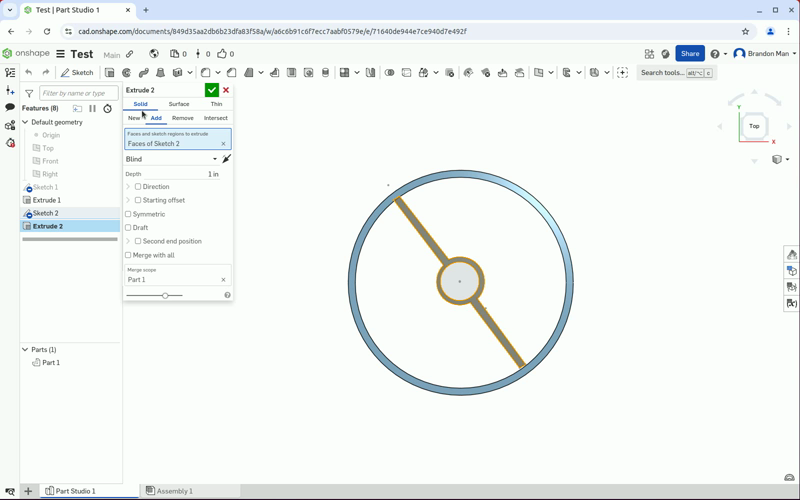
mouse_move(137, 120)
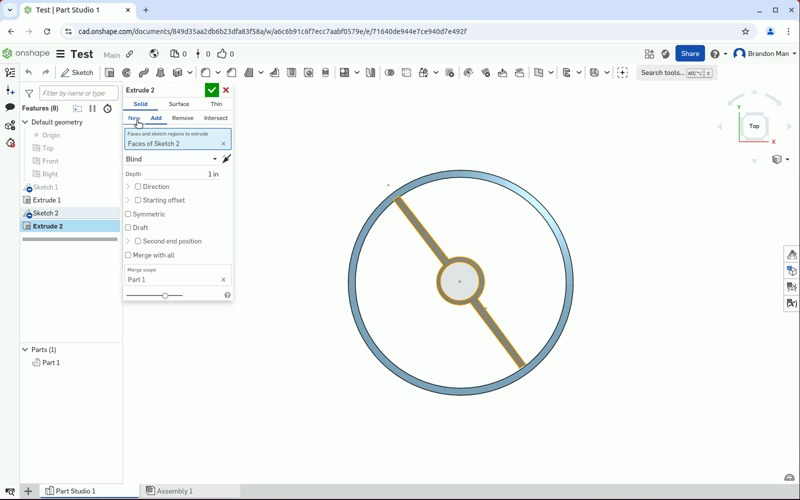
click(137, 120)
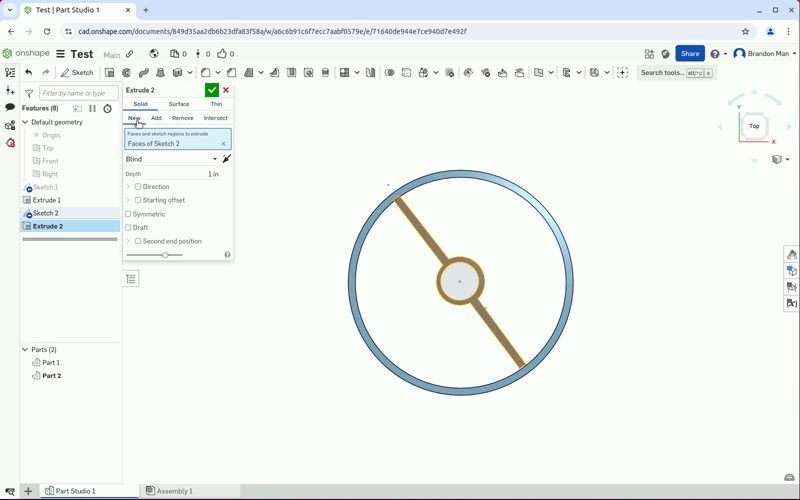
key(tab, 4)
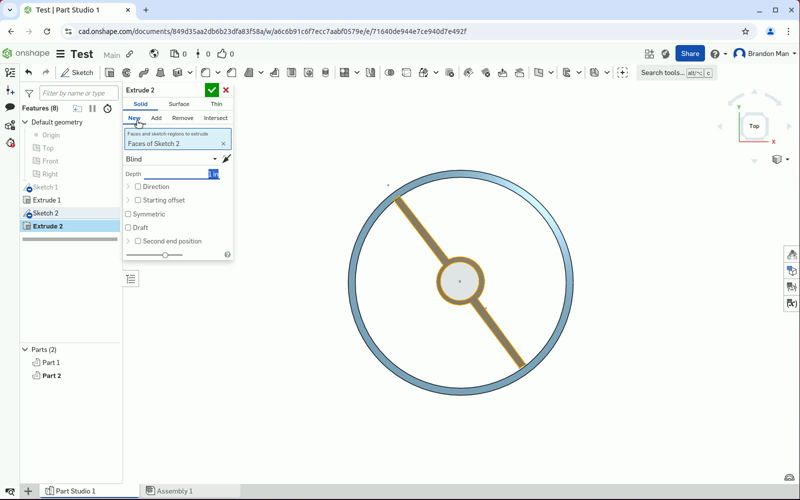
text(2.166)
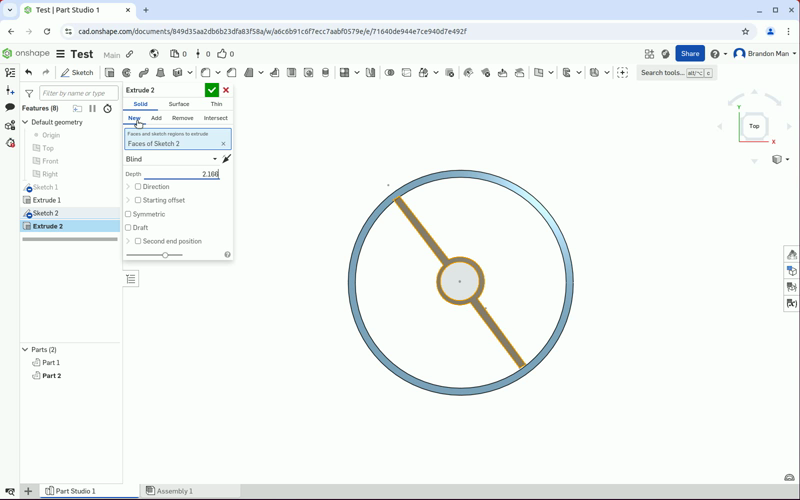
key(enter)
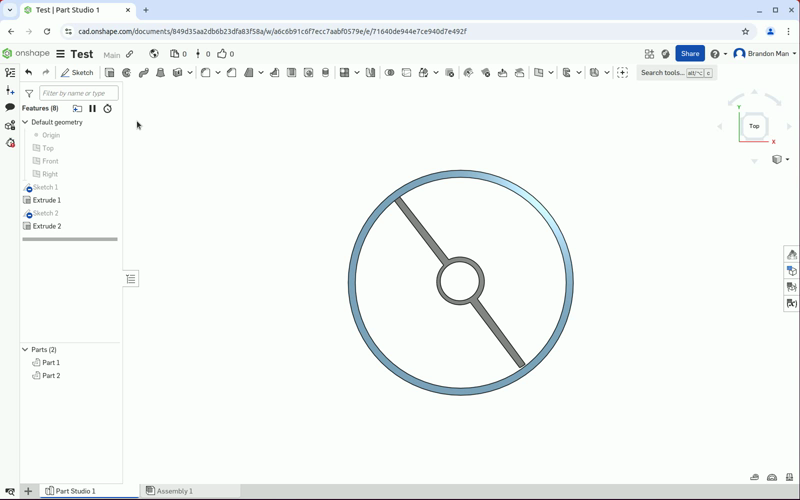
key(shift+h)
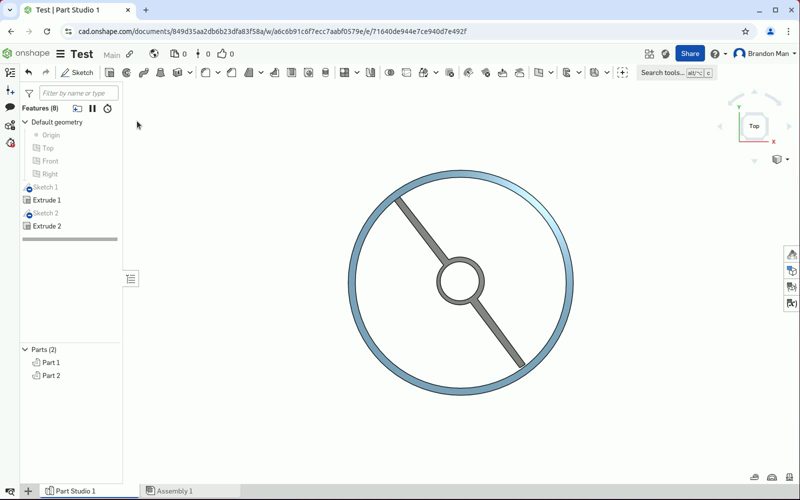
key(shift+h)
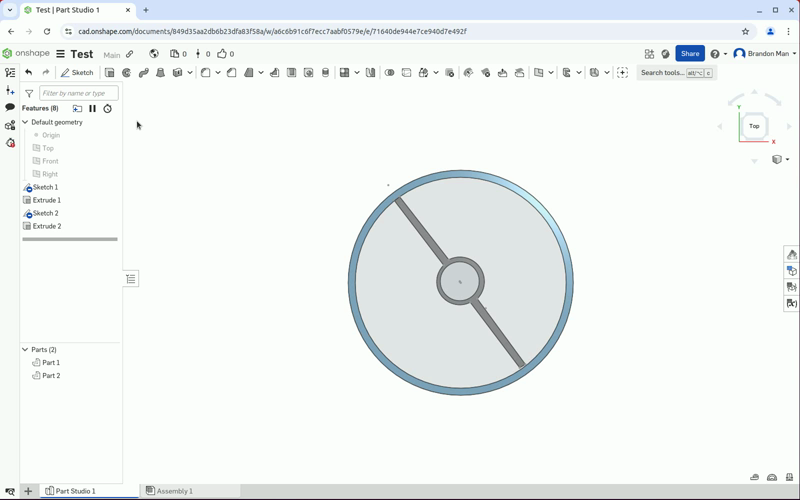
key(shift+7)
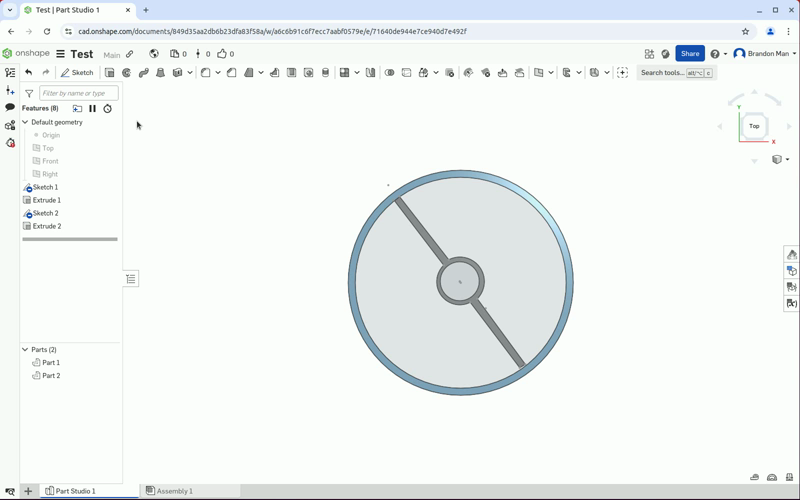
key(up, 3)
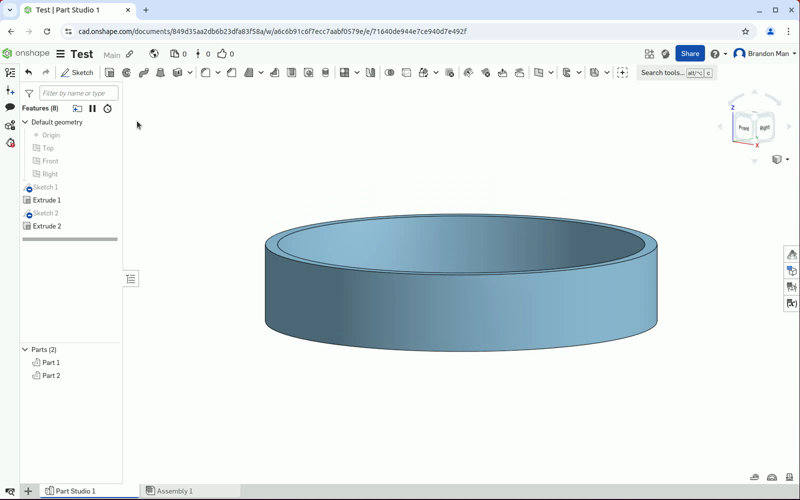
key(left, 3)
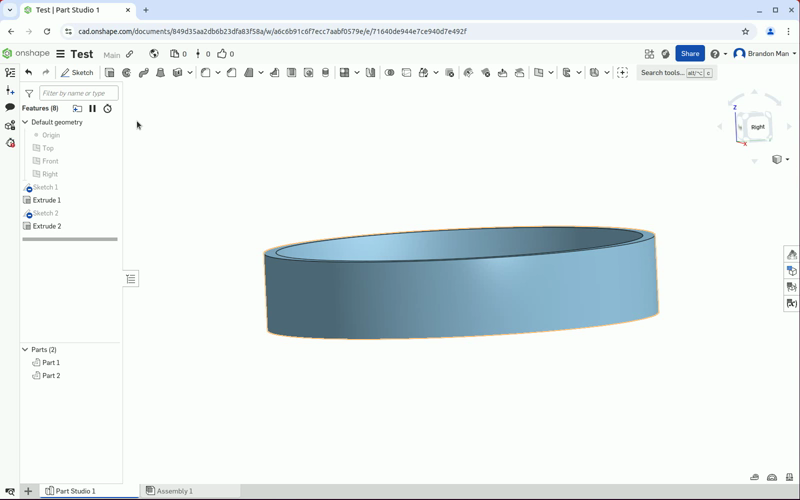
key(right, 3)
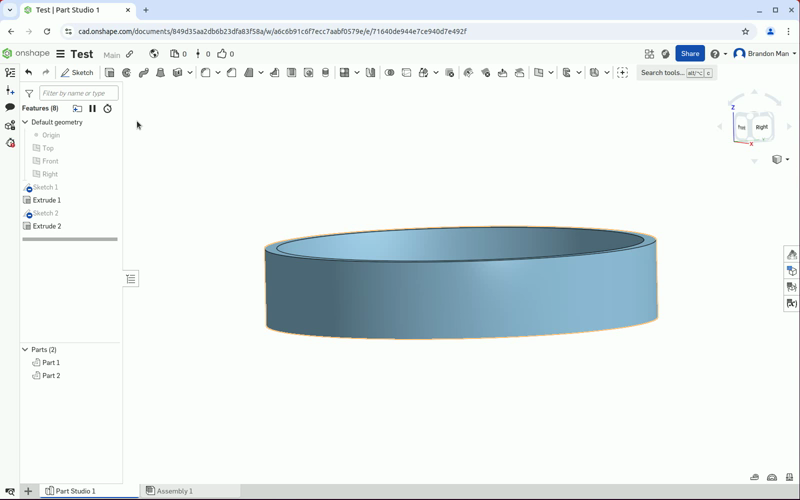
key(down, 3)
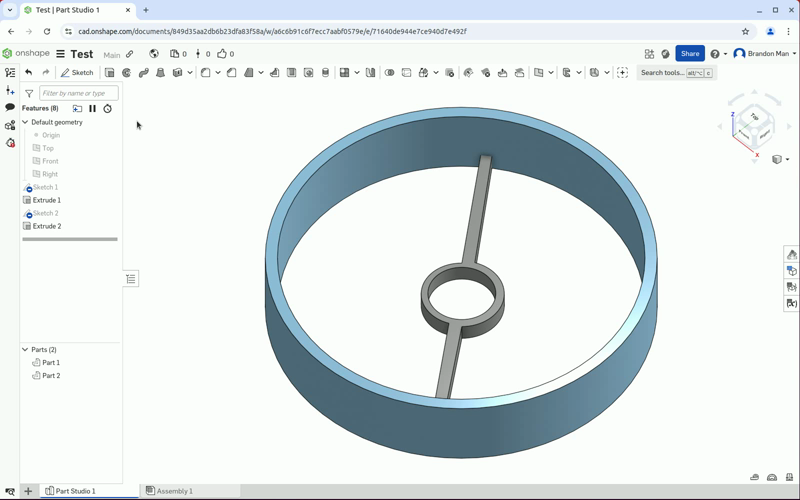
mouse_move(73, 189)
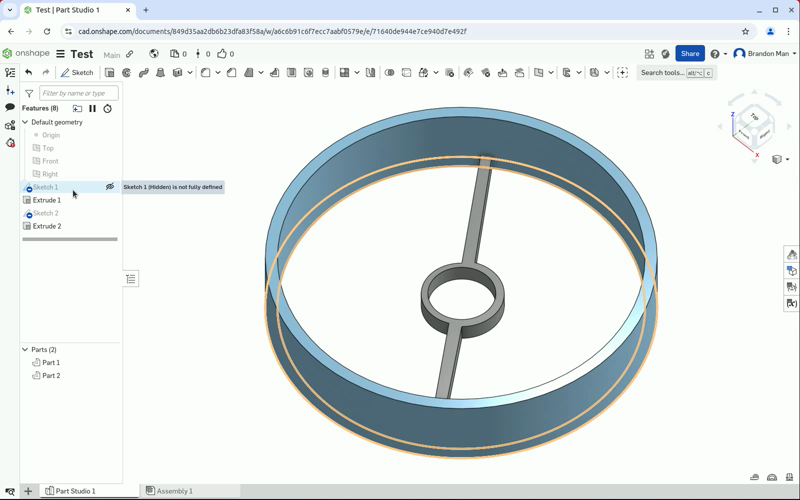
click(73, 189)